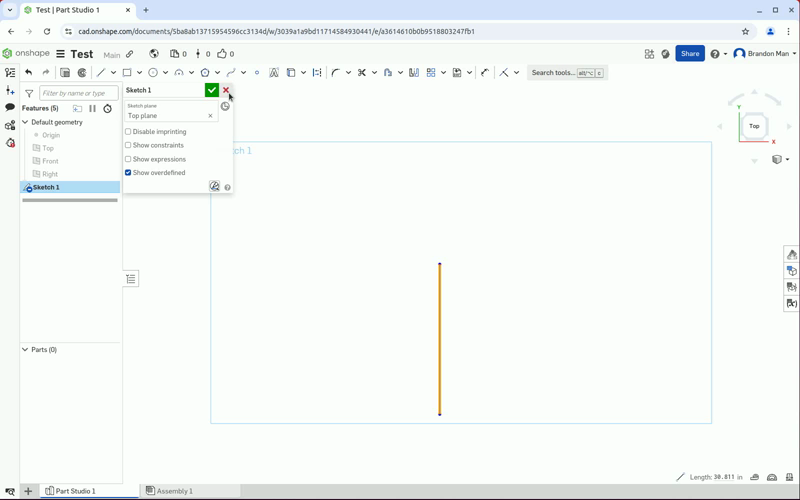
key(shift+h)
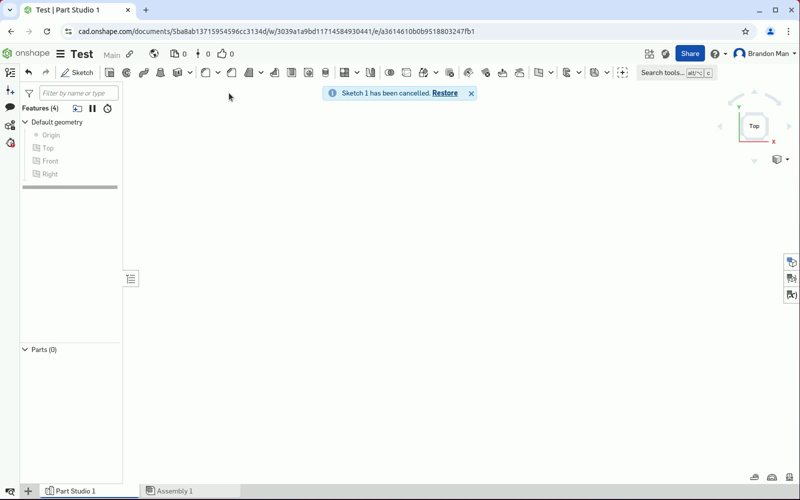
mouse_move(73, 352)
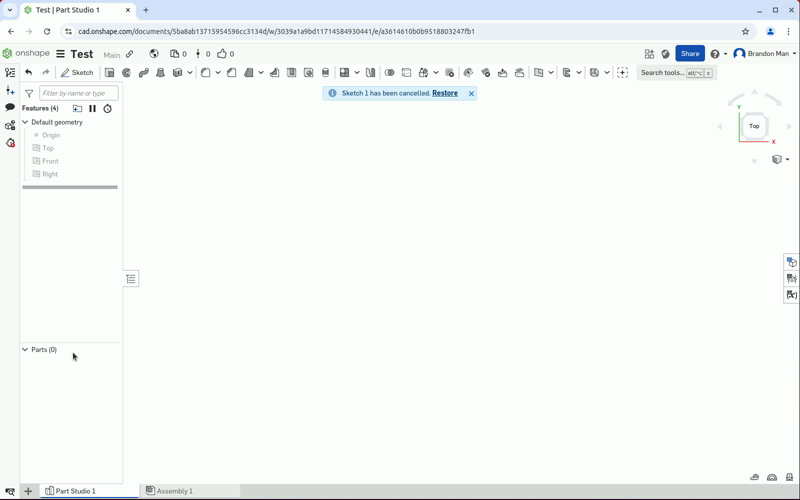
key(y)
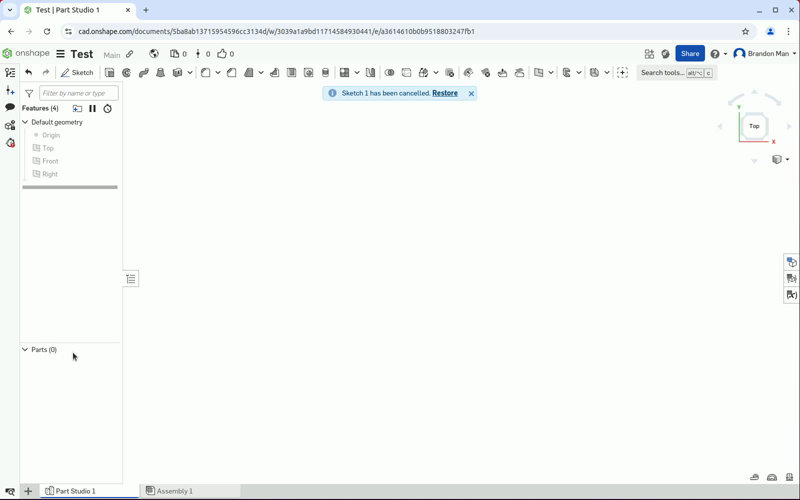
key(shift+p)
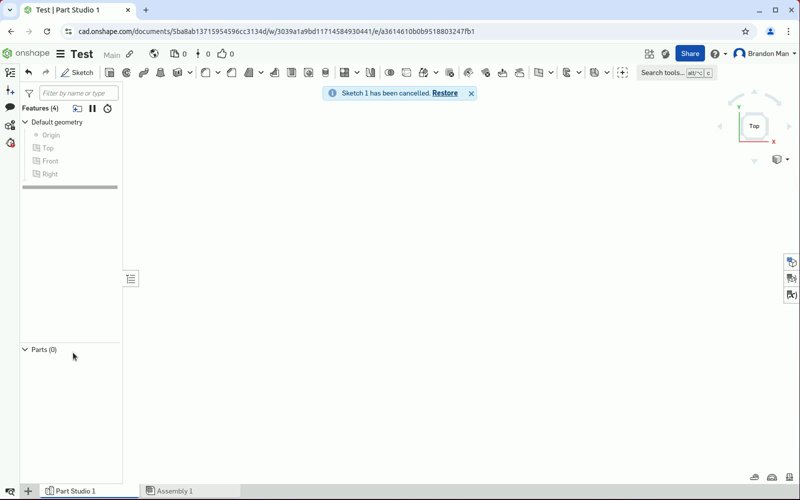
key(space)
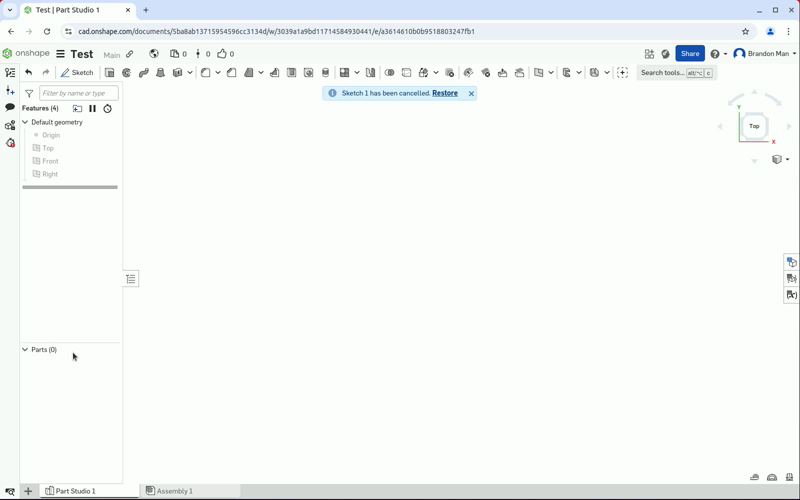
key_down(shift)
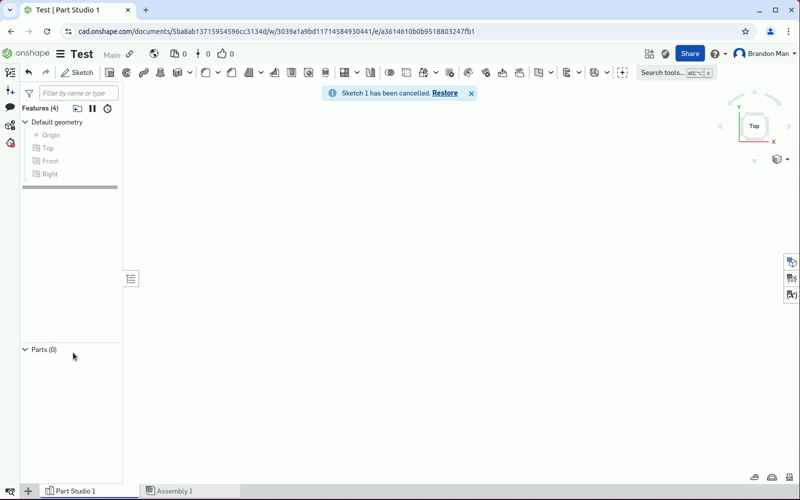
key(up)
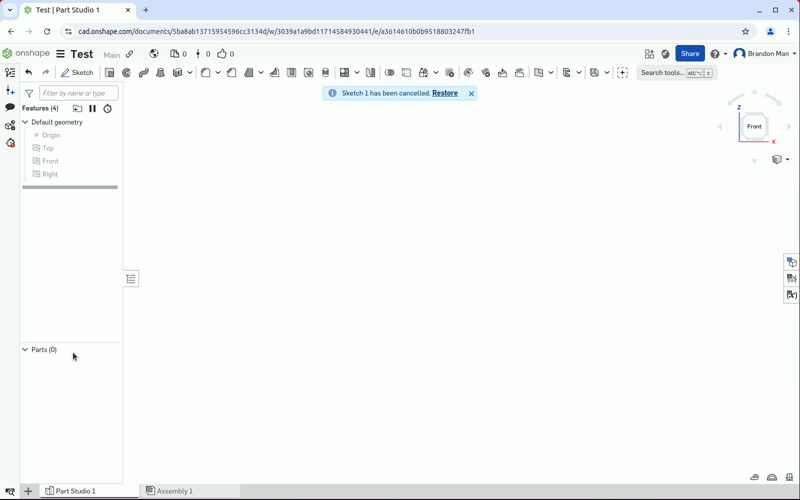
key_up(shift)
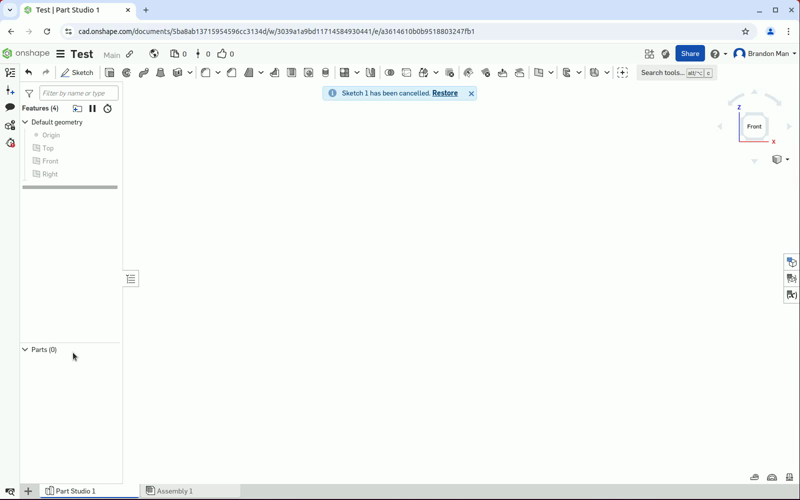
mouse_move(73, 352)
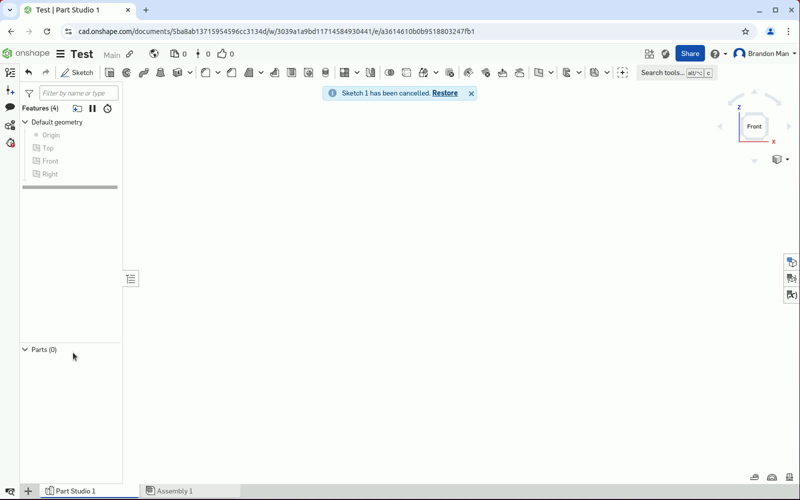
key(shift+y)
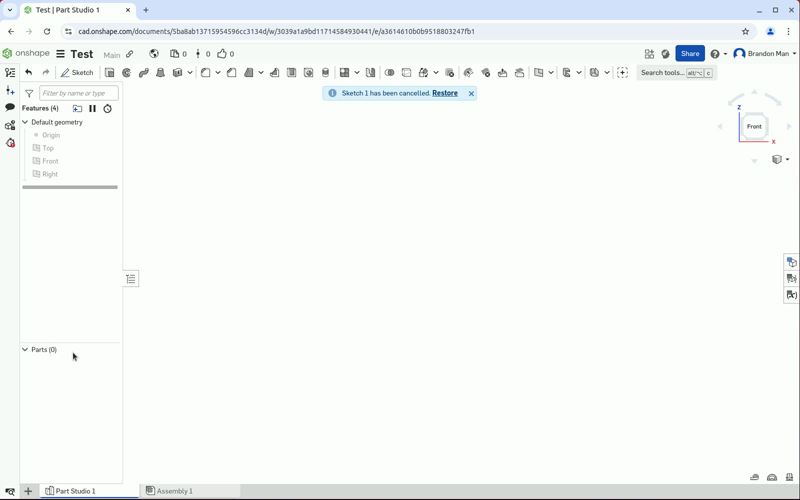
key(shift+s)
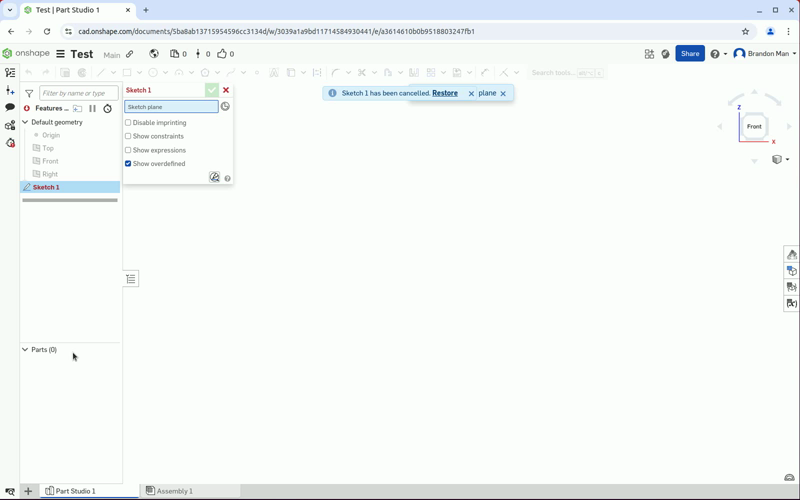
mouse_move(73, 163)
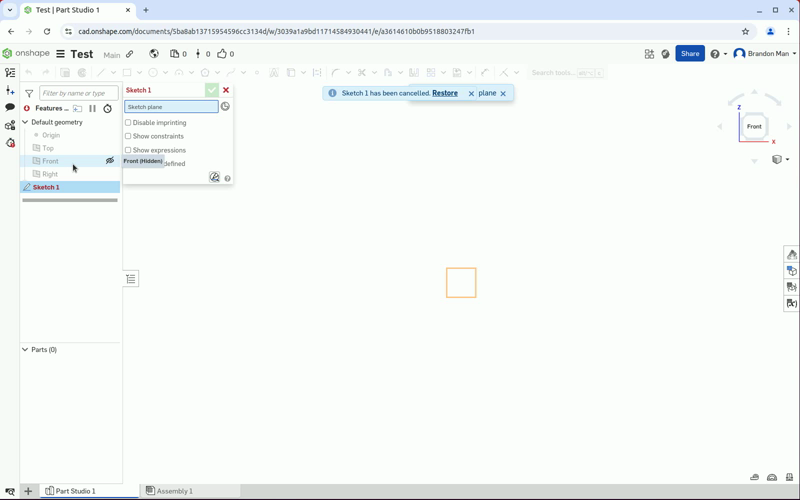
click(73, 163)
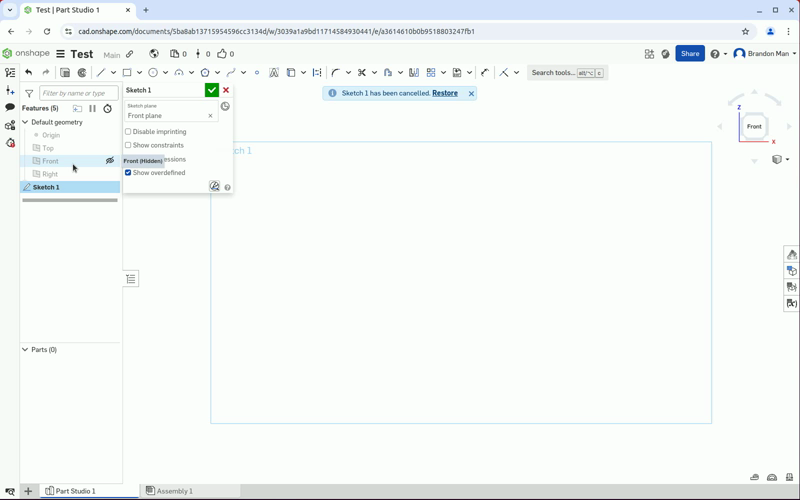
mouse_move(73, 352)
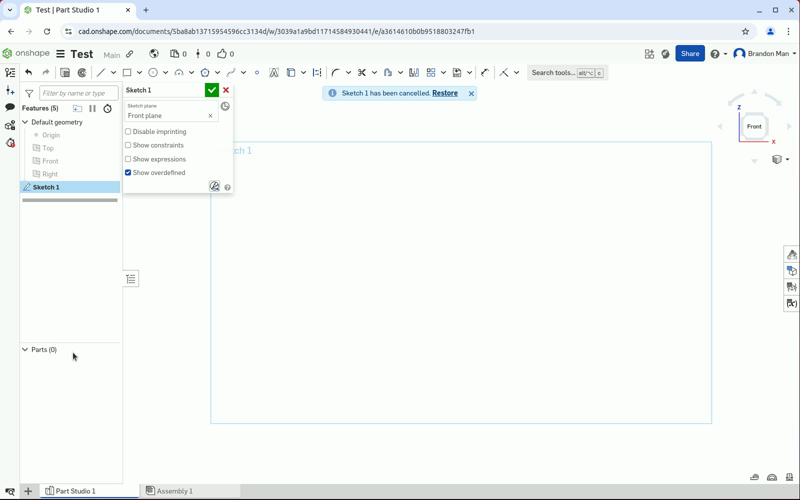
key(y)
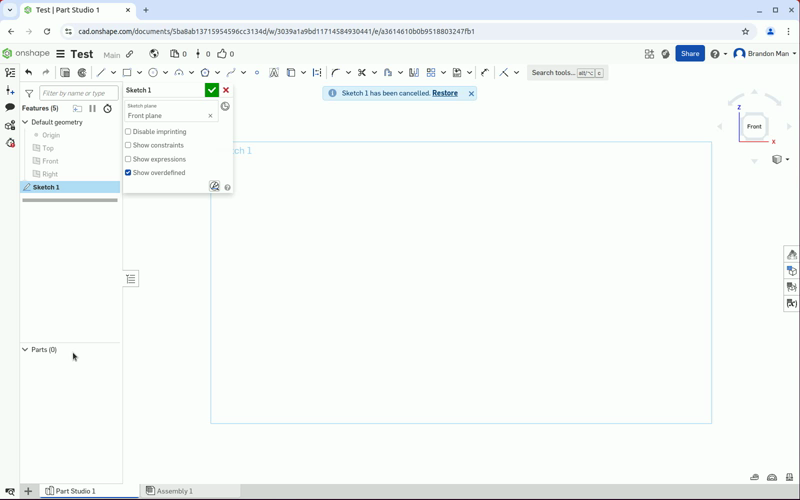
key(c)
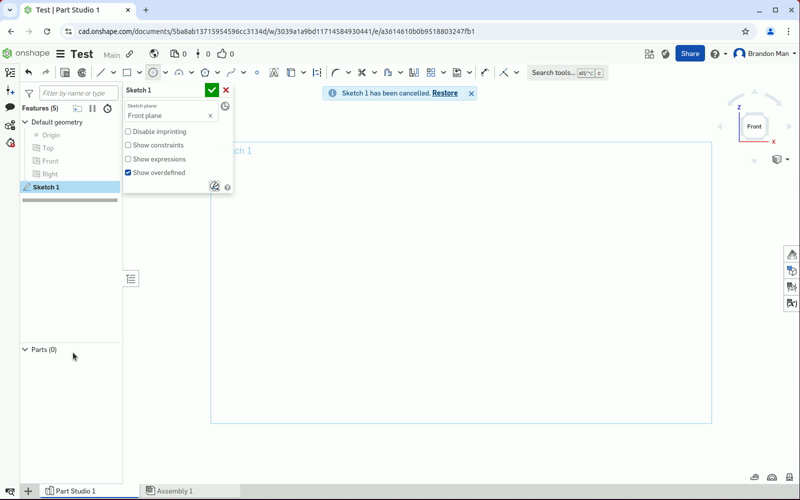
key_down(shift)
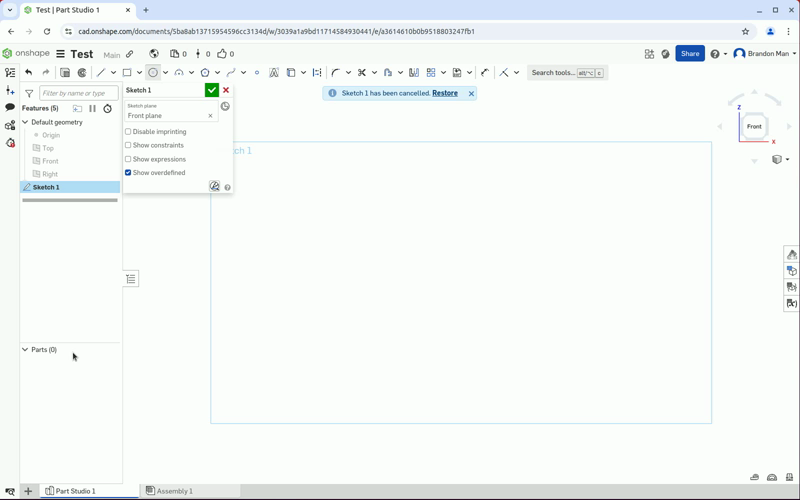
mouse_move(366, 266)
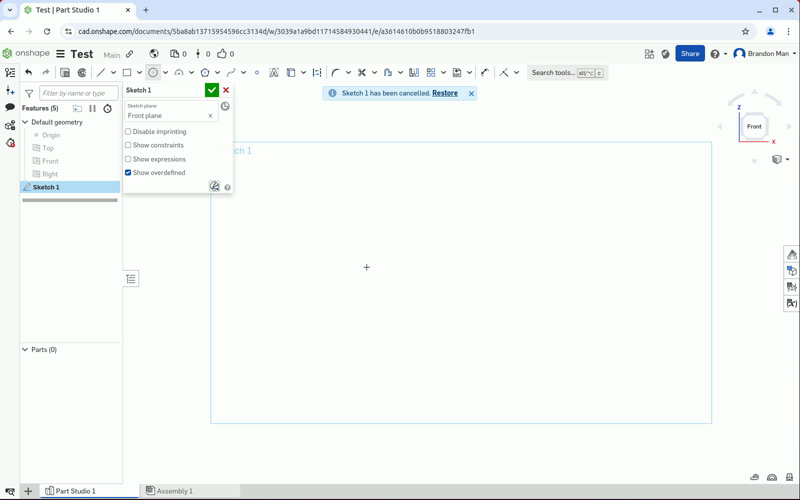
click(366, 266)
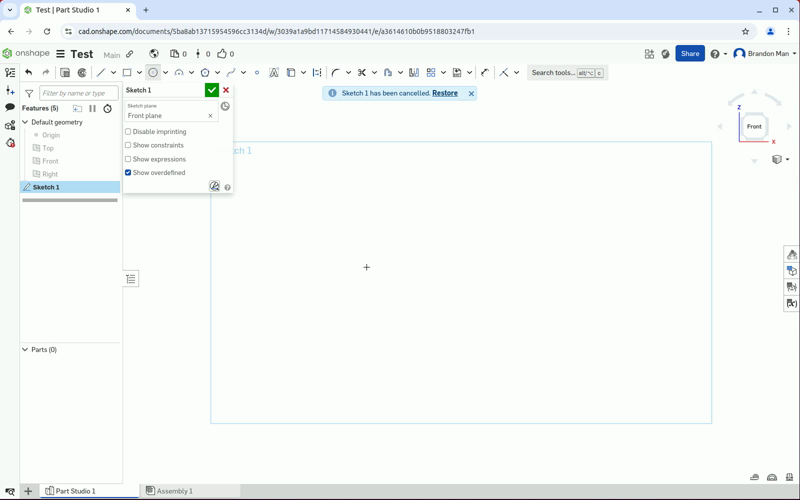
key_up(shift)
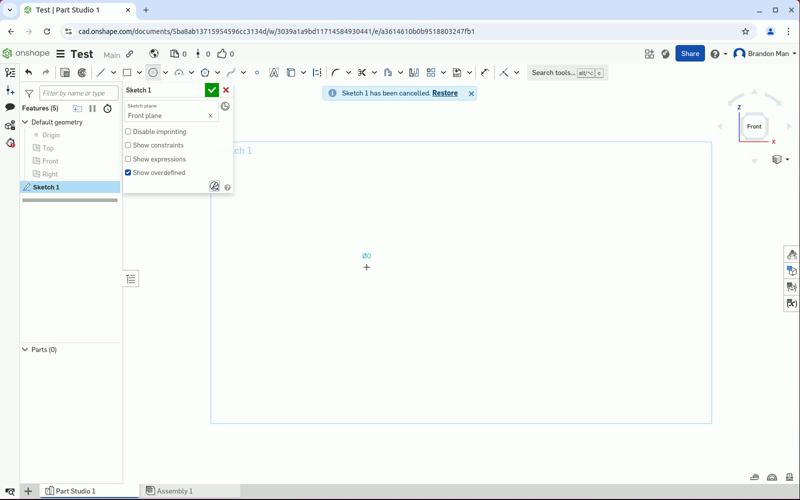
mouse_move(369, 266)
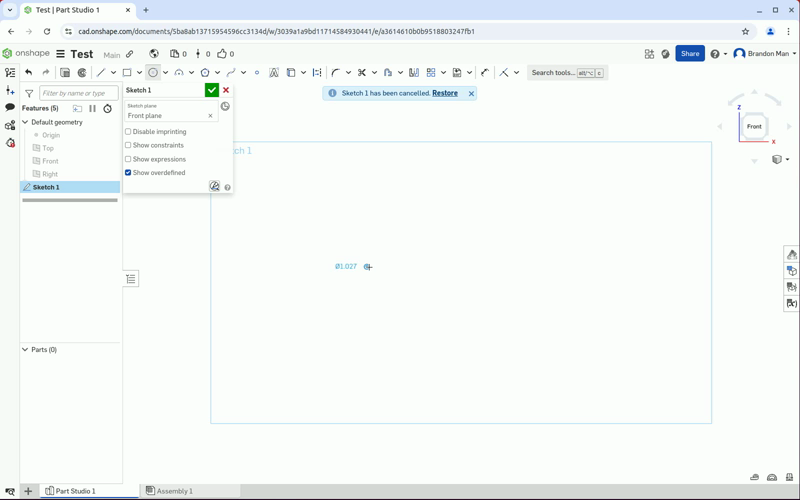
scroll(6)
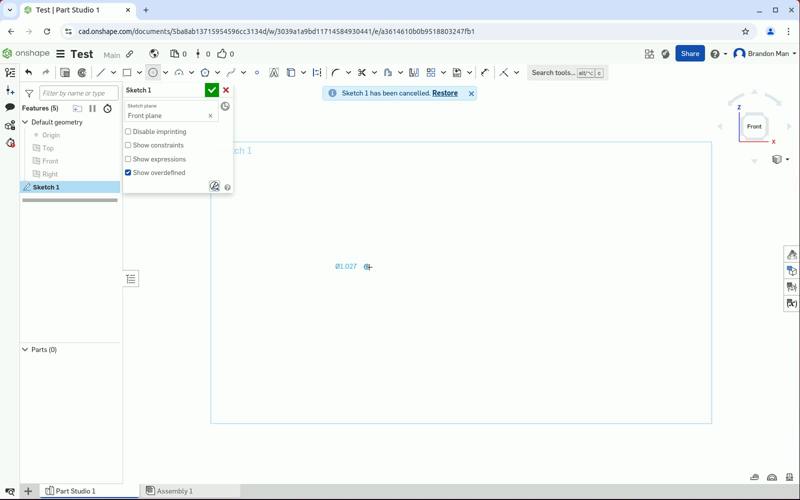
scroll(6)
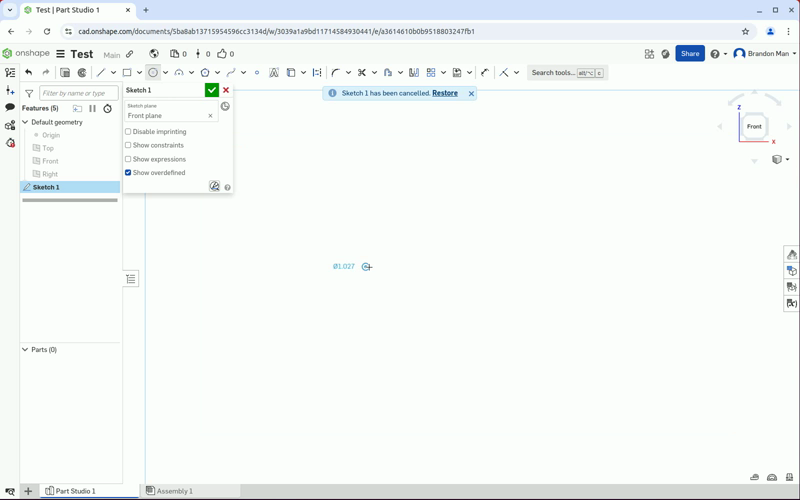
scroll(6)
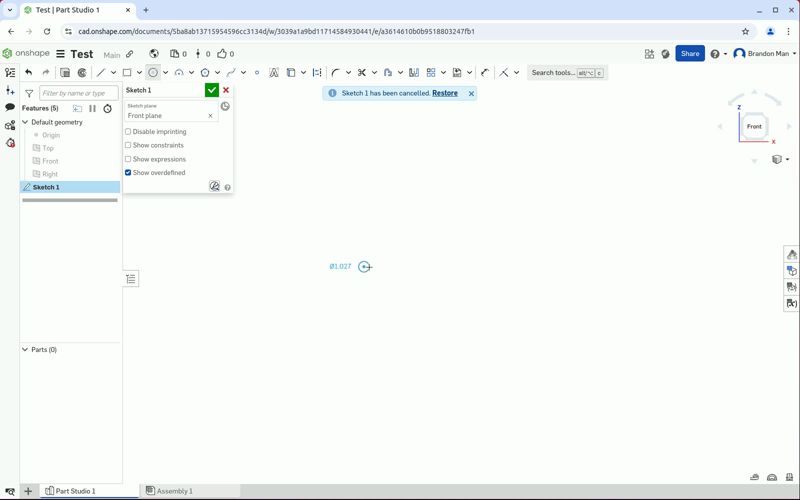
scroll(6)
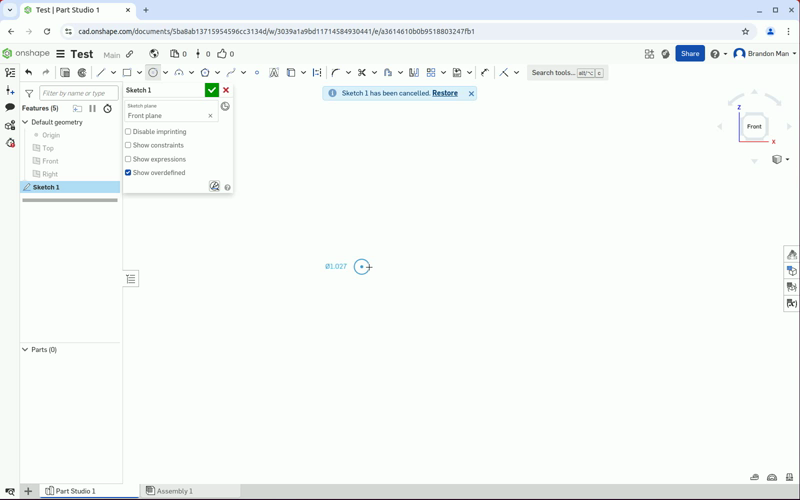
scroll(6)
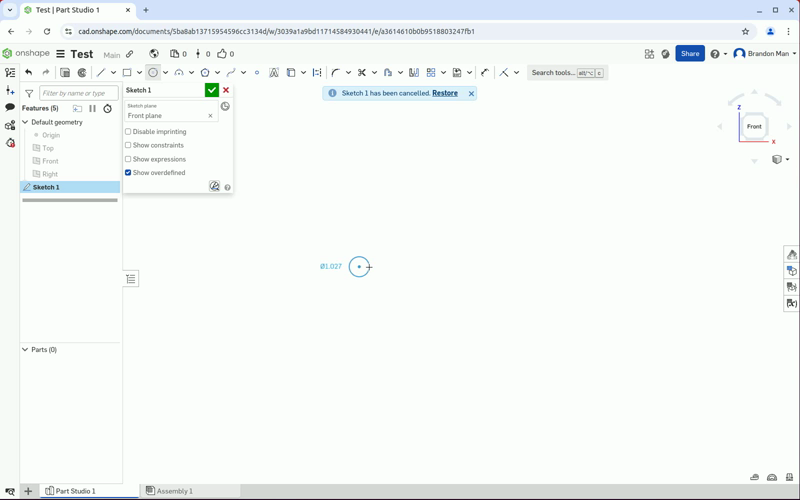
scroll(6)
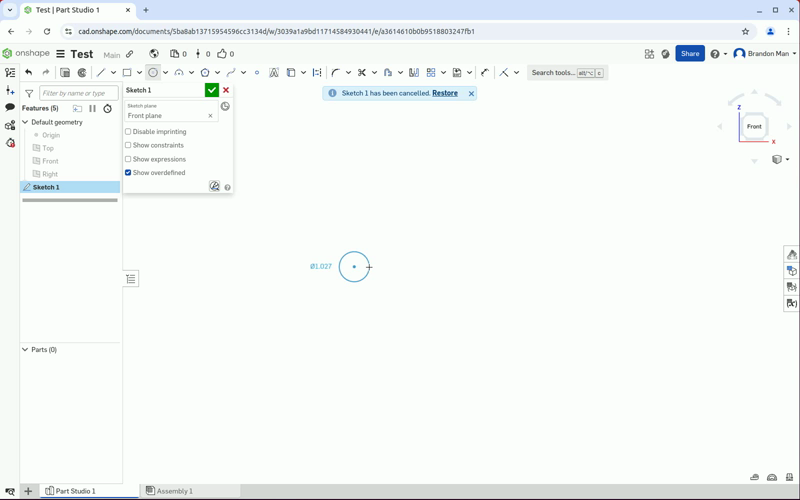
scroll(6)
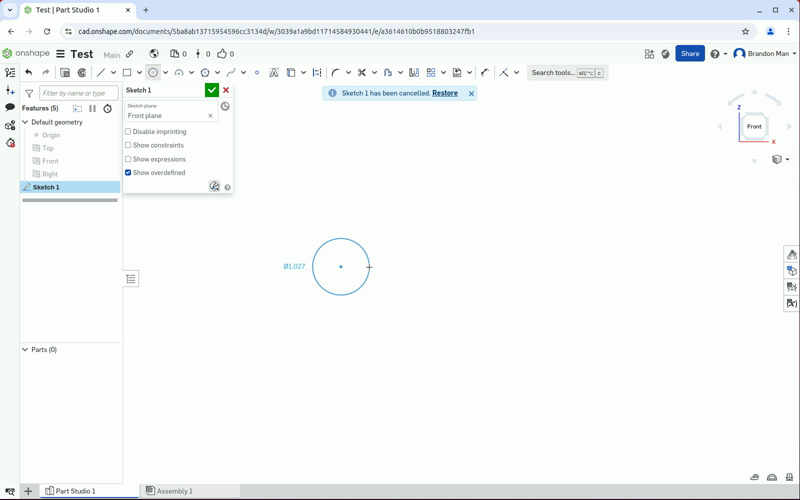
click(369, 266)
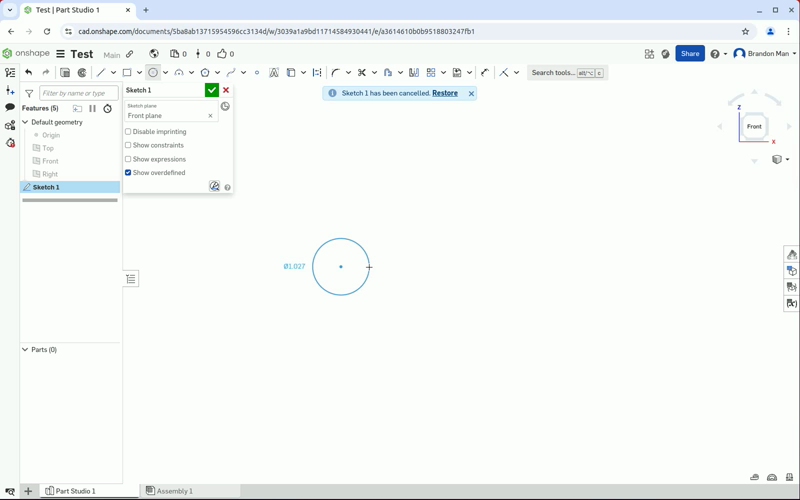
scroll(-6)
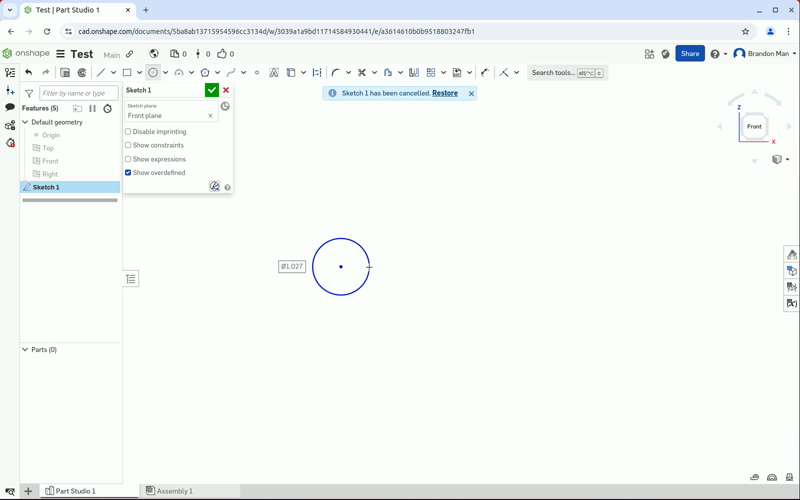
scroll(-6)
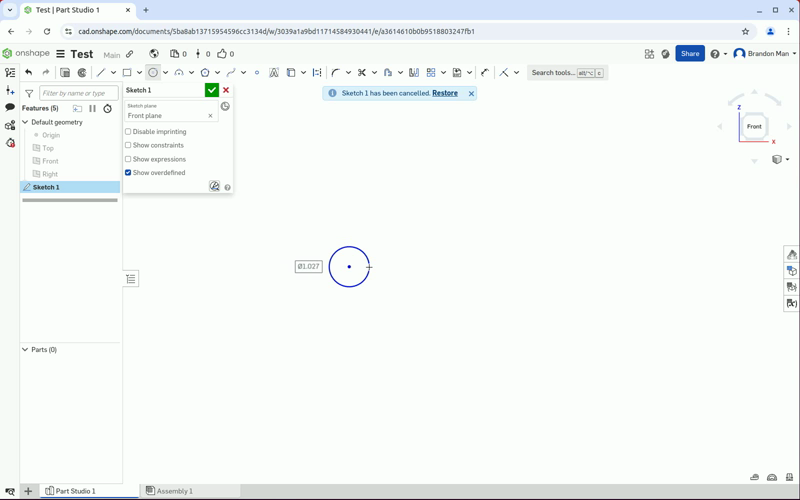
scroll(-6)
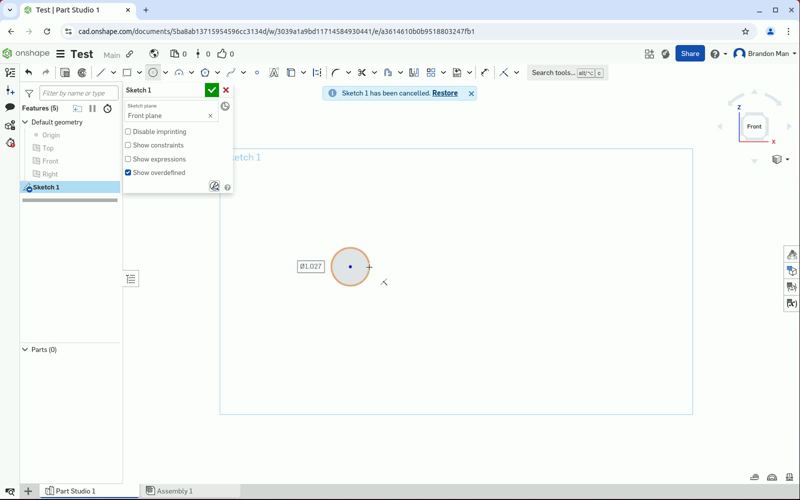
scroll(-6)
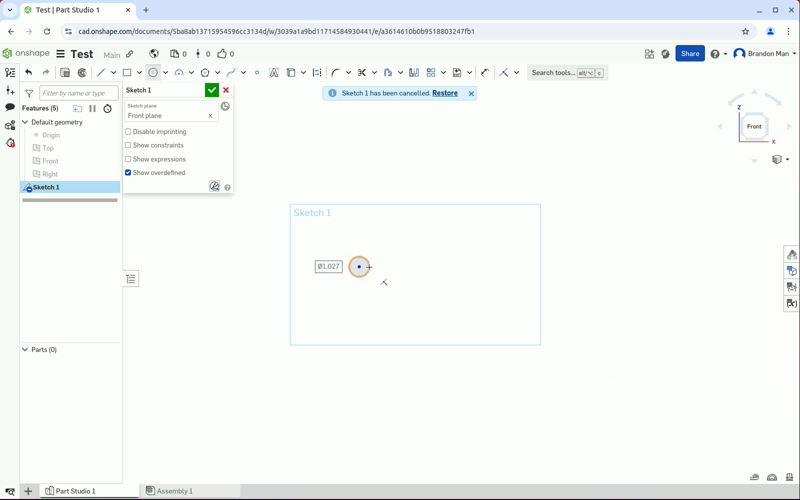
scroll(-6)
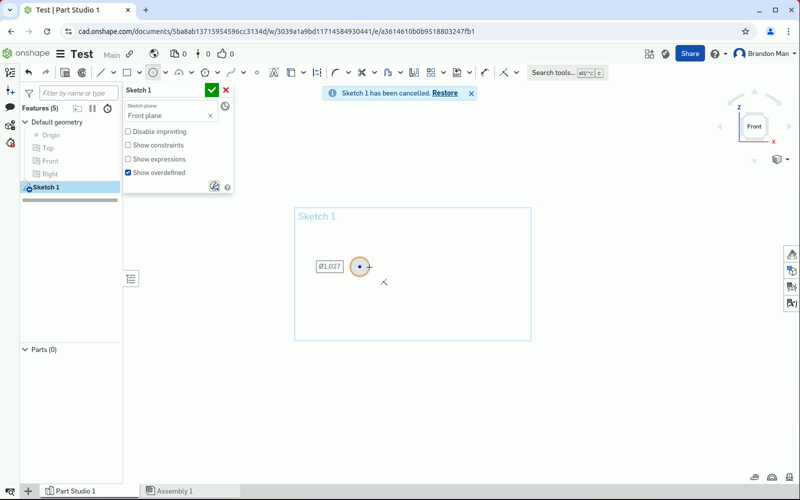
scroll(-6)
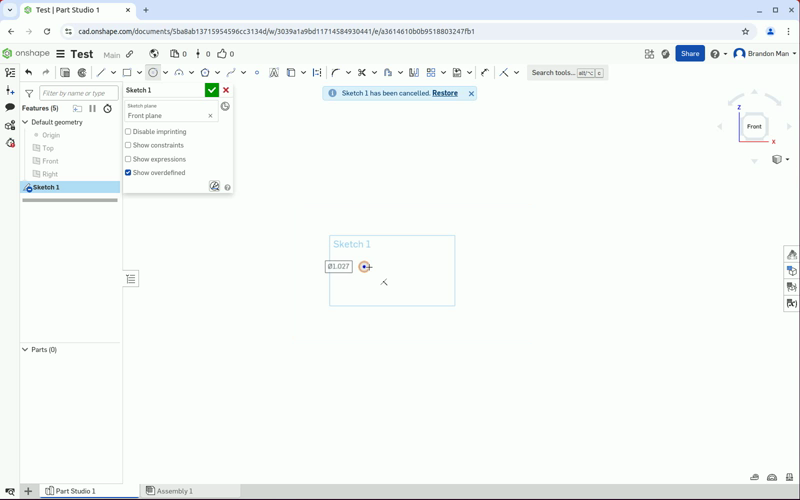
scroll(-6)
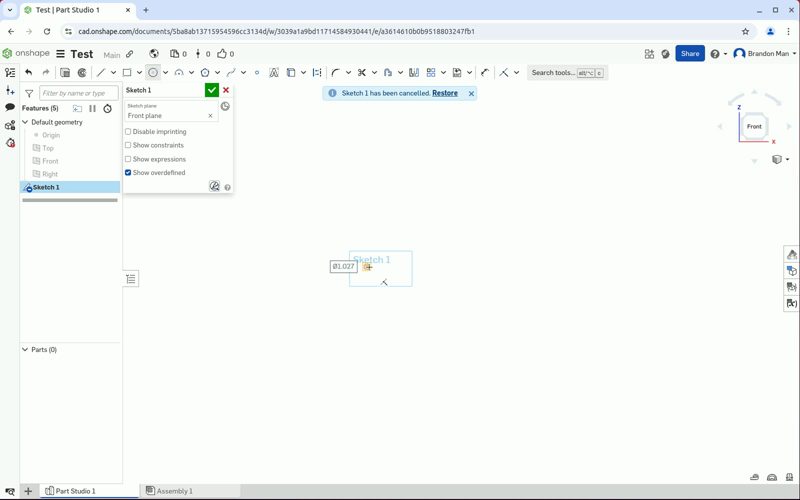
key(esc)
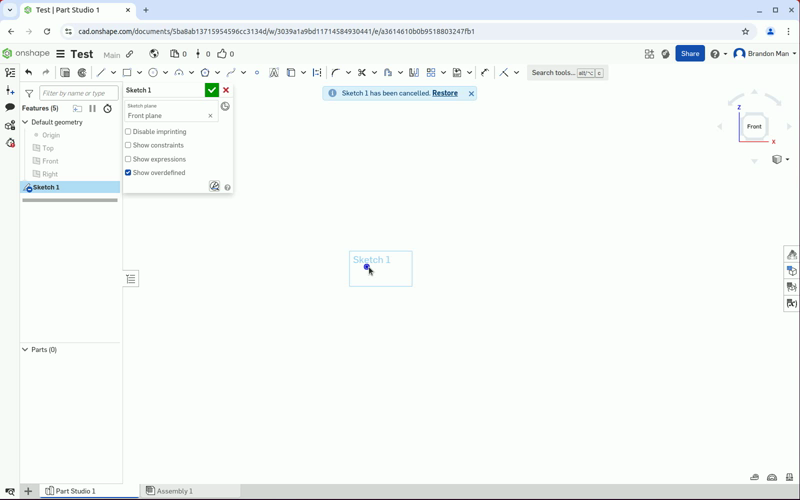
mouse_move(368, 268)
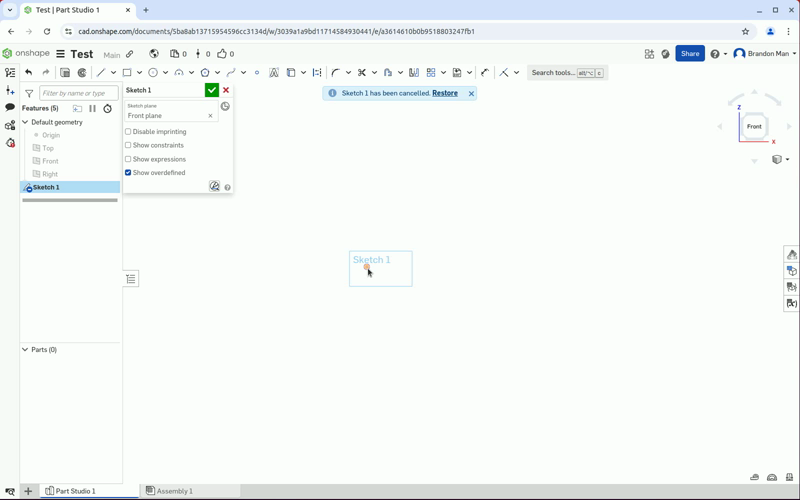
scroll(6)
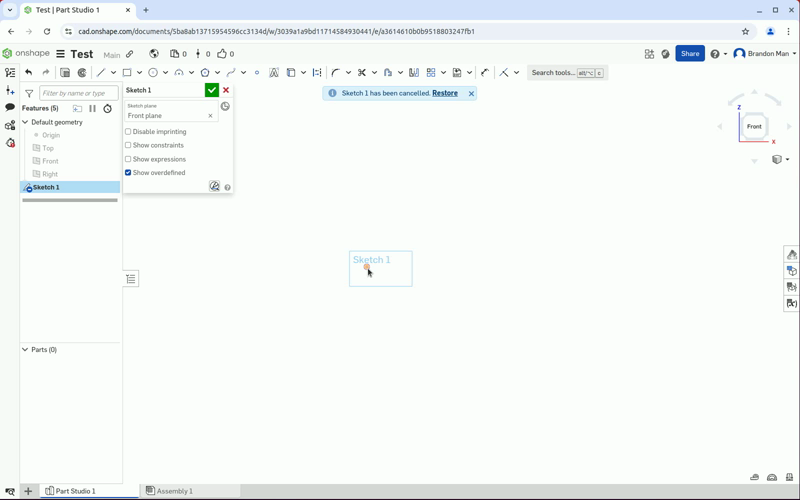
scroll(6)
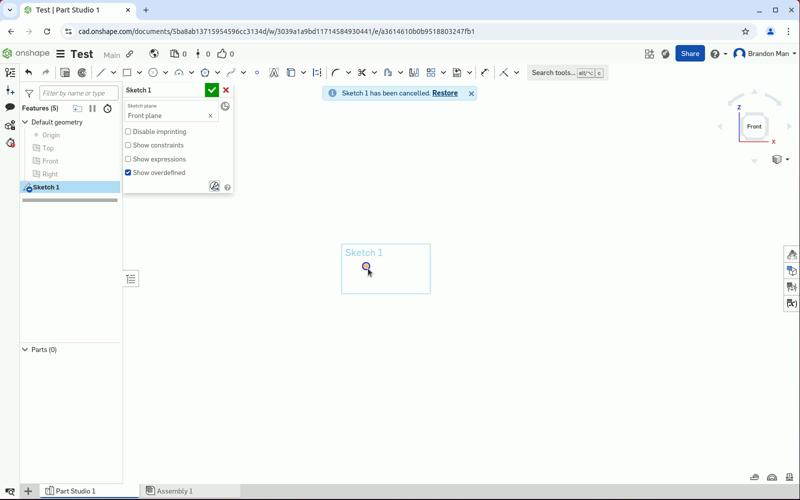
scroll(6)
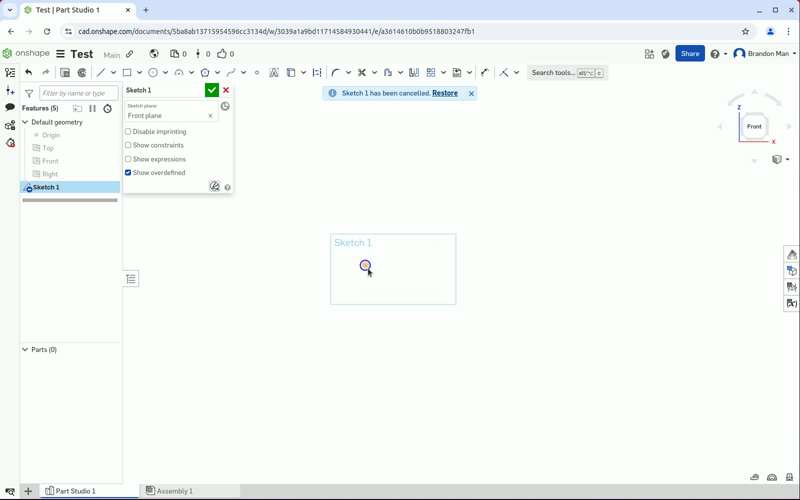
scroll(6)
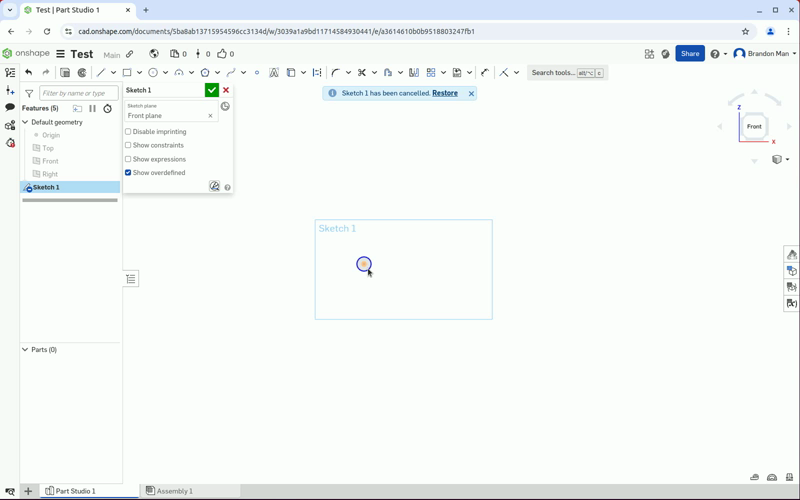
scroll(6)
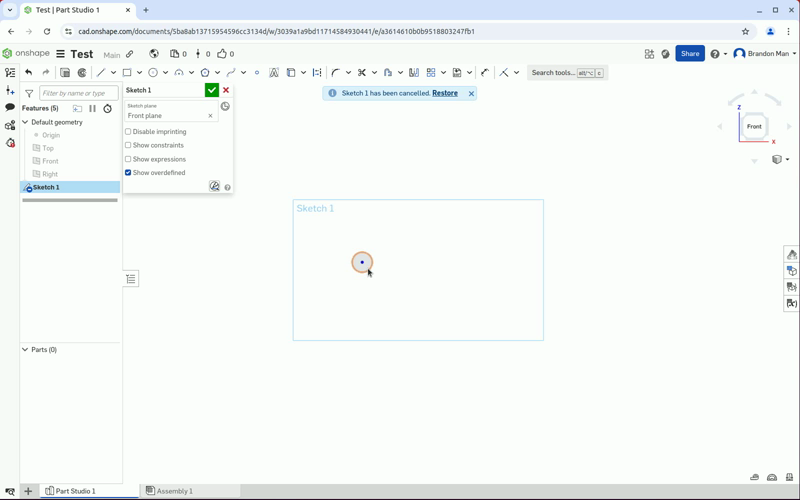
scroll(6)
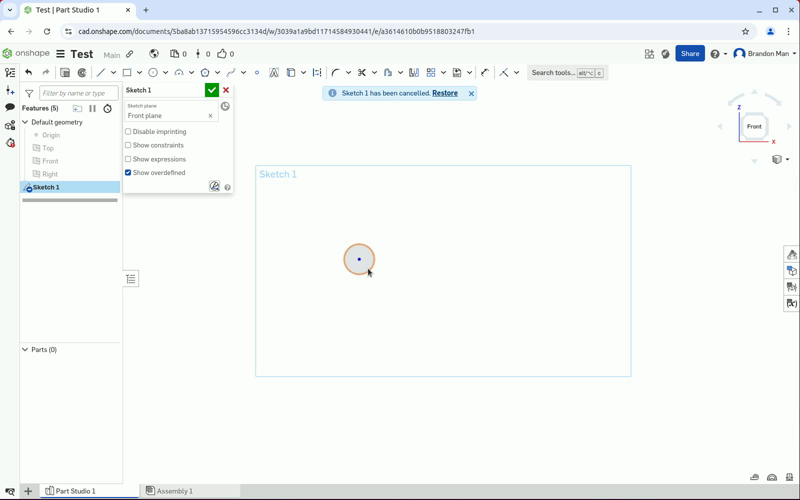
scroll(6)
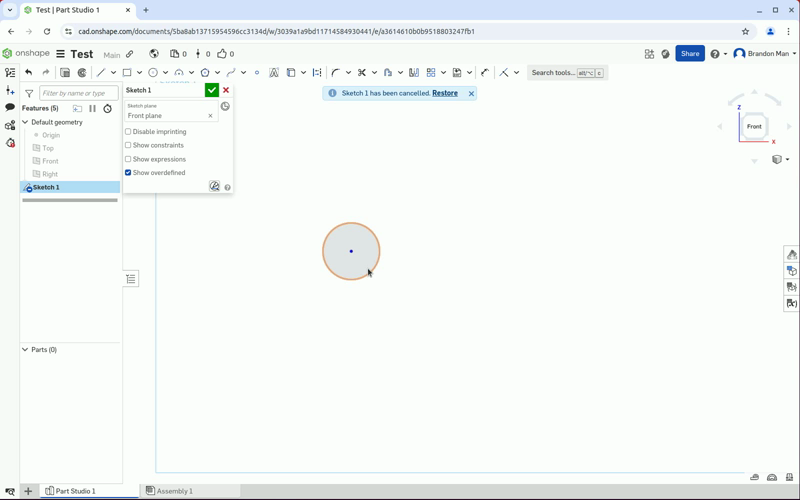
click(368, 268)
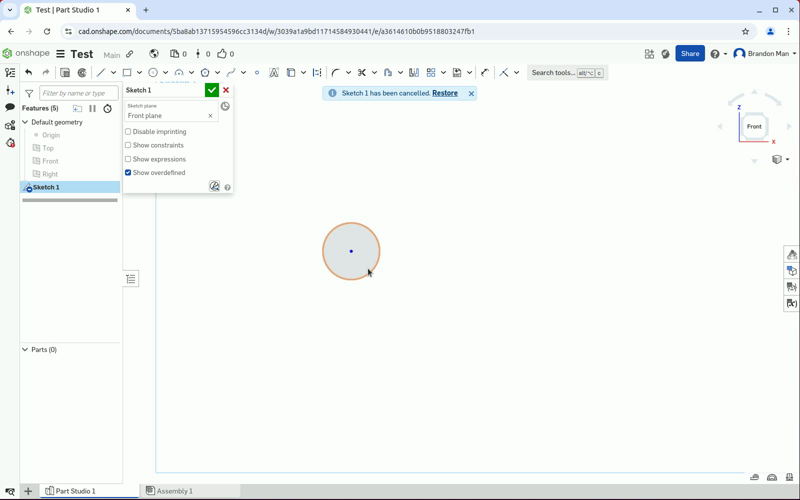
scroll(-6)
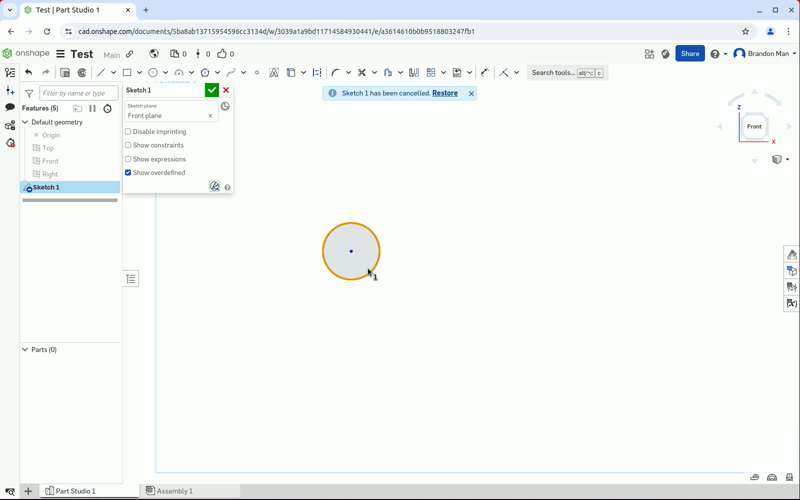
scroll(-6)
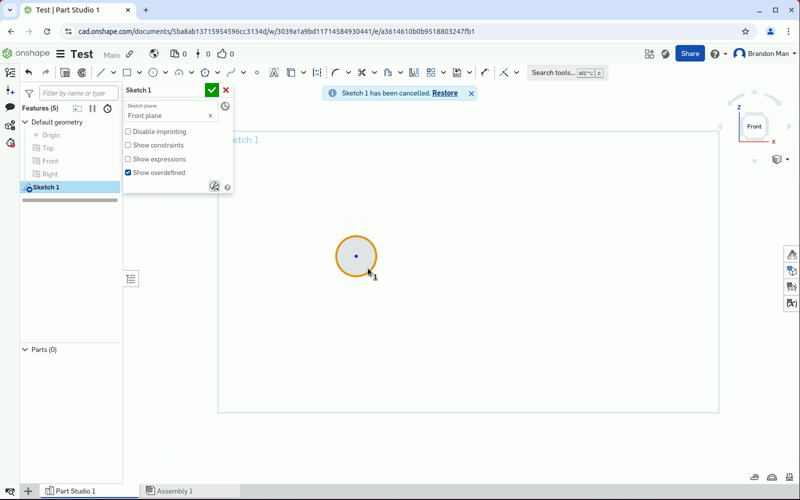
scroll(-6)
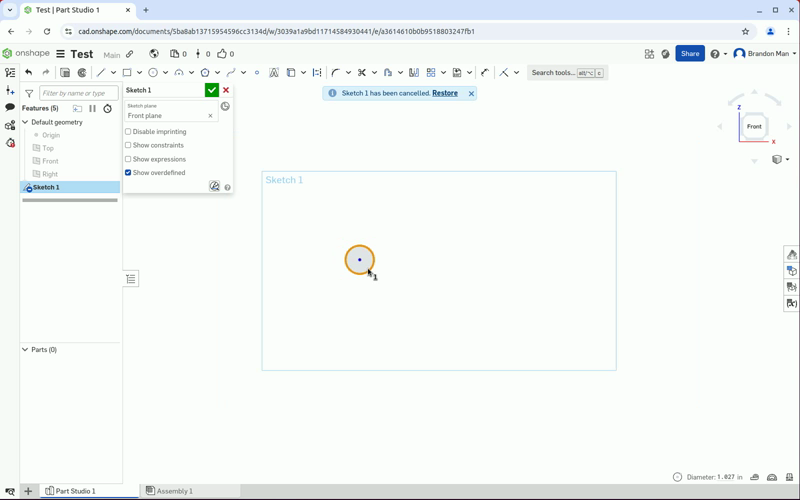
scroll(-6)
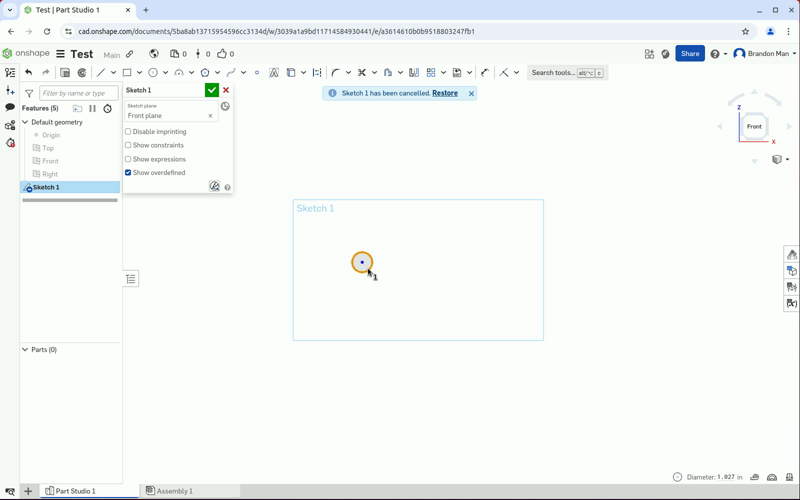
scroll(-6)
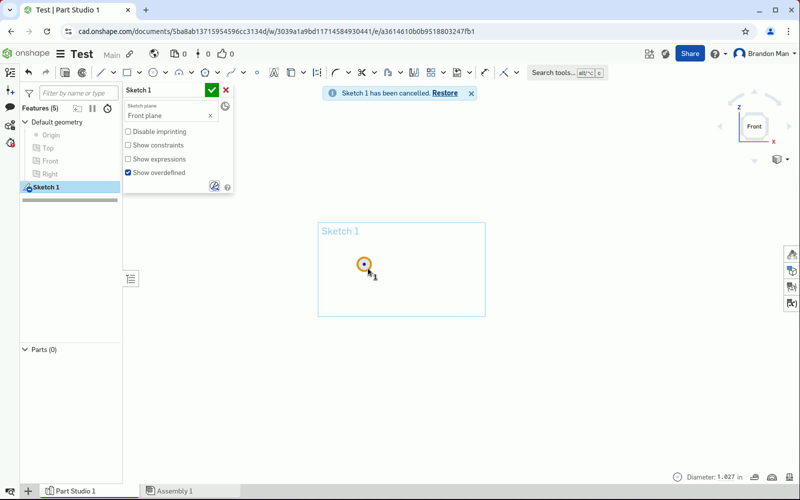
scroll(-6)
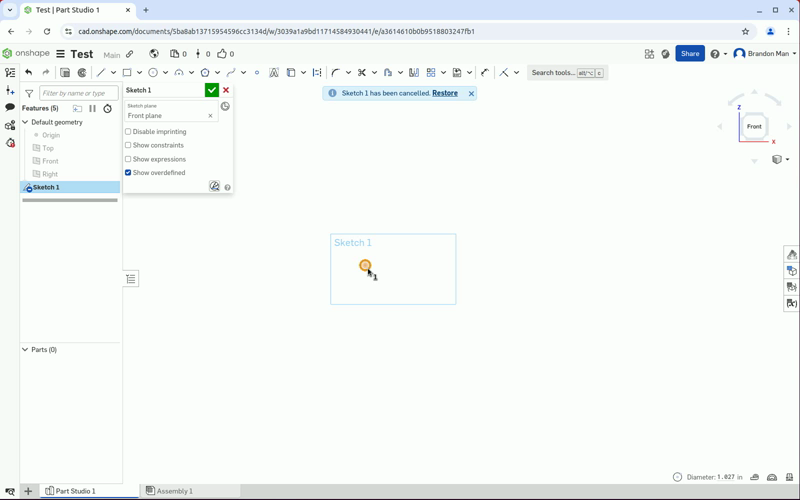
scroll(-6)
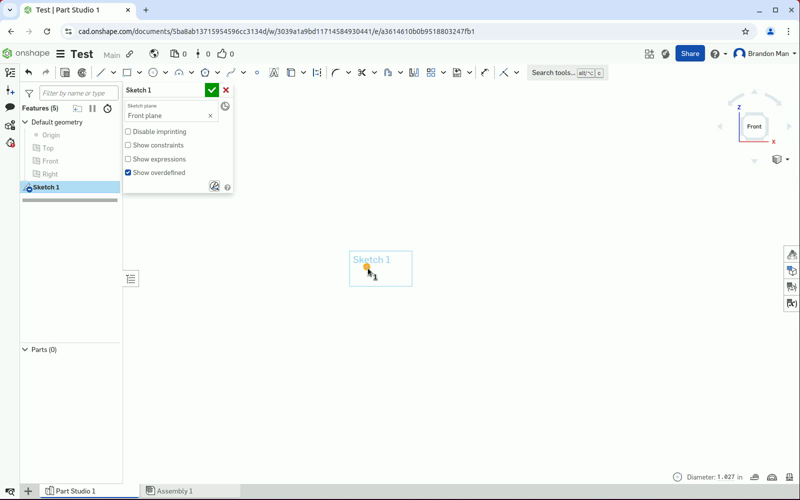
mouse_move(73, 352)
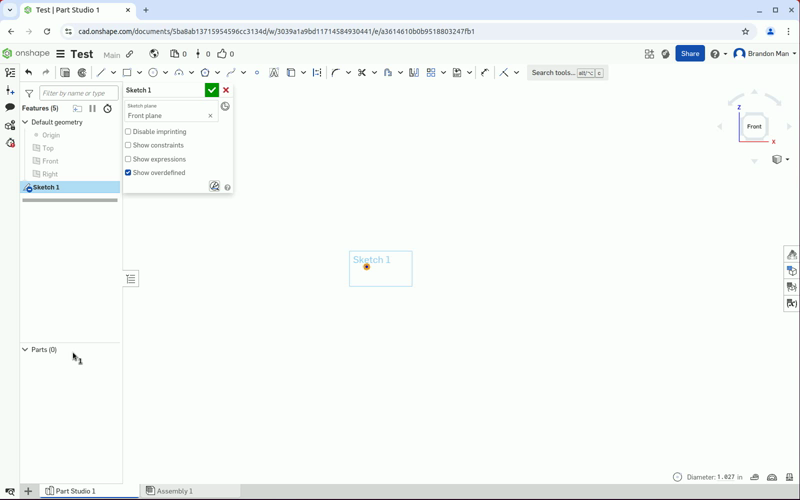
key(shift+y)
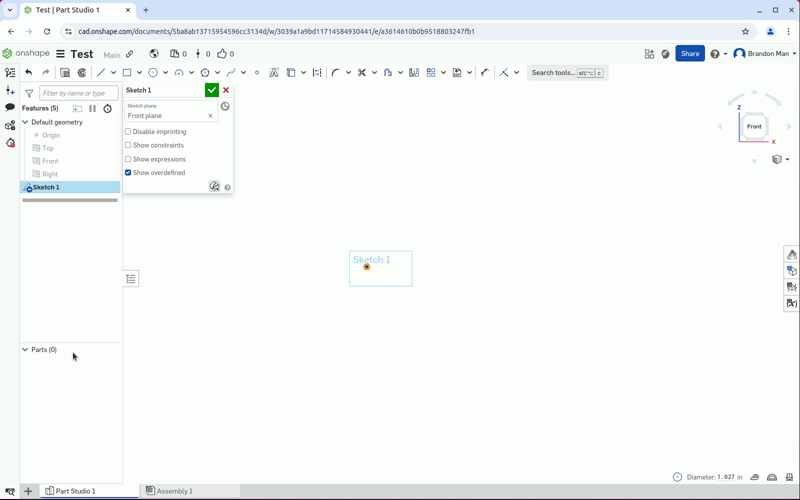
key(shift+e)
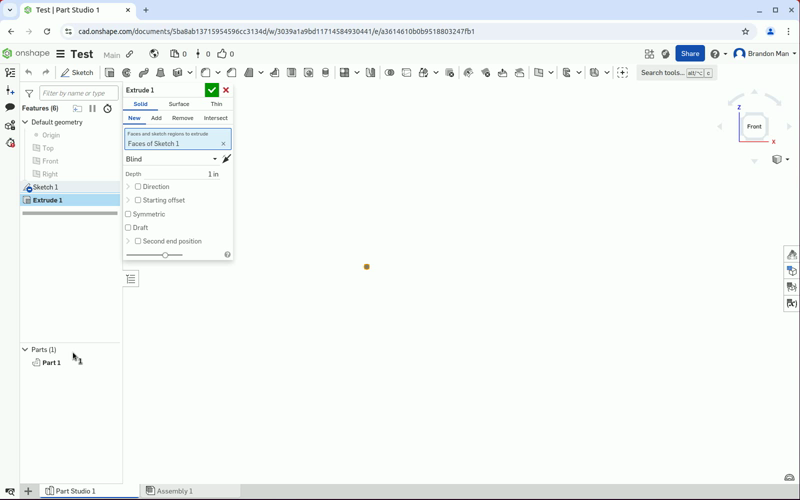
mouse_move(143, 106)
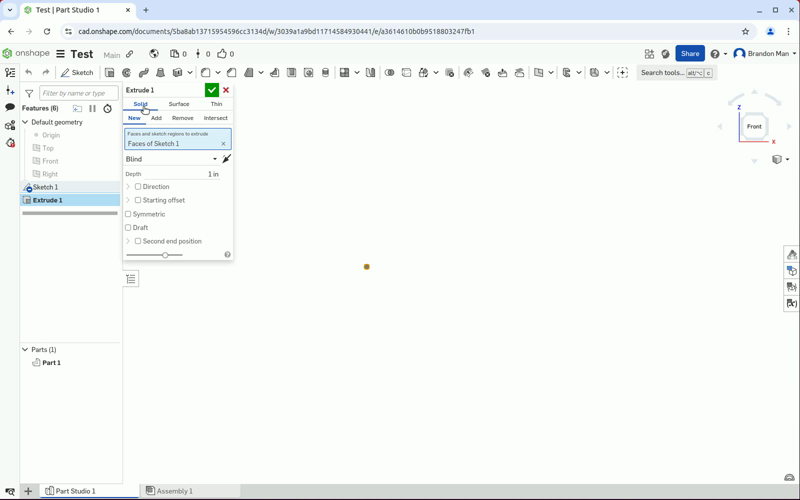
click(143, 106)
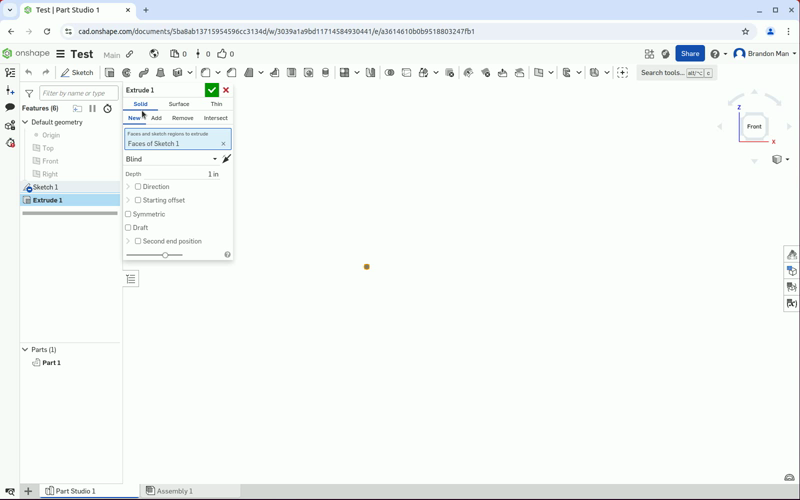
mouse_move(137, 120)
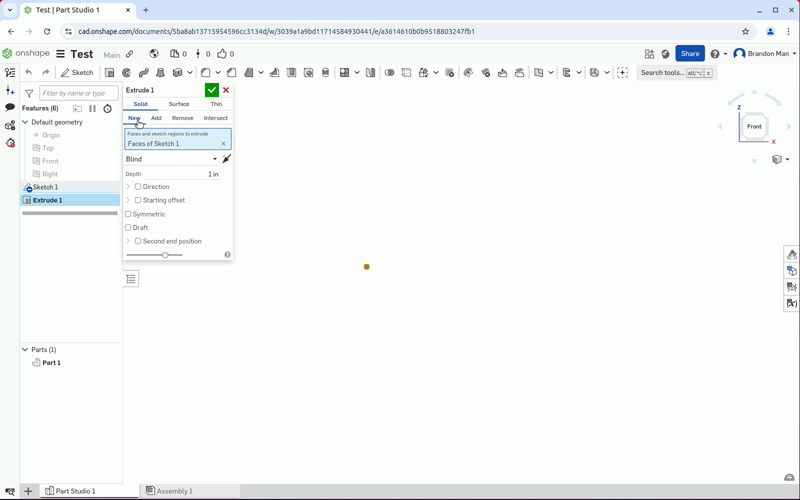
click(137, 120)
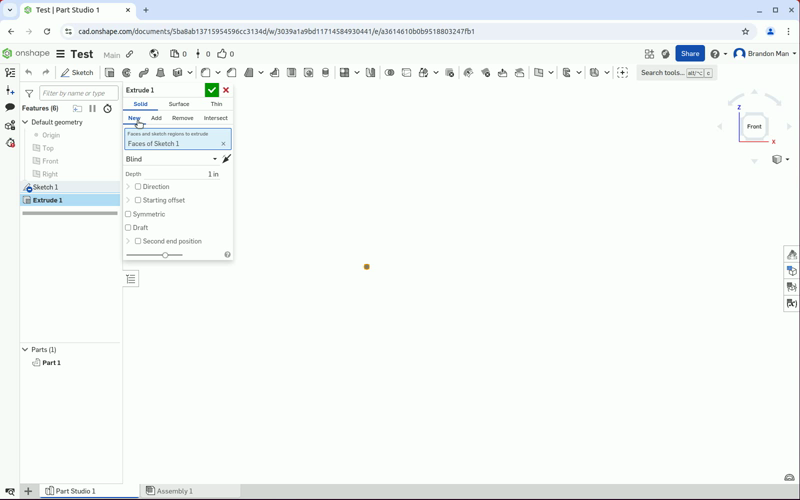
key(tab, 4)
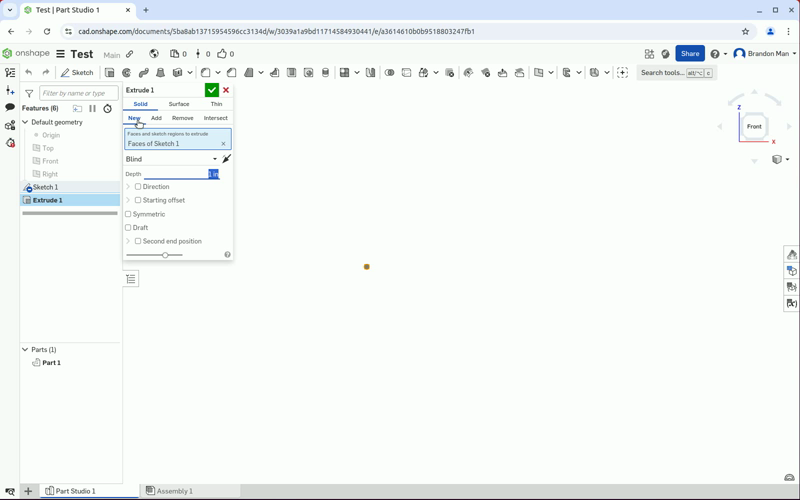
text(23.108)
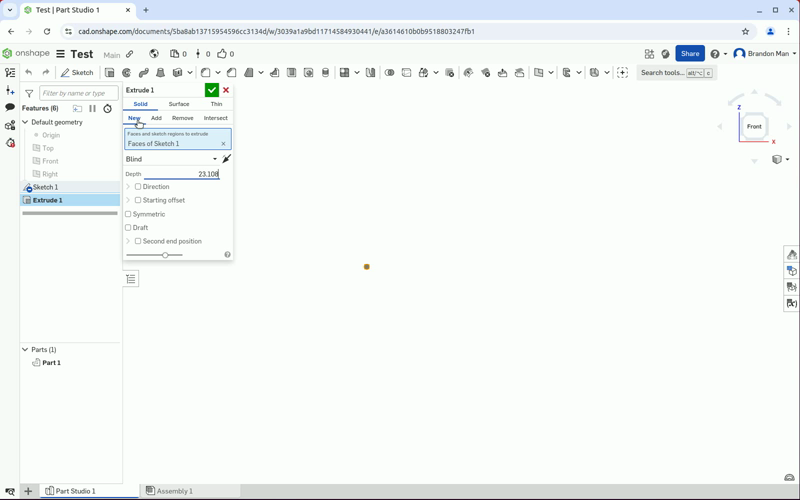
key(enter)
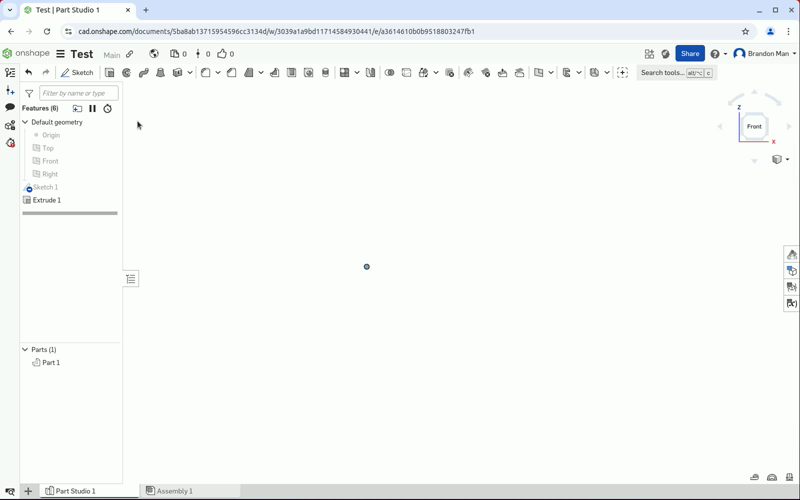
key(shift+h)
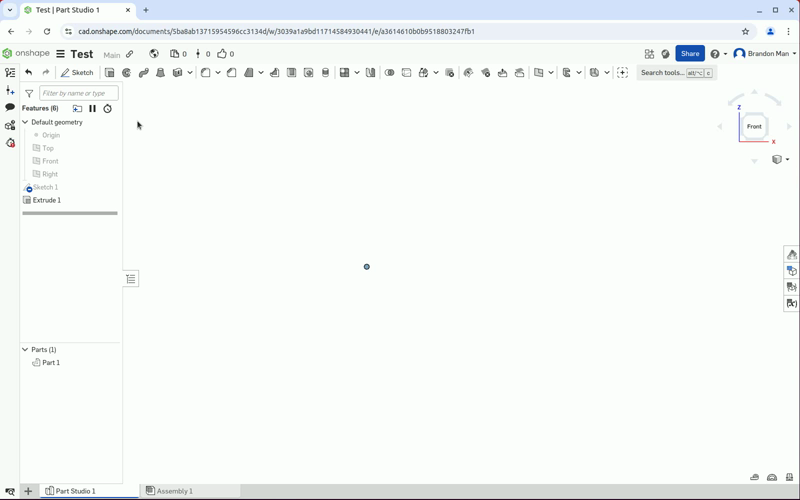
key(shift+h)
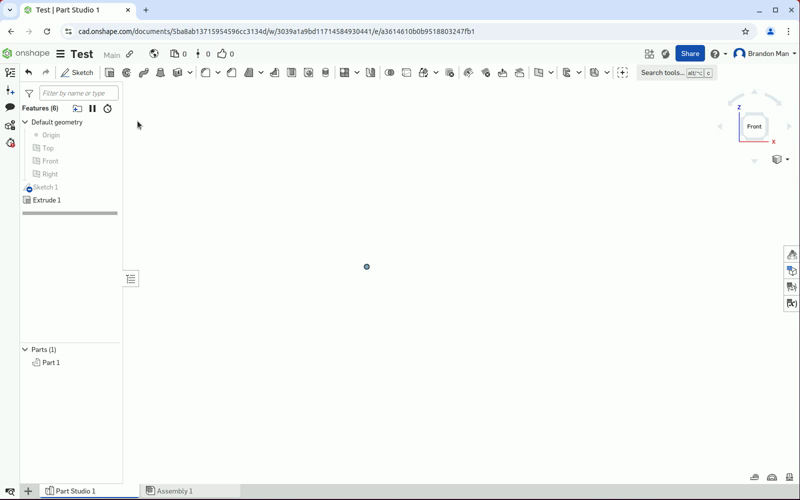
mouse_move(73, 189)
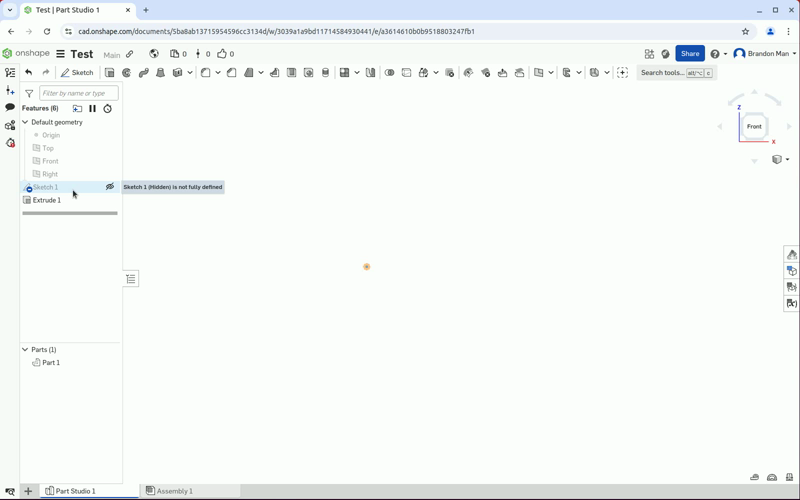
click(73, 189)
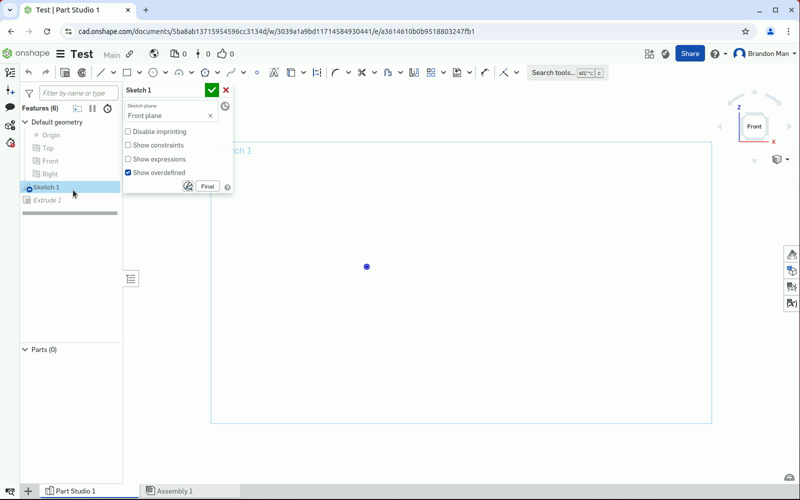
mouse_move(229, 92)
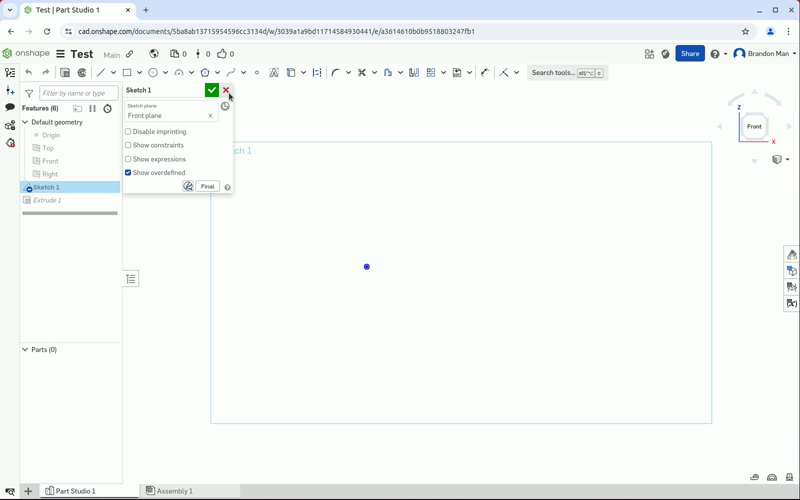
click(229, 92)
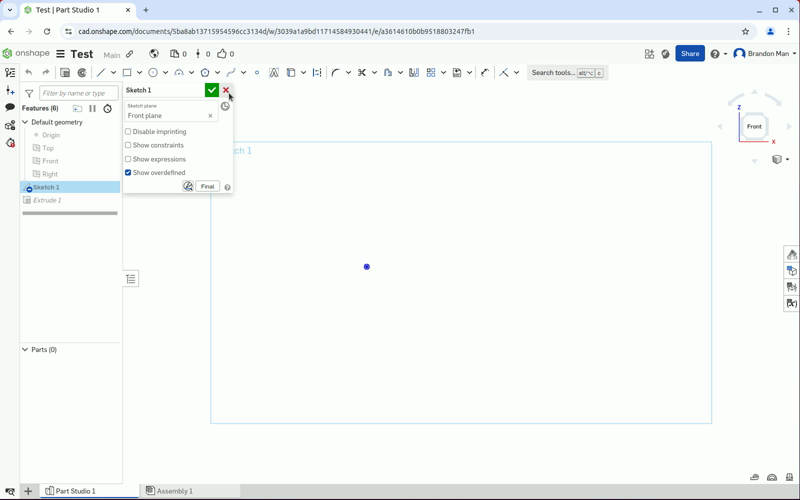
key(shift+s)
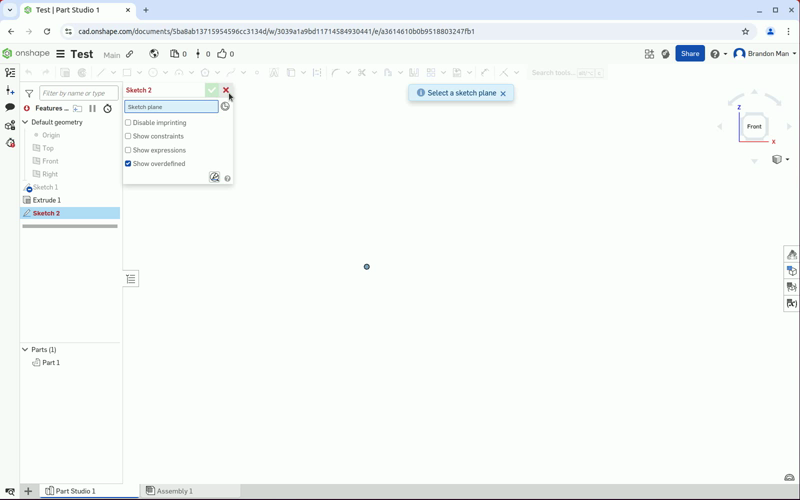
mouse_move(73, 163)
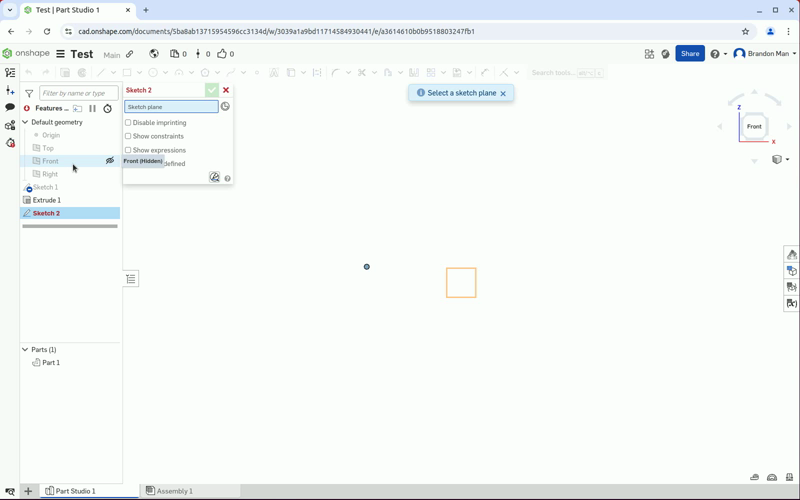
click(73, 163)
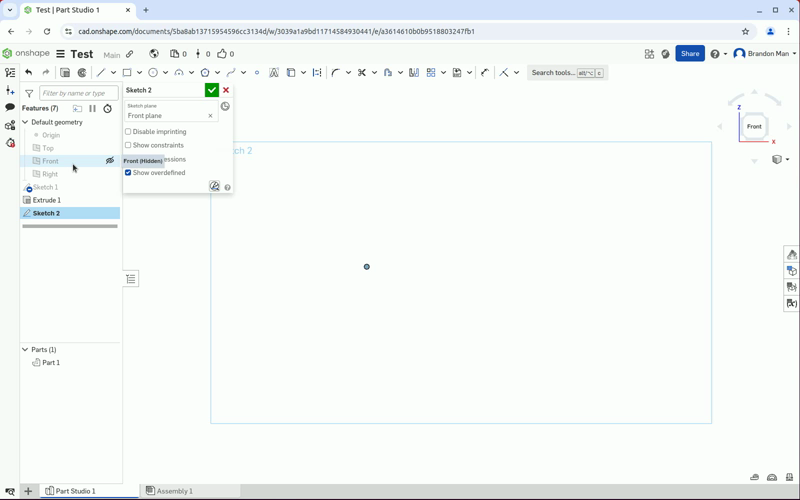
mouse_move(73, 352)
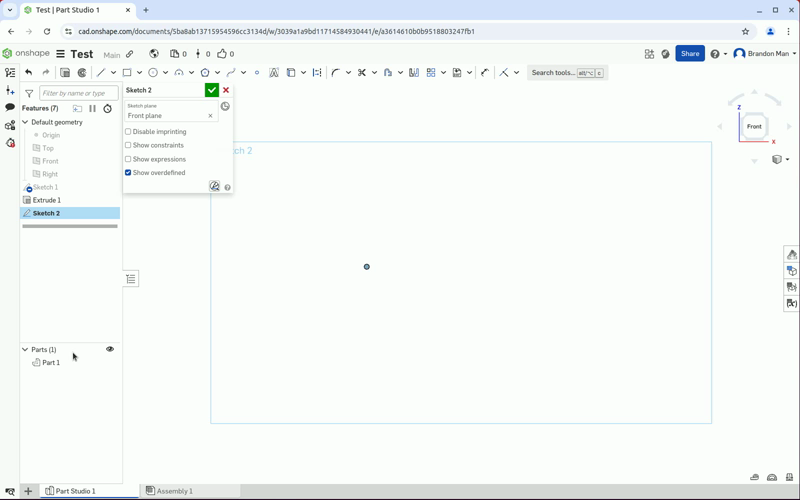
key(y)
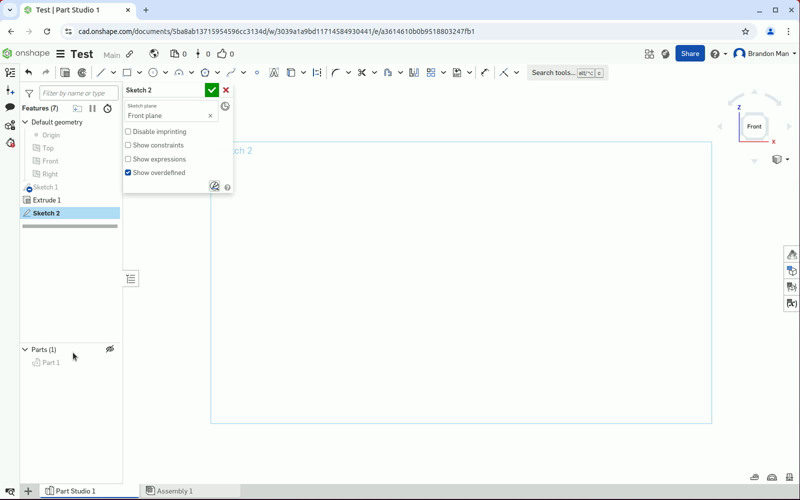
key(c)
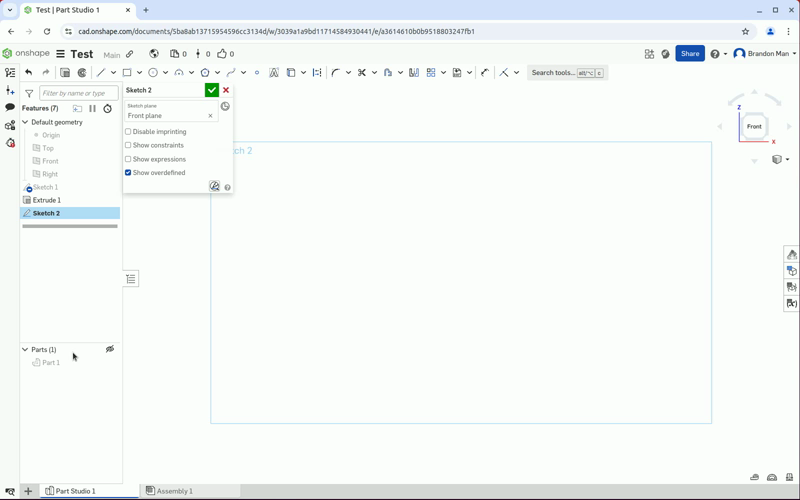
key_down(shift)
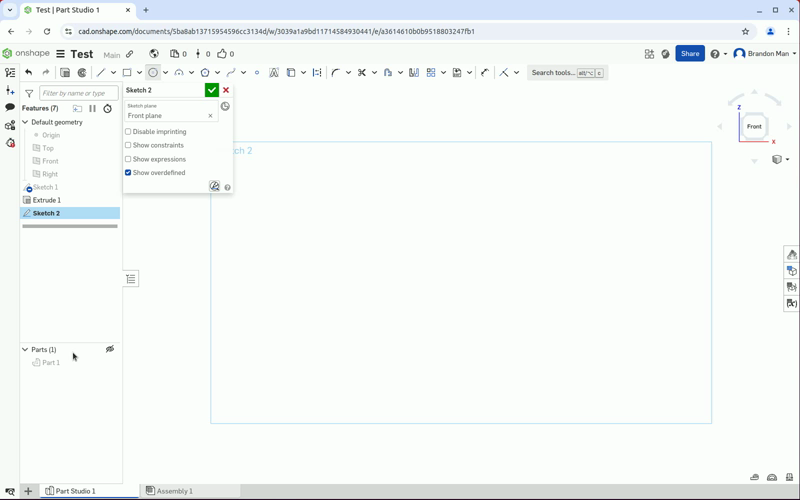
mouse_move(554, 266)
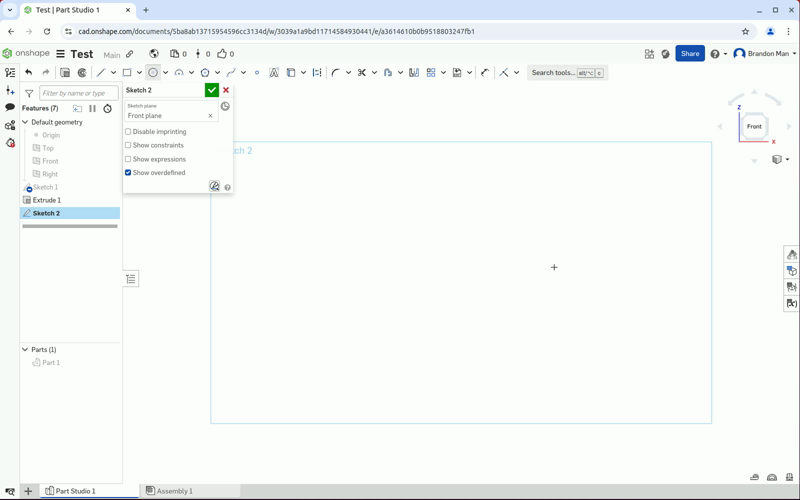
click(554, 266)
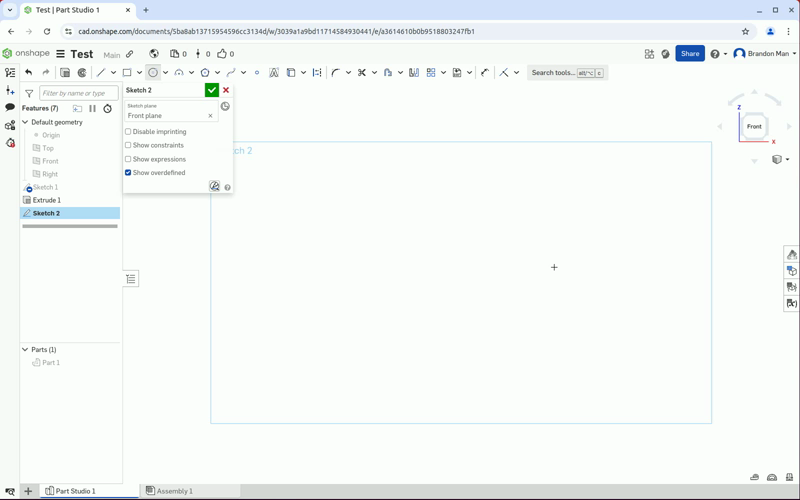
key_up(shift)
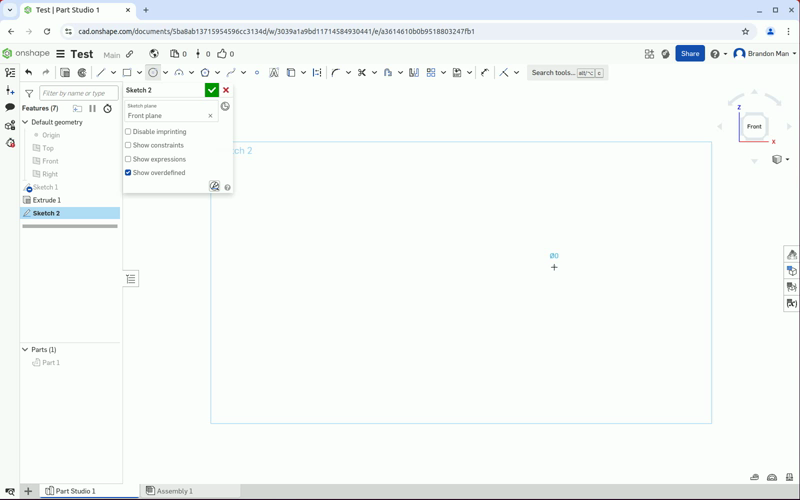
mouse_move(556, 266)
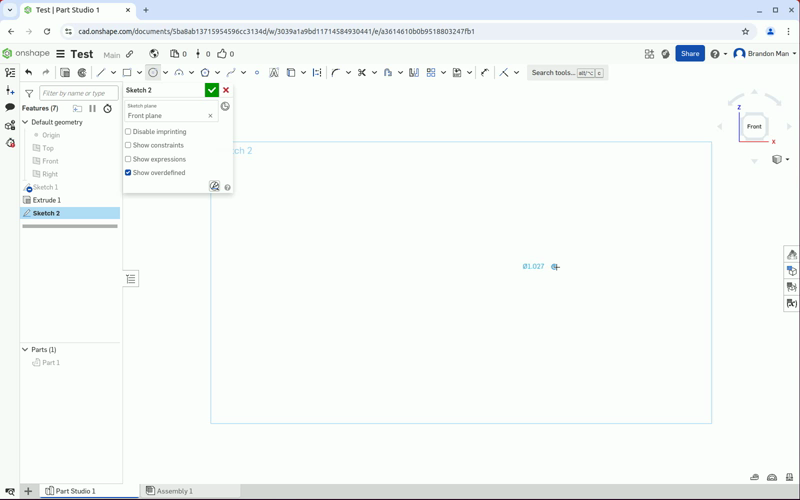
scroll(6)
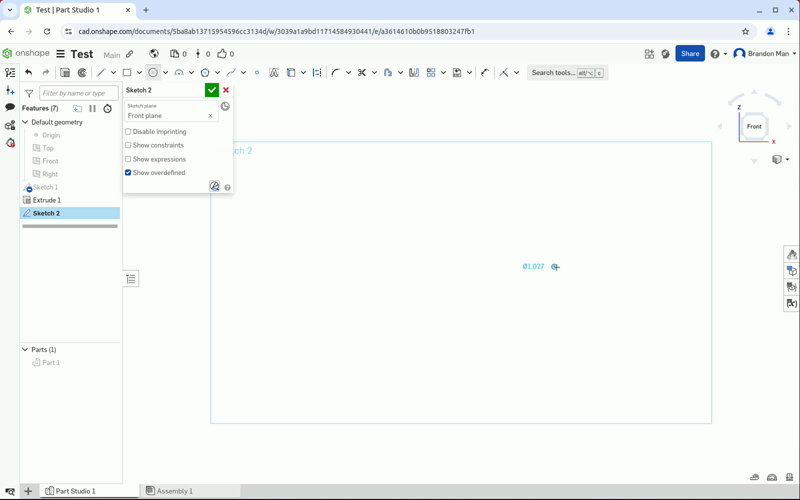
scroll(6)
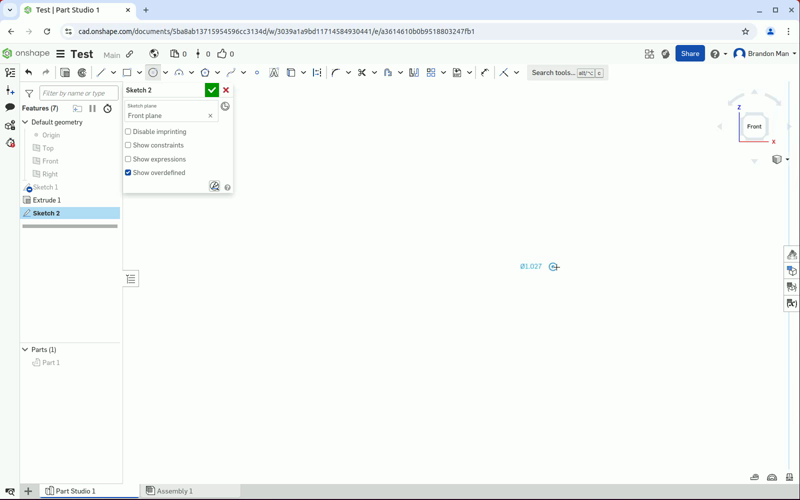
scroll(6)
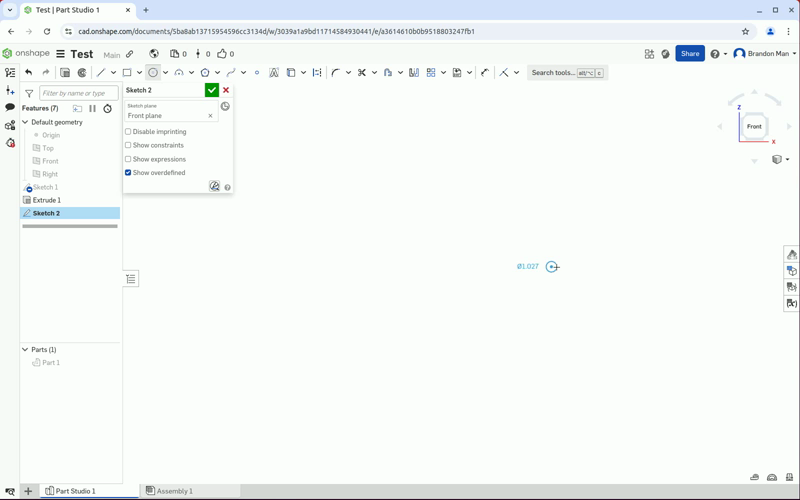
scroll(6)
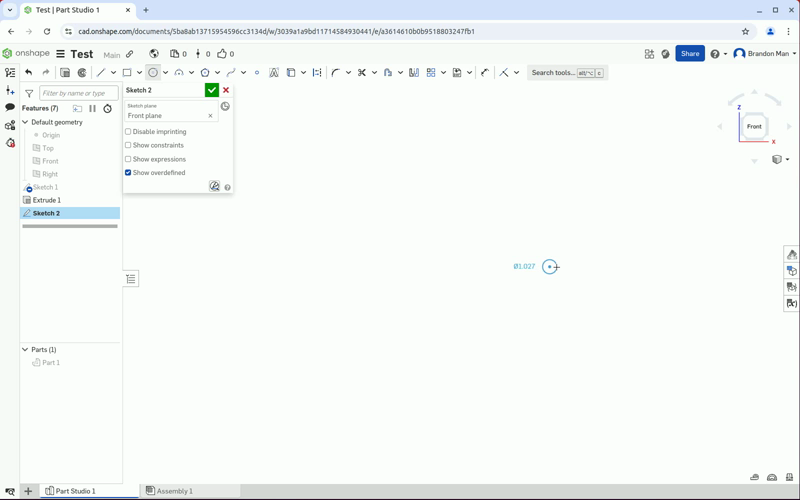
scroll(6)
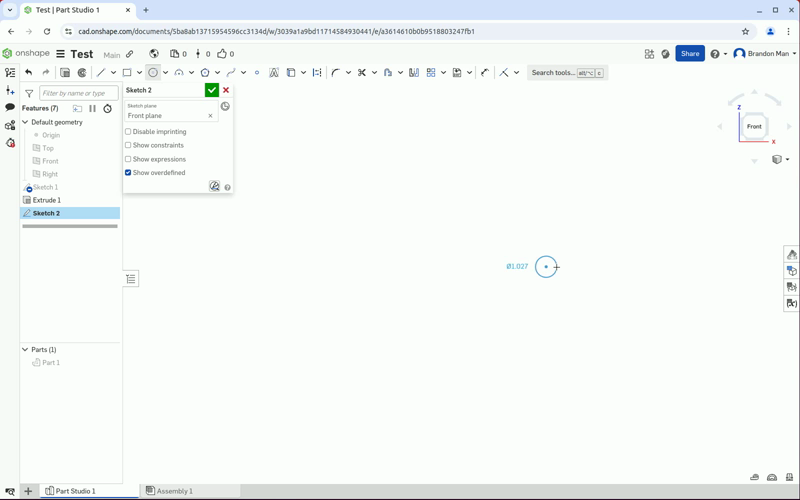
scroll(6)
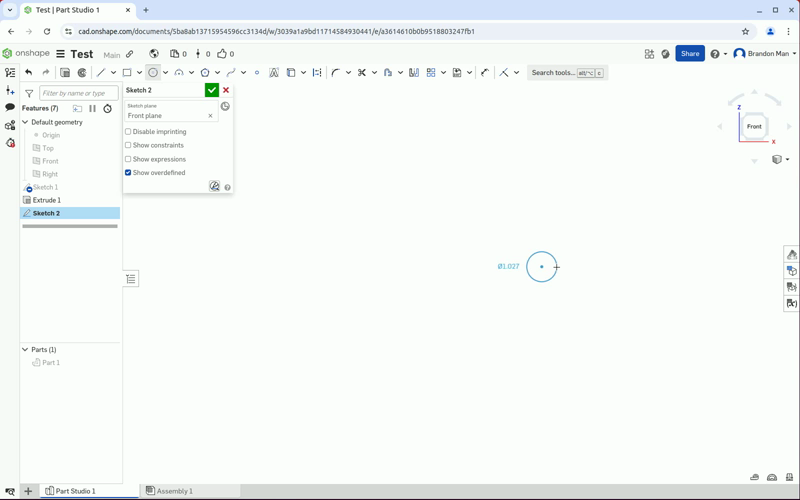
scroll(6)
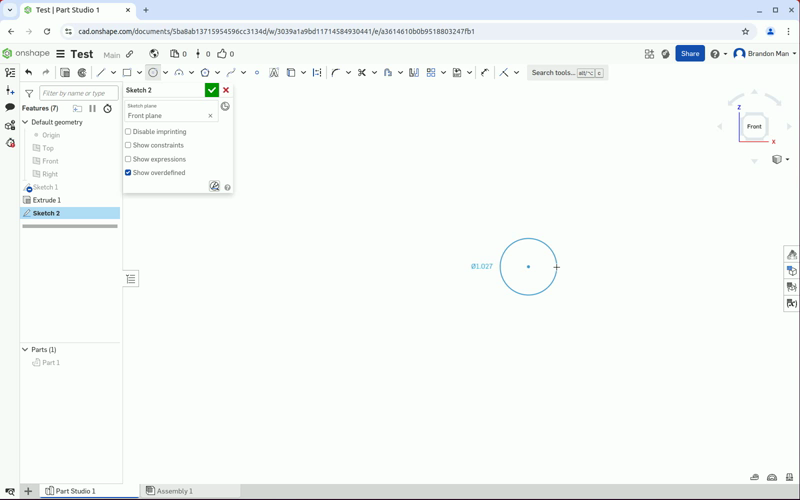
click(556, 266)
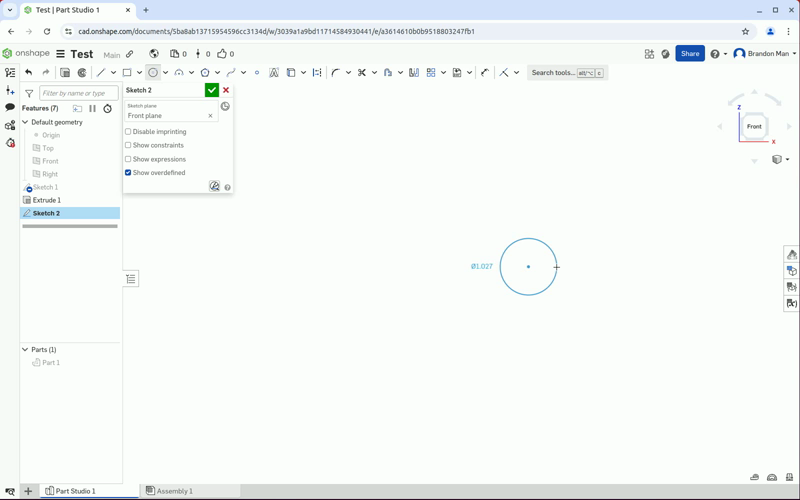
scroll(-6)
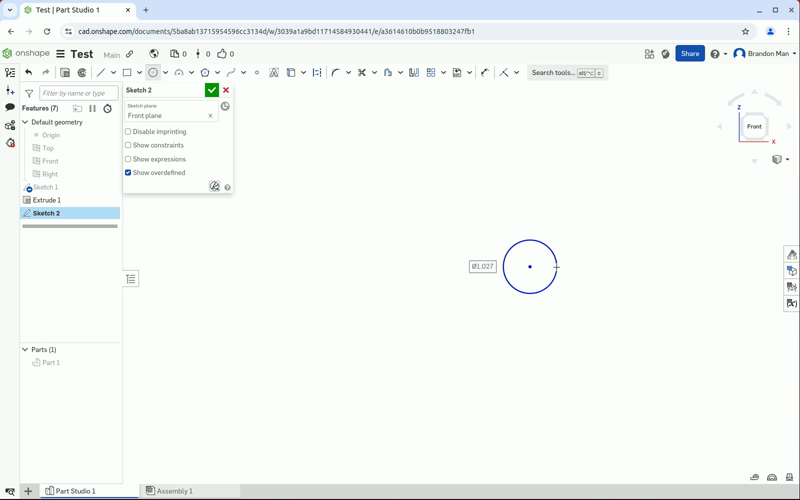
scroll(-6)
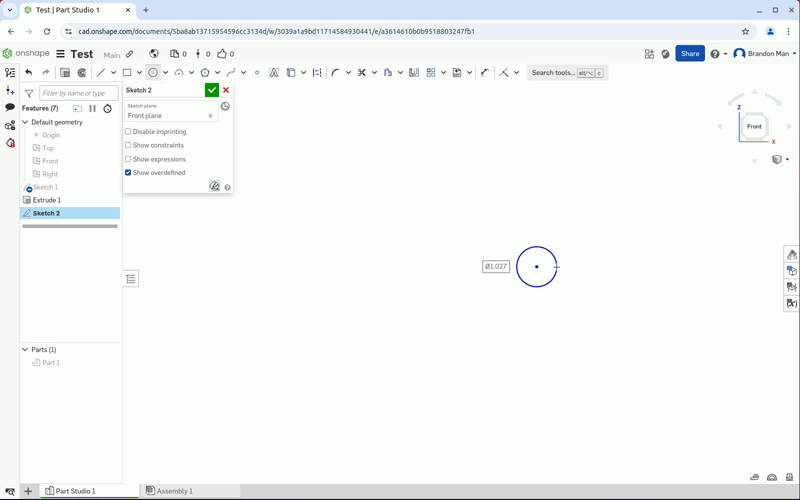
scroll(-6)
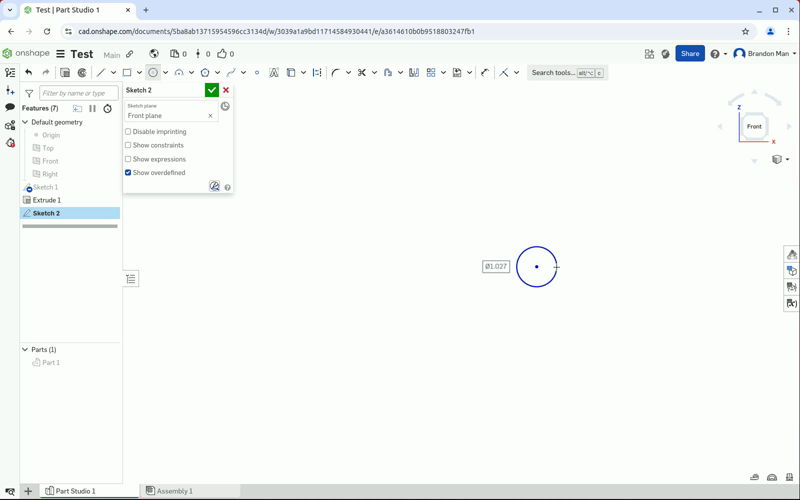
scroll(-6)
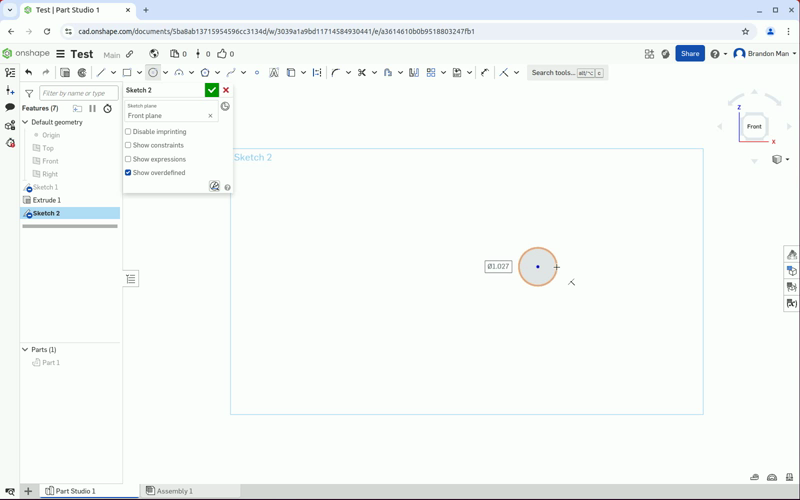
scroll(-6)
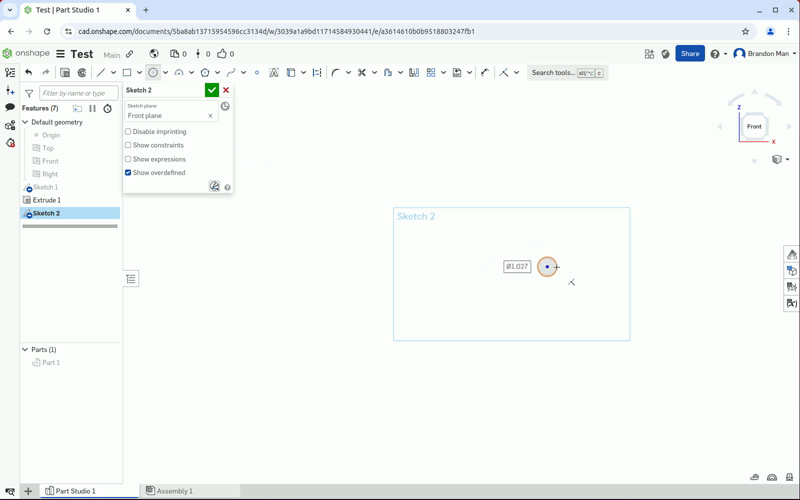
scroll(-6)
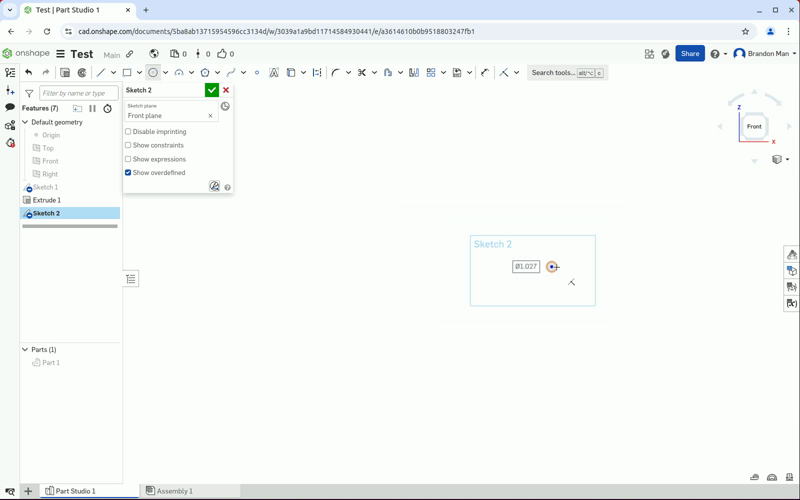
scroll(-6)
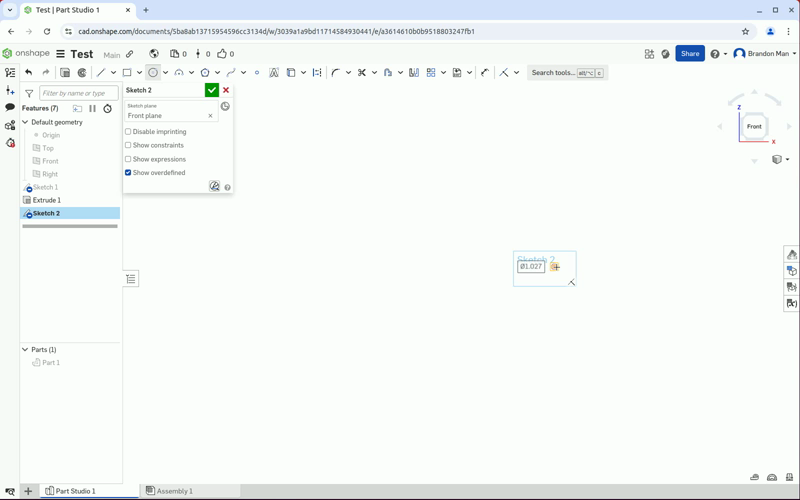
key(esc)
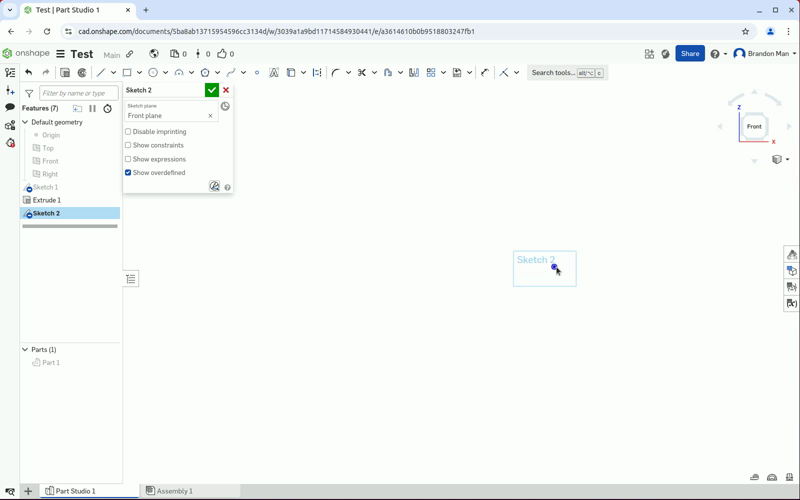
mouse_move(555, 267)
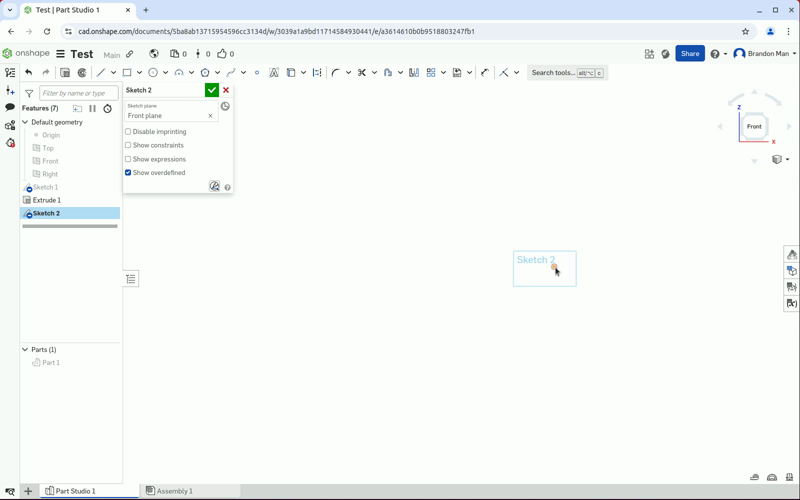
scroll(6)
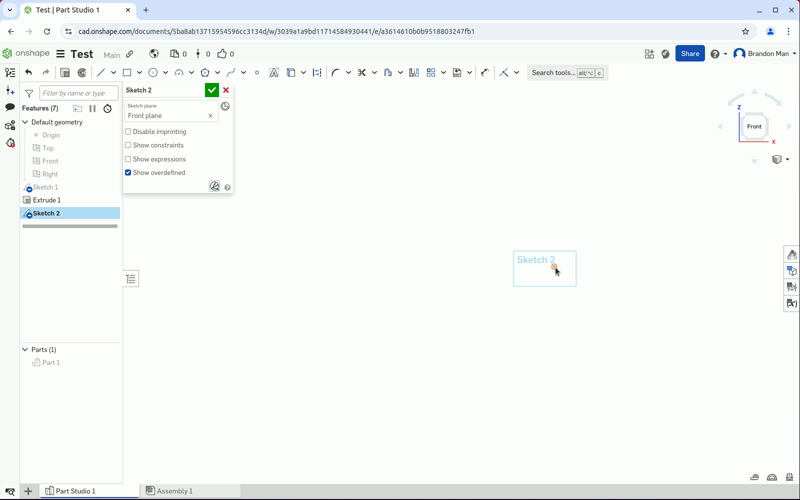
scroll(6)
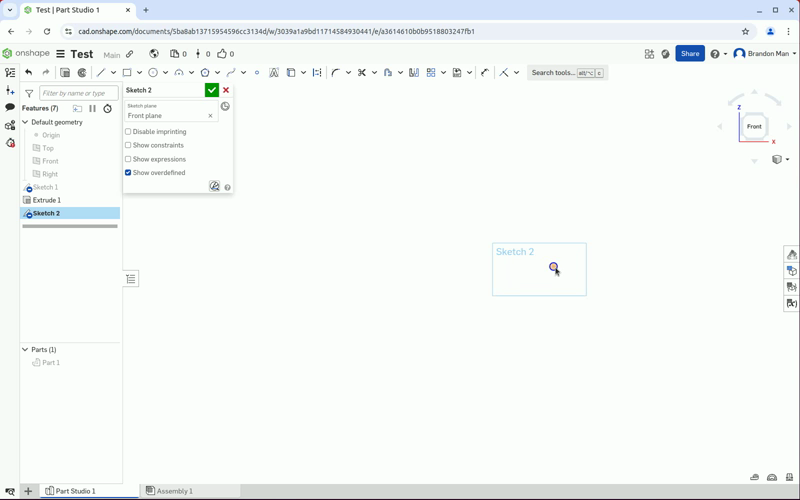
scroll(6)
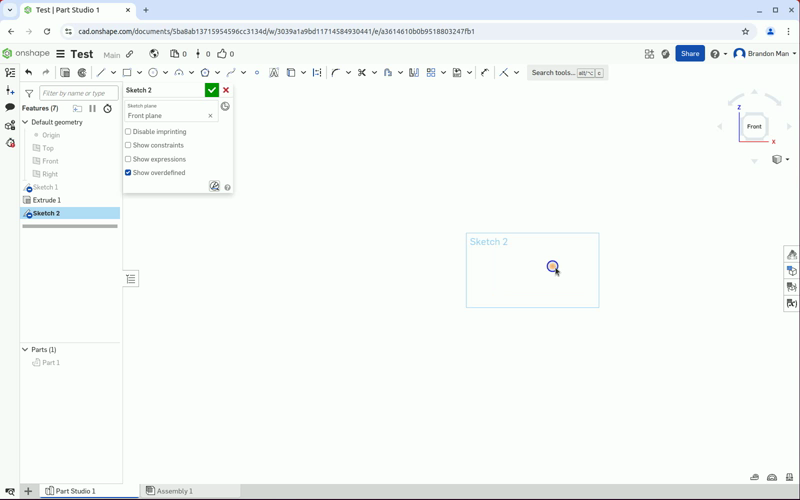
scroll(6)
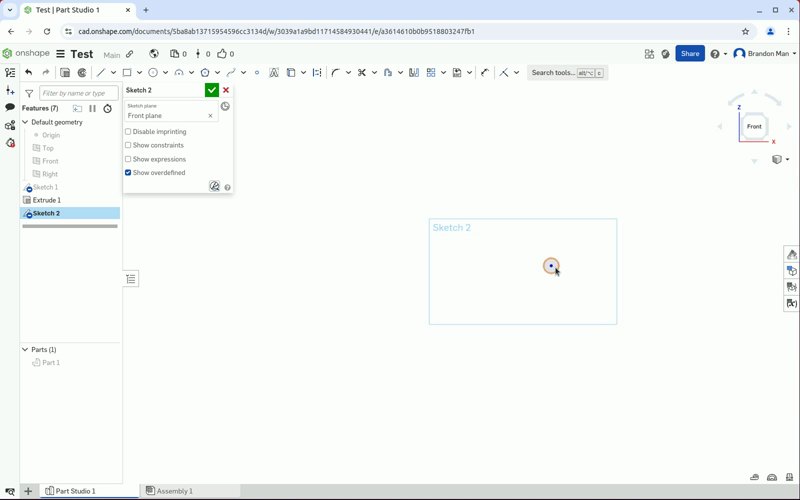
scroll(6)
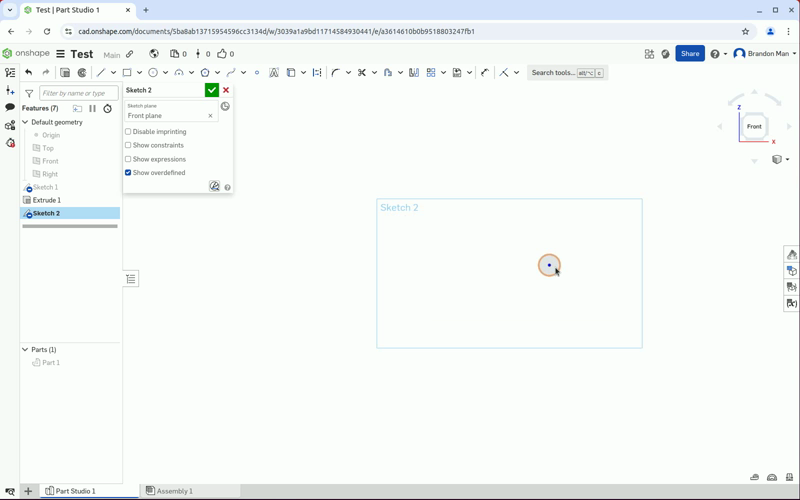
scroll(6)
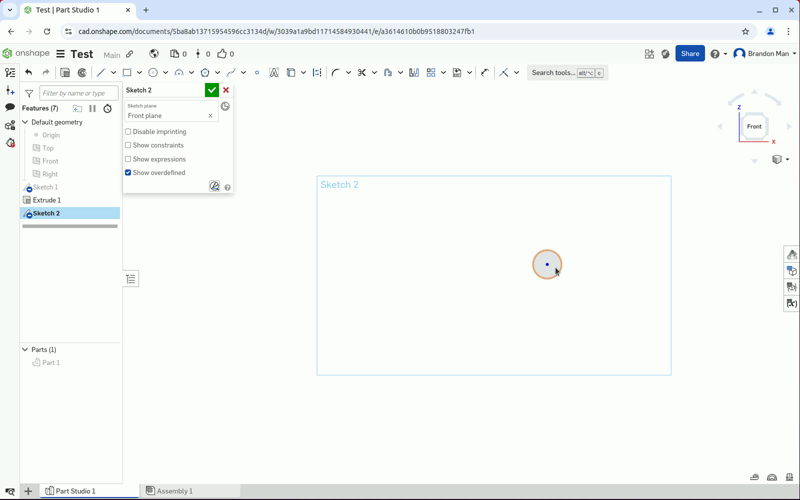
scroll(6)
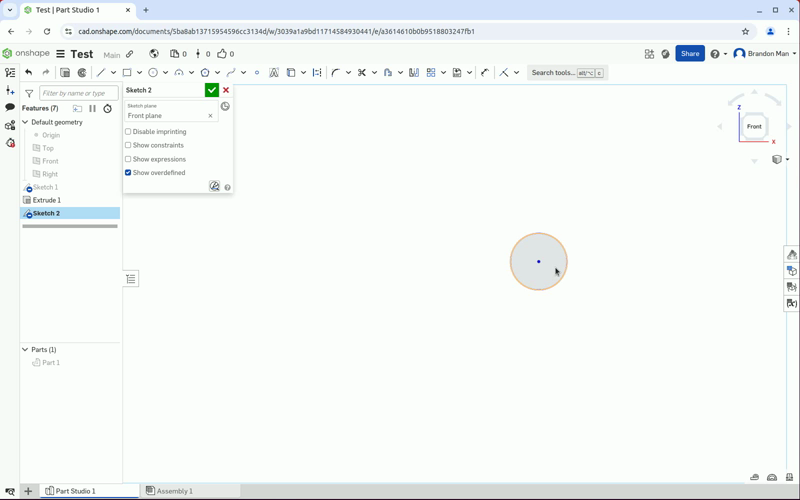
click(555, 267)
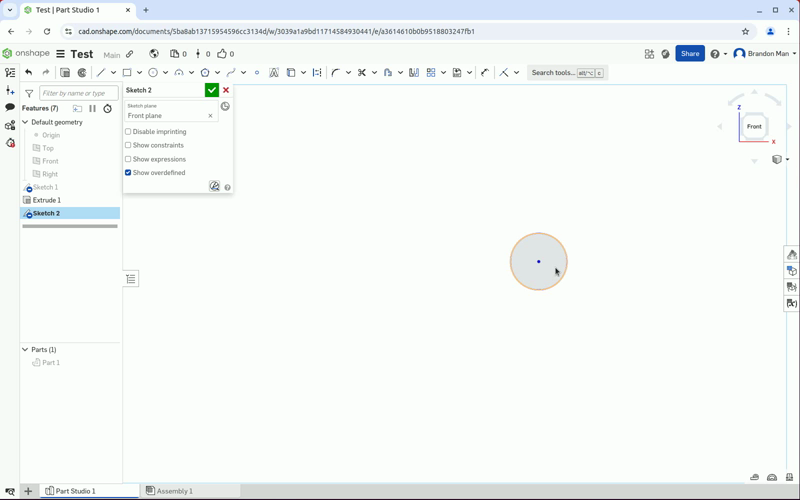
scroll(-6)
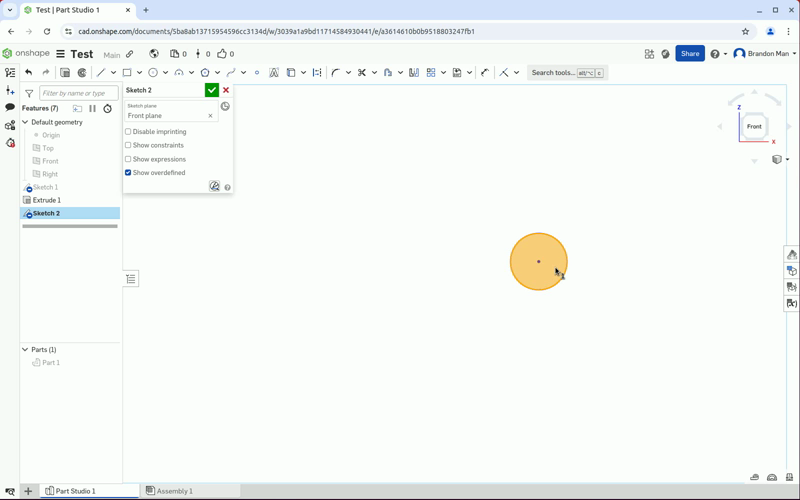
scroll(-6)
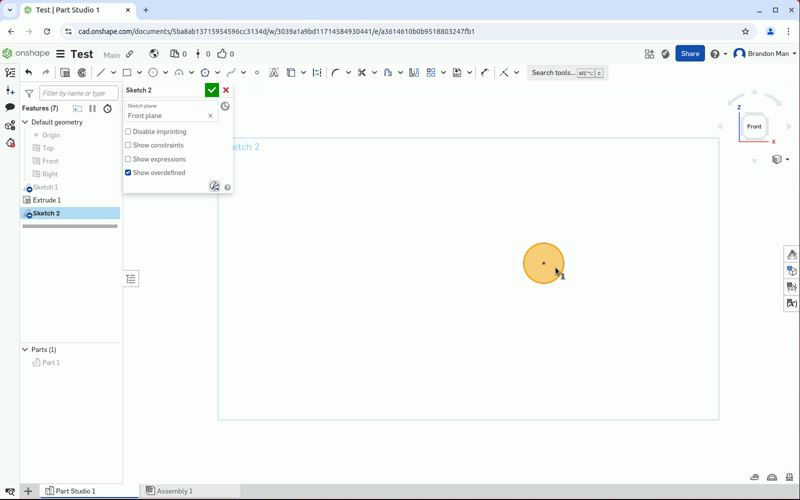
scroll(-6)
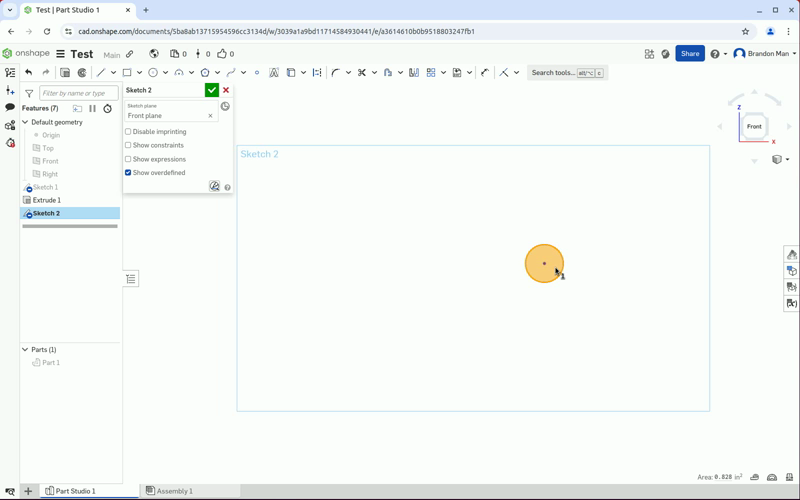
scroll(-6)
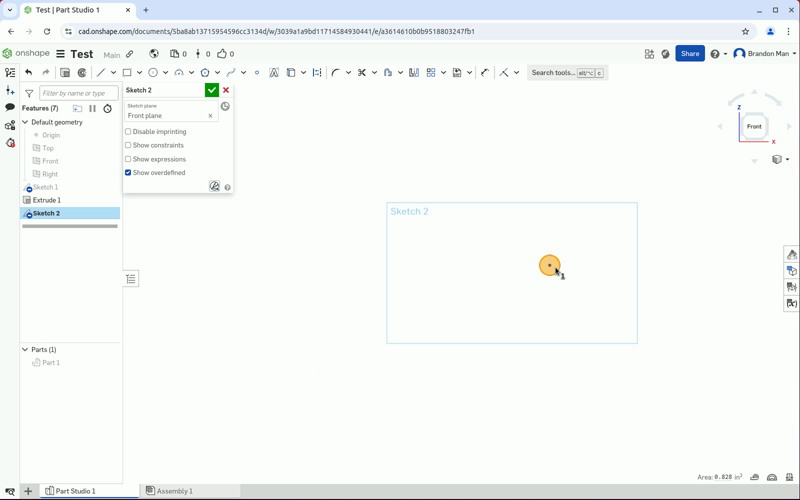
scroll(-6)
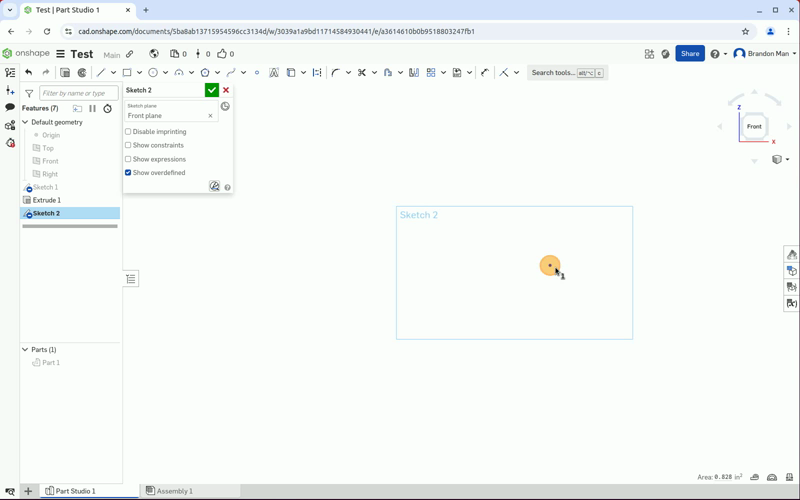
scroll(-6)
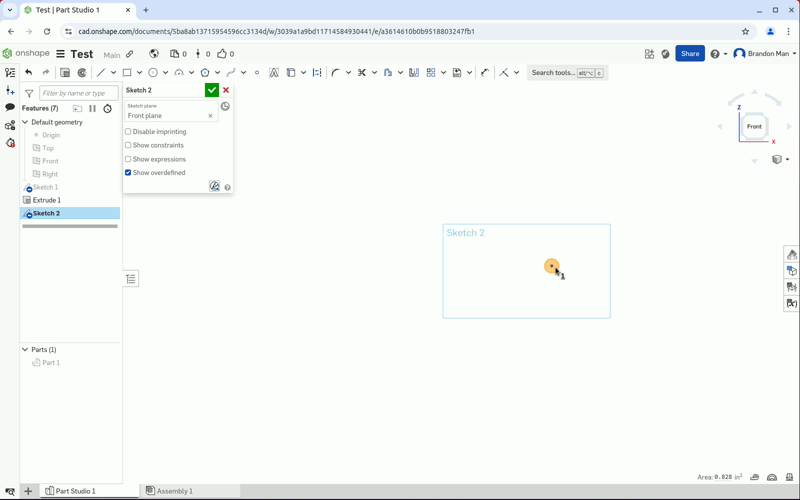
scroll(-6)
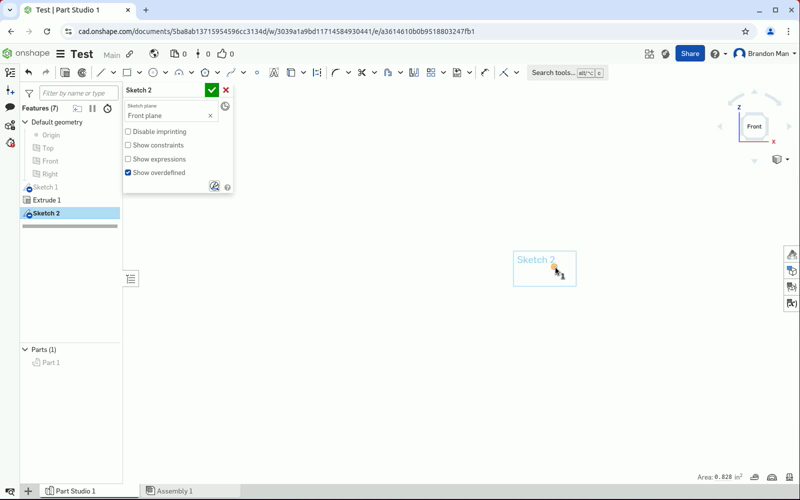
mouse_move(73, 352)
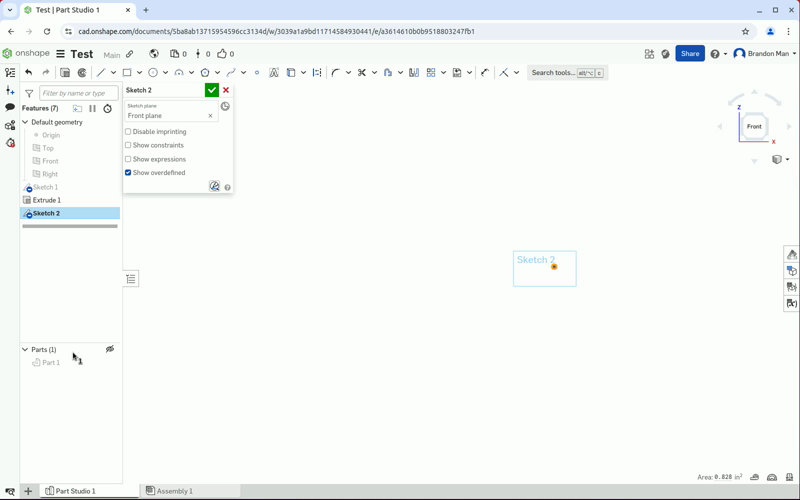
key(shift+y)
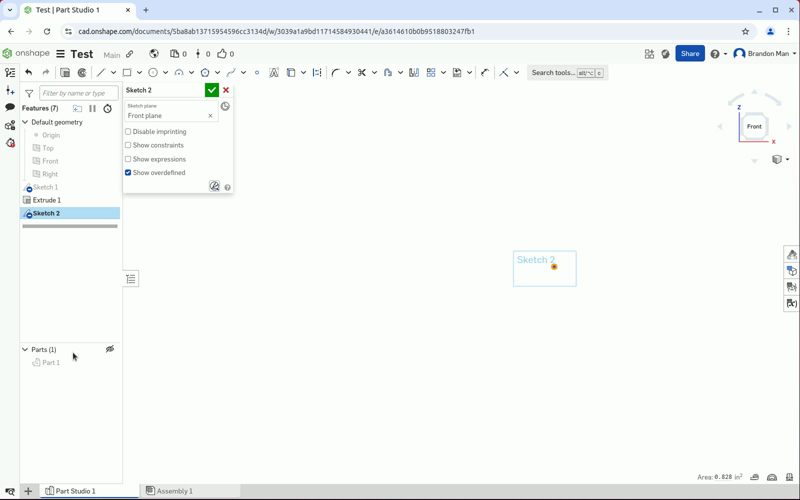
key(shift+e)
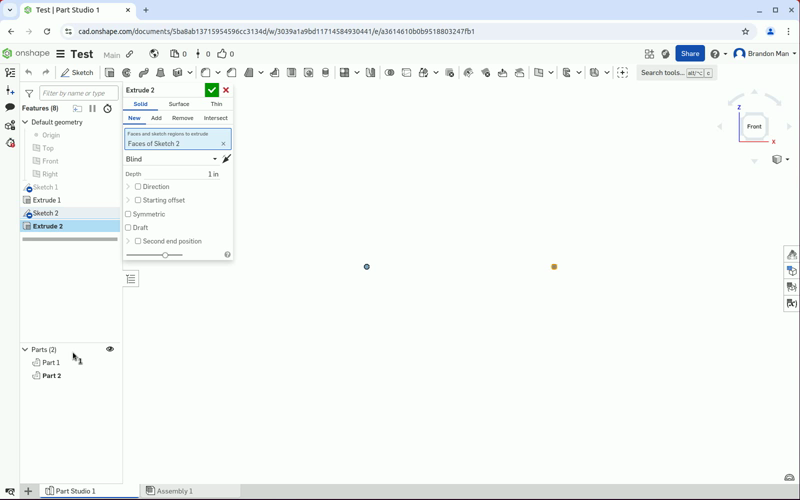
mouse_move(143, 106)
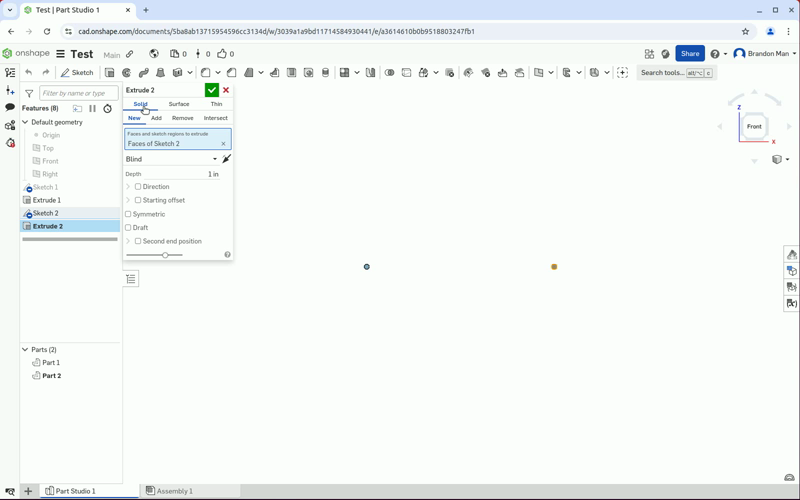
click(143, 106)
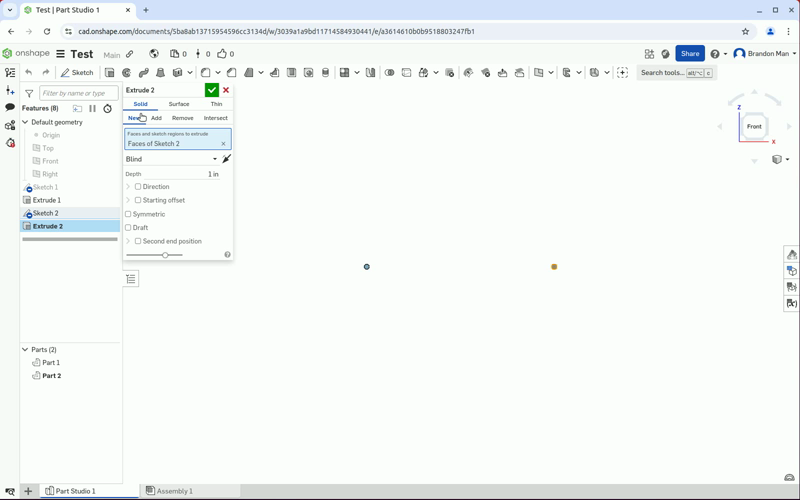
mouse_move(137, 120)
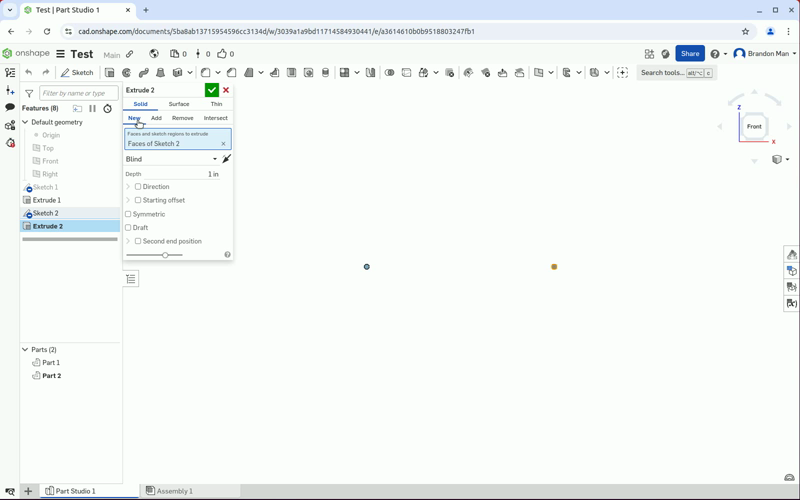
click(137, 120)
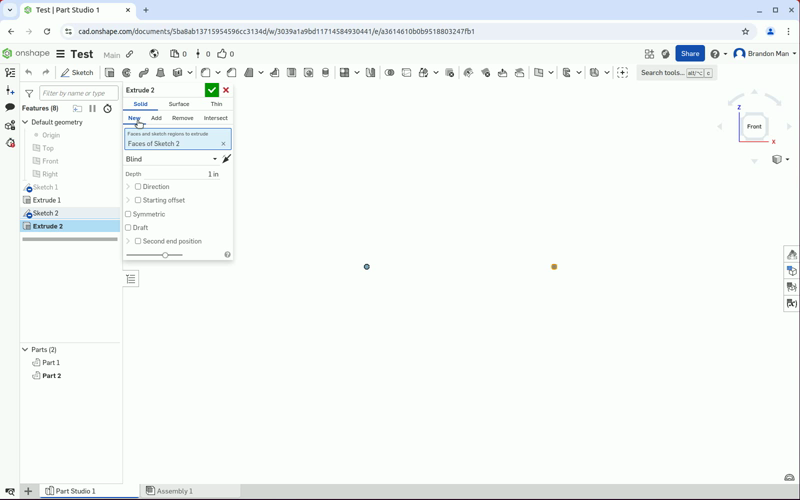
key(tab, 4)
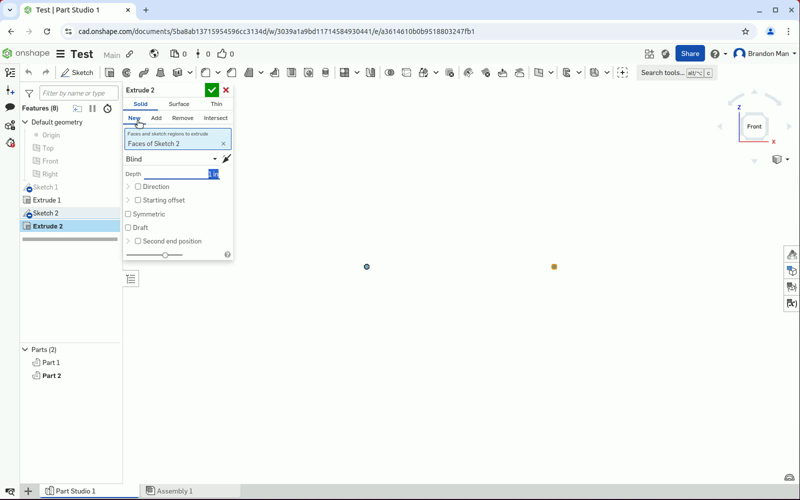
text(23.108)
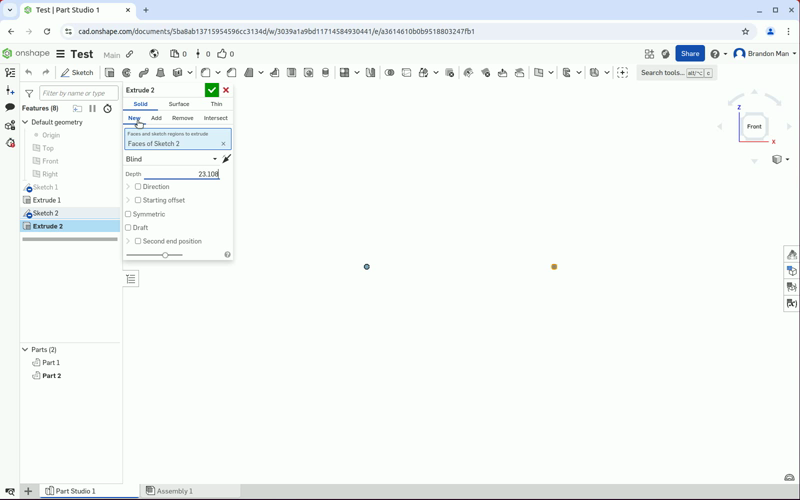
key(enter)
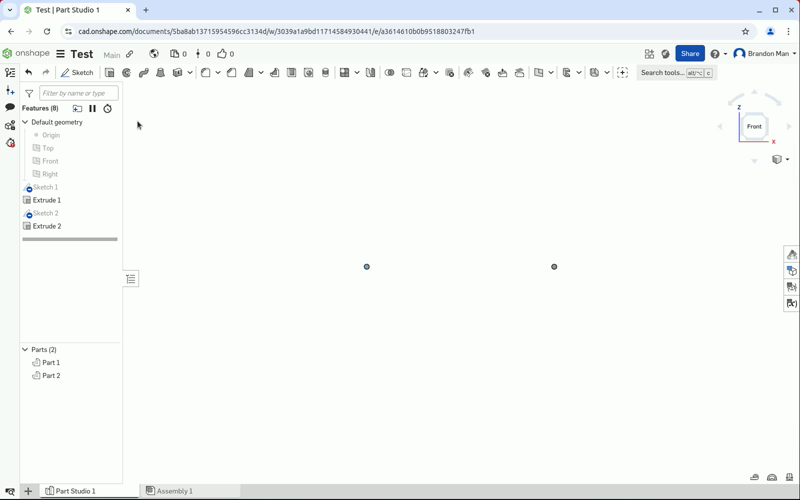
key(shift+h)
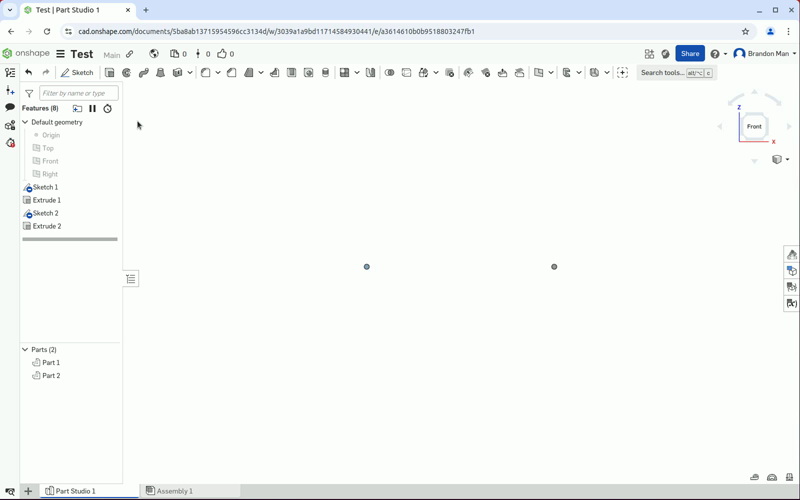
key(shift+h)
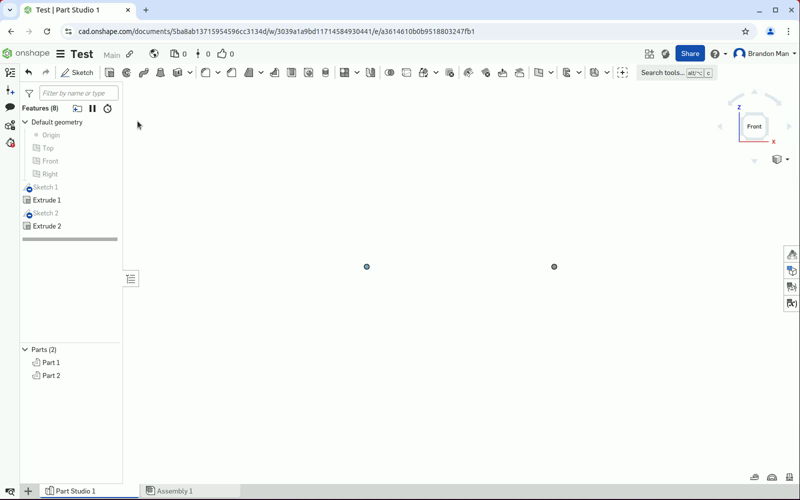
mouse_move(73, 189)
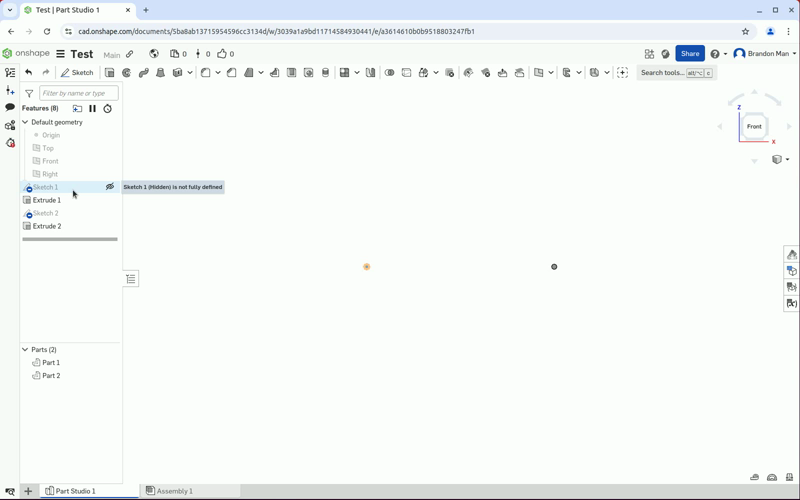
click(73, 189)
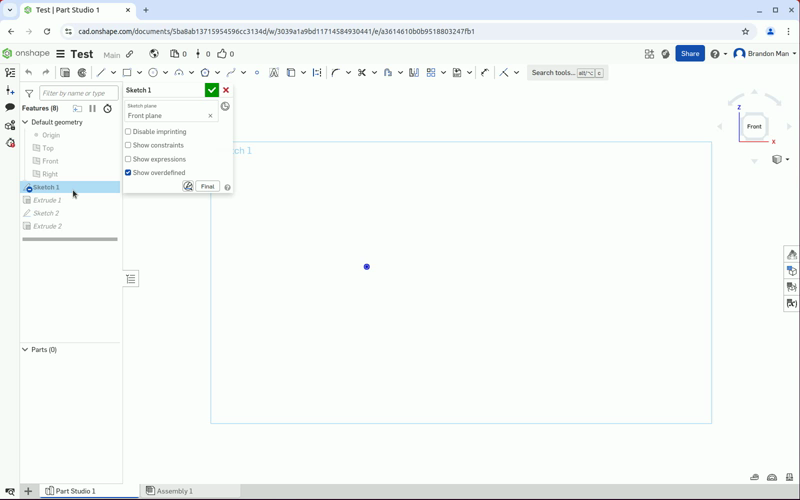
mouse_move(229, 92)
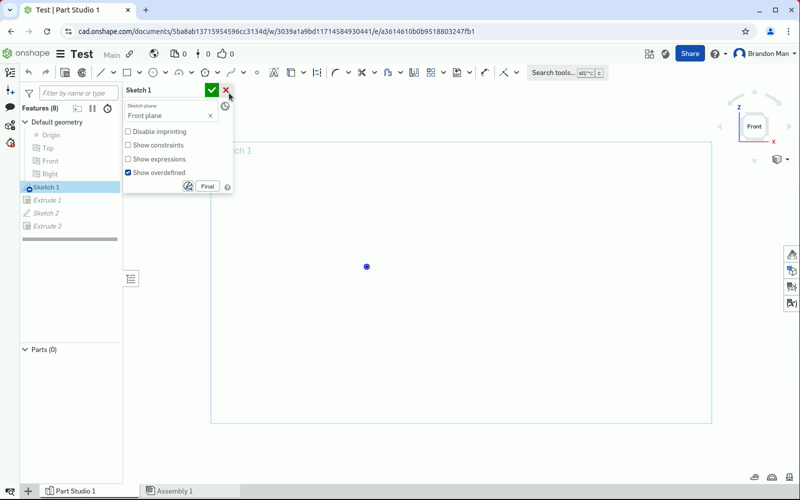
click(229, 92)
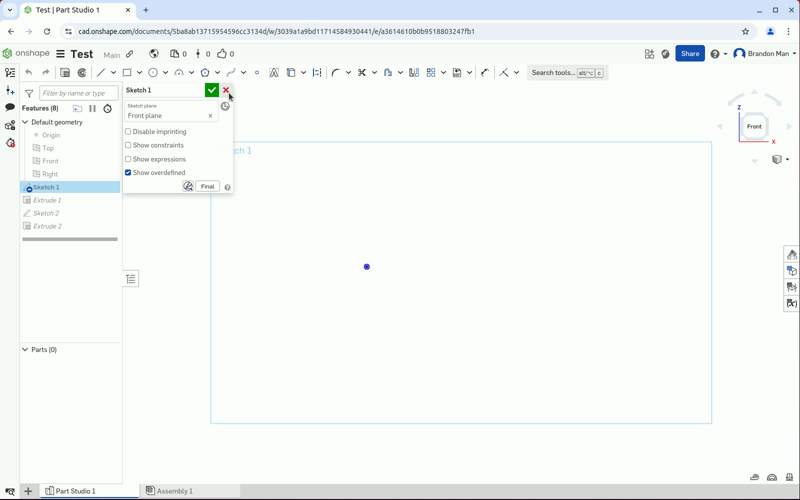
key(shift+s)
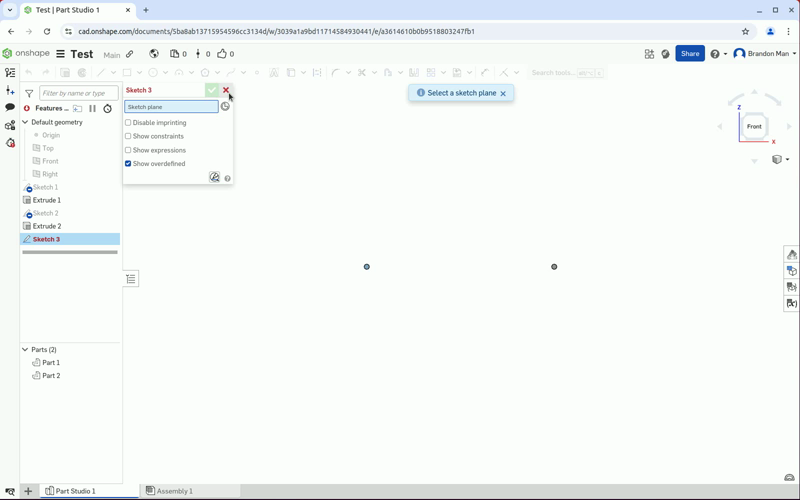
mouse_move(73, 163)
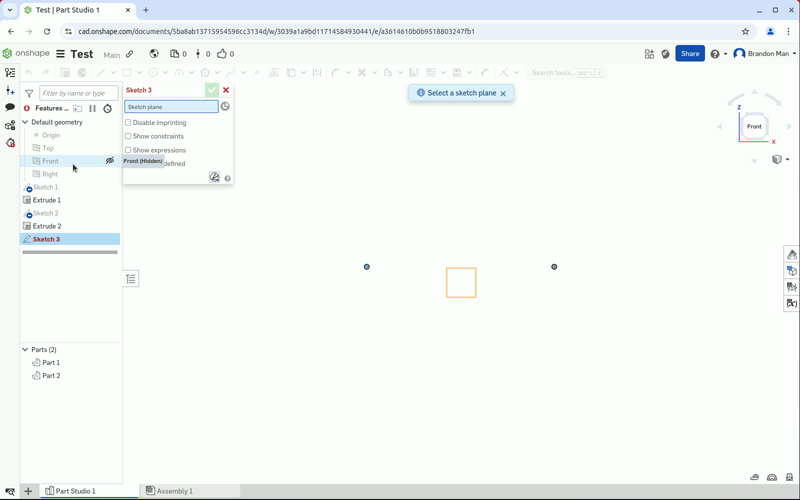
click(73, 163)
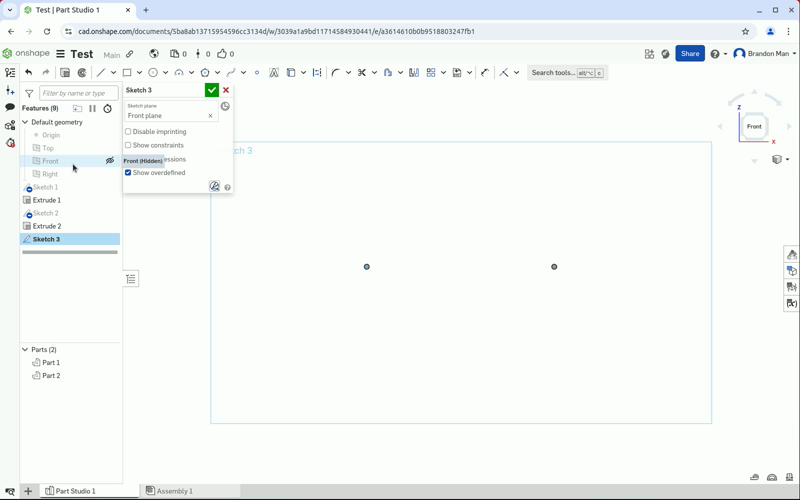
mouse_move(73, 352)
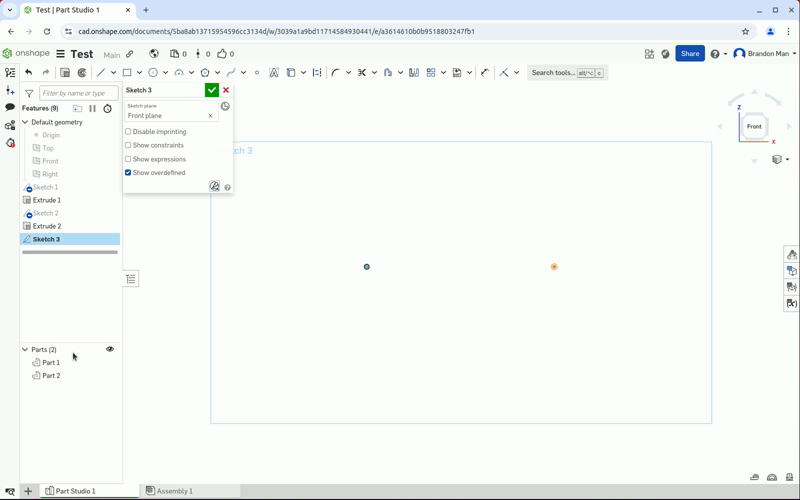
key(y)
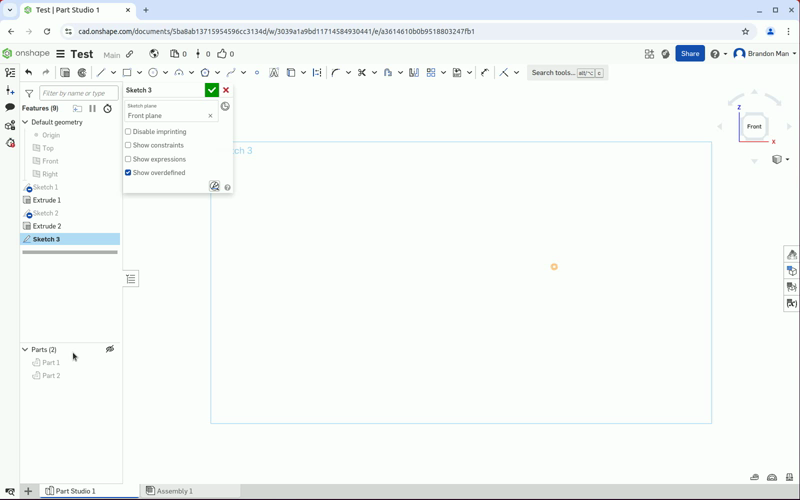
key(c)
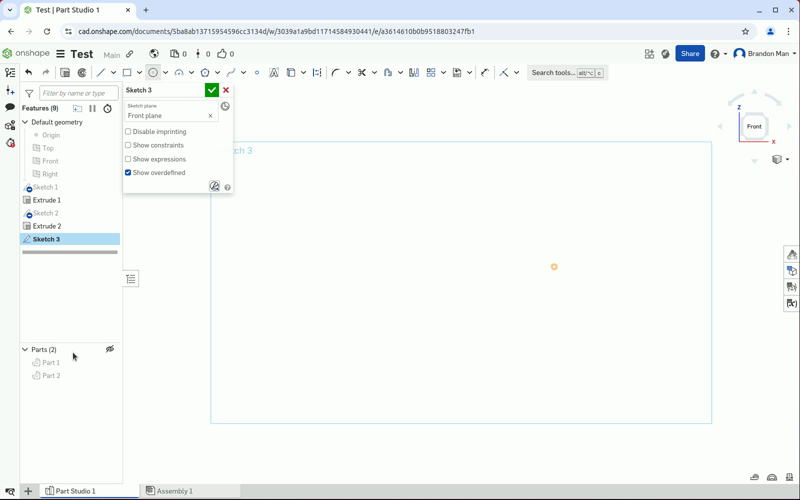
key_down(shift)
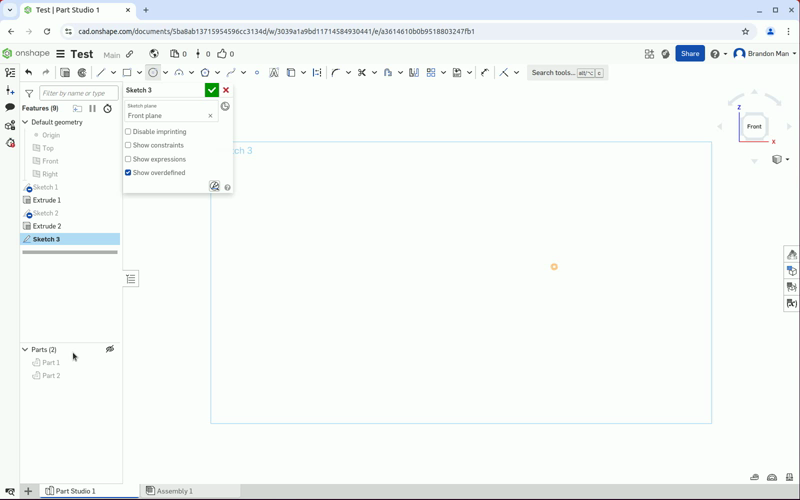
mouse_move(554, 299)
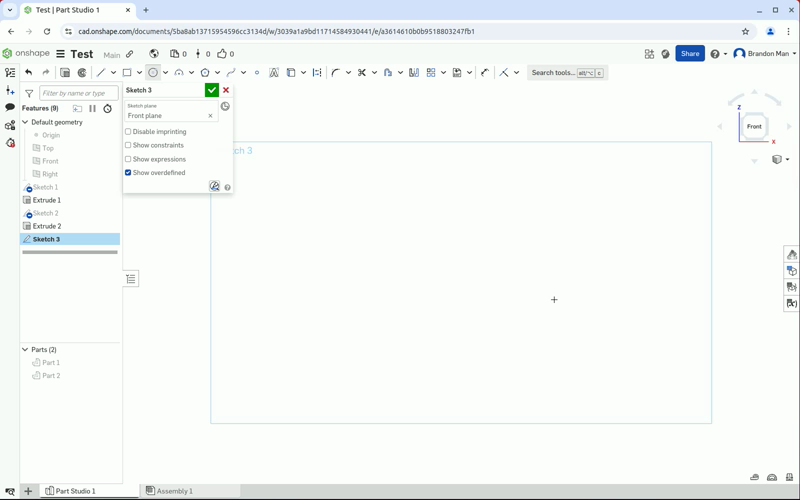
click(554, 299)
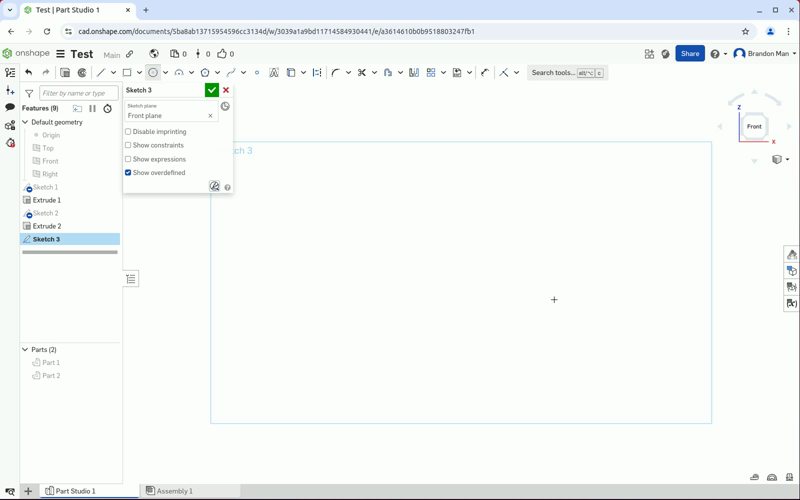
key_up(shift)
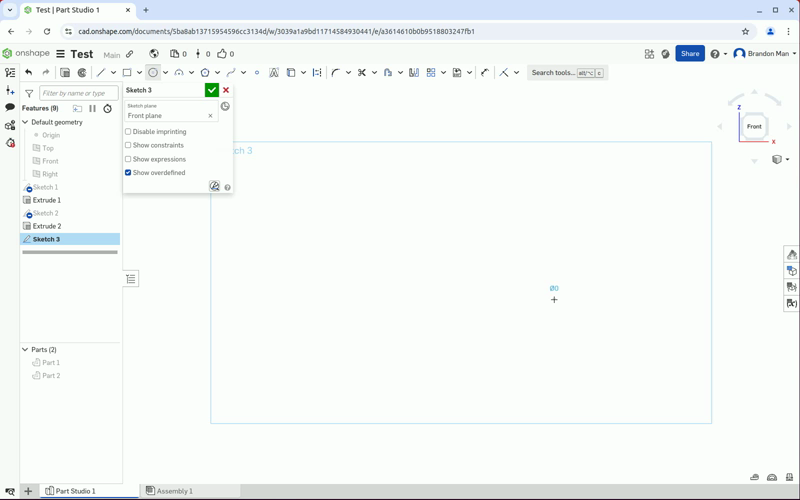
mouse_move(556, 299)
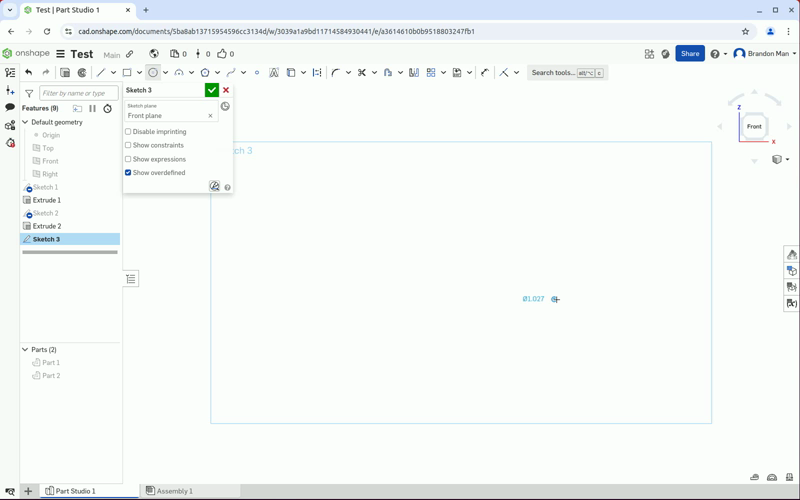
scroll(6)
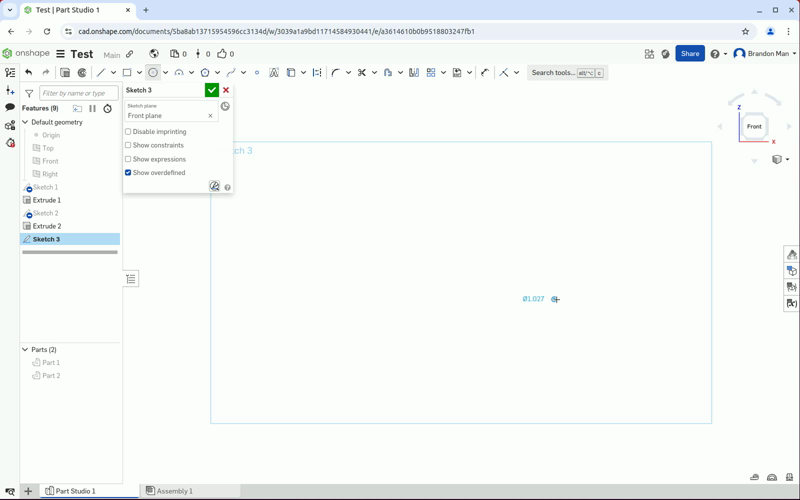
scroll(6)
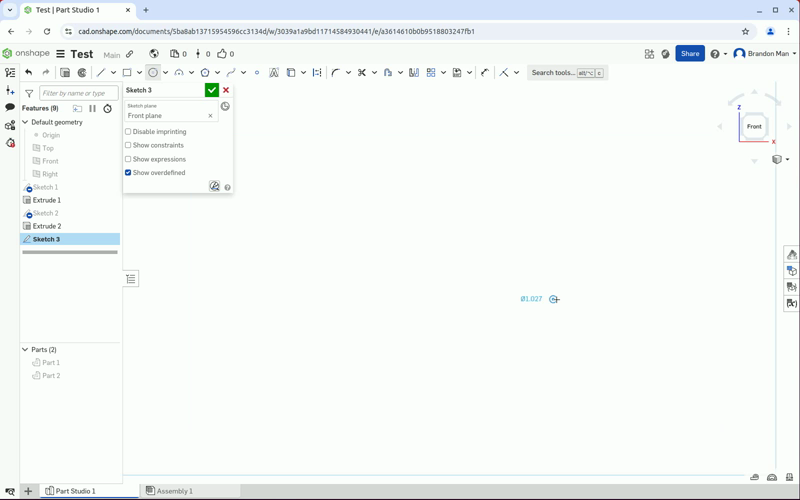
scroll(6)
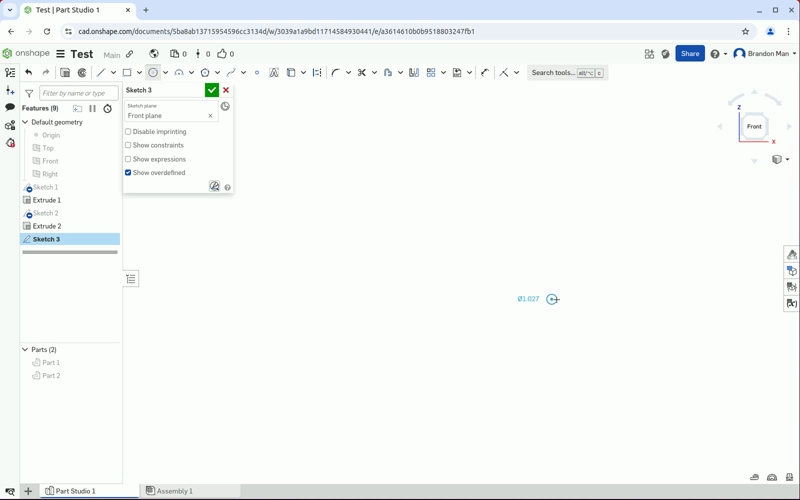
scroll(6)
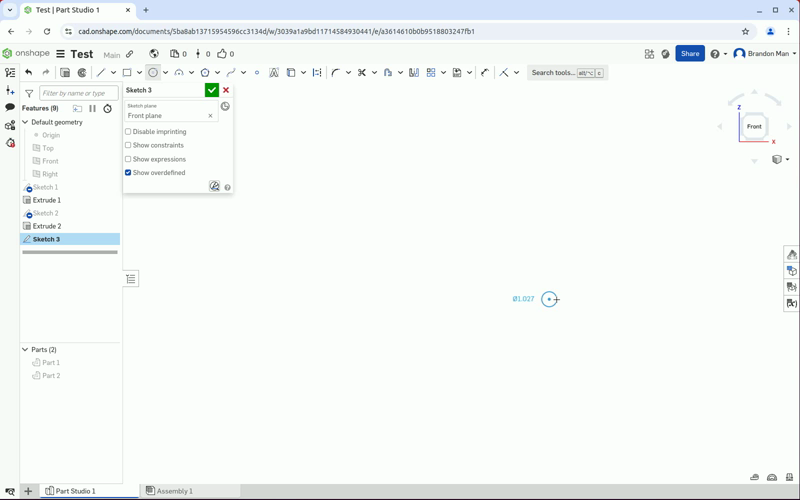
scroll(6)
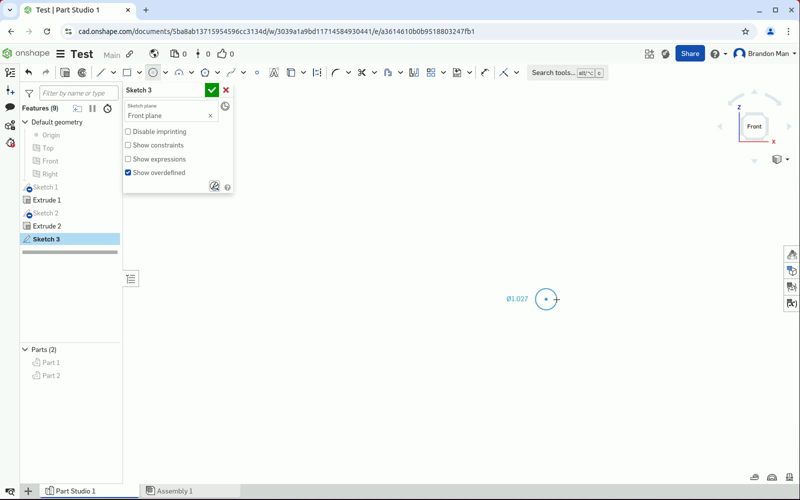
scroll(6)
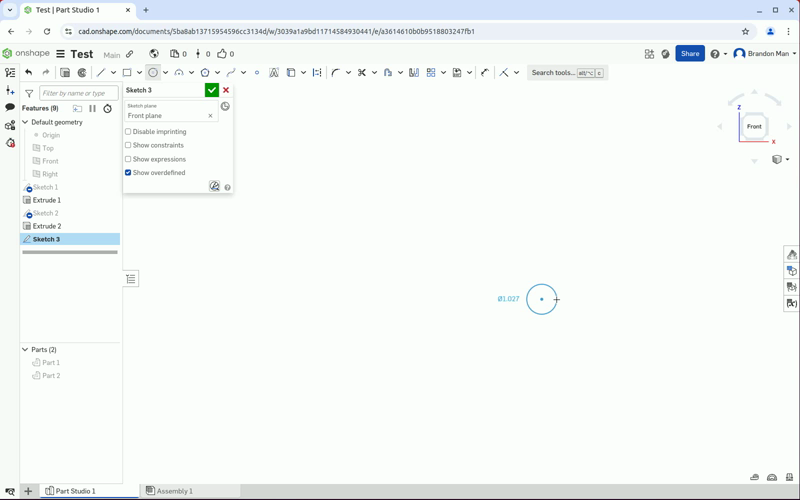
scroll(6)
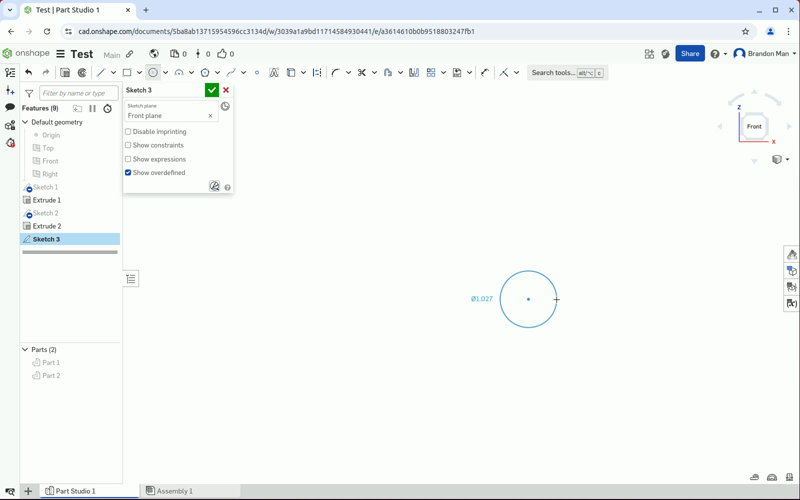
click(556, 299)
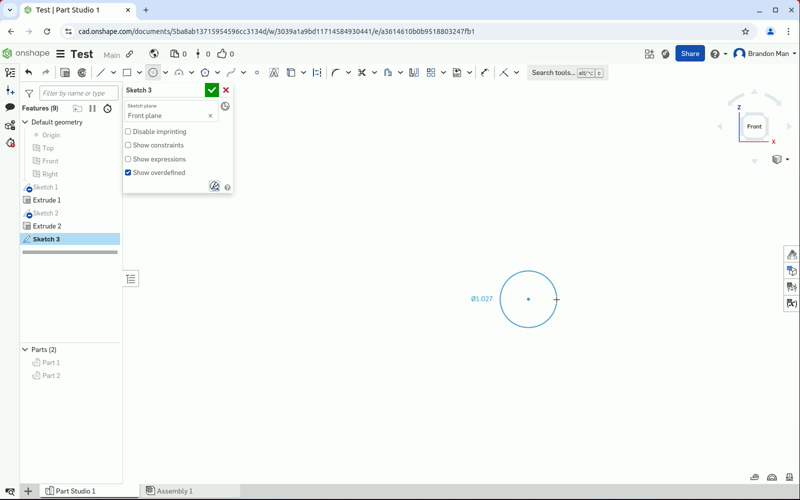
scroll(-6)
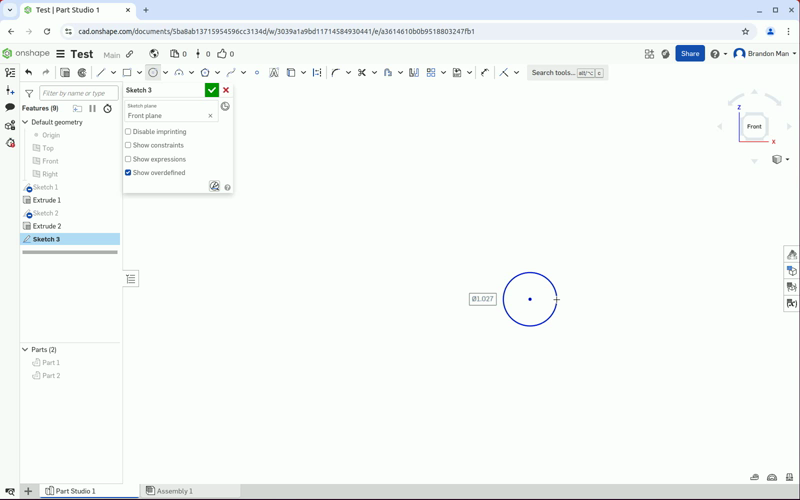
scroll(-6)
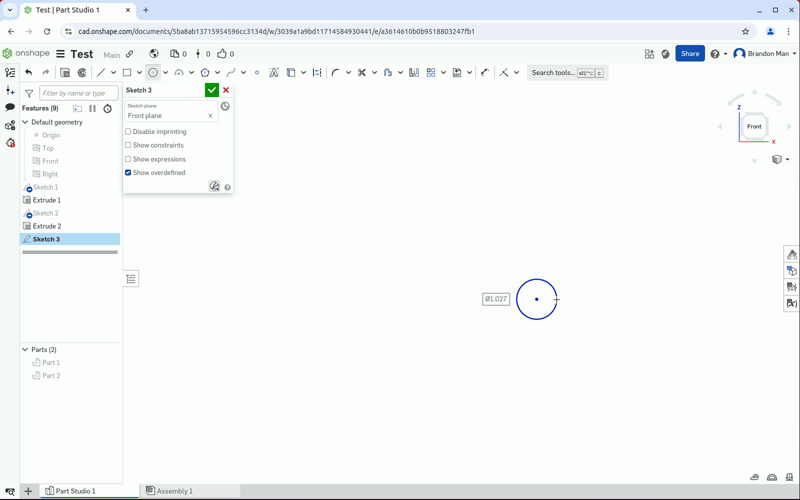
scroll(-6)
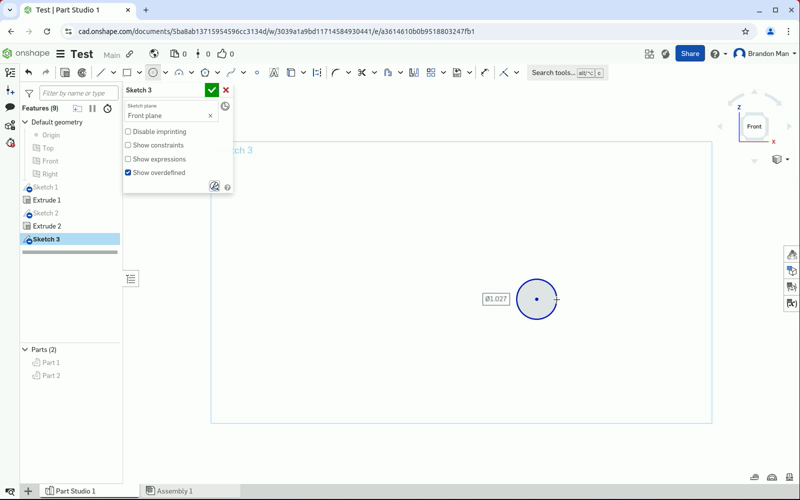
scroll(-6)
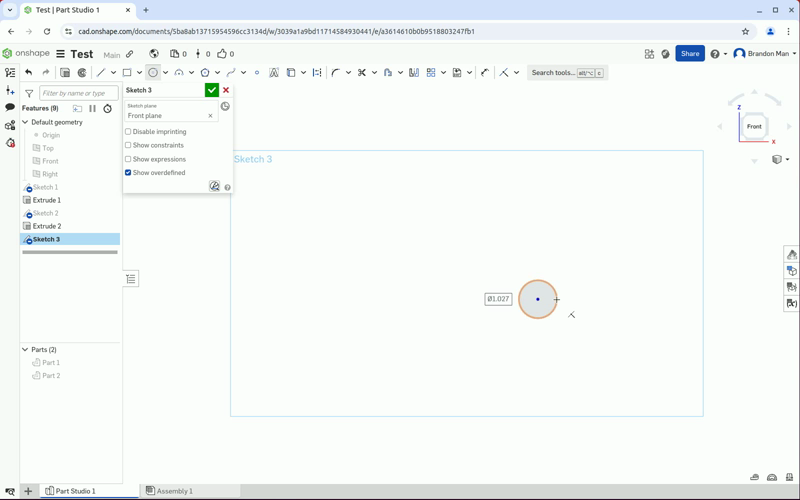
scroll(-6)
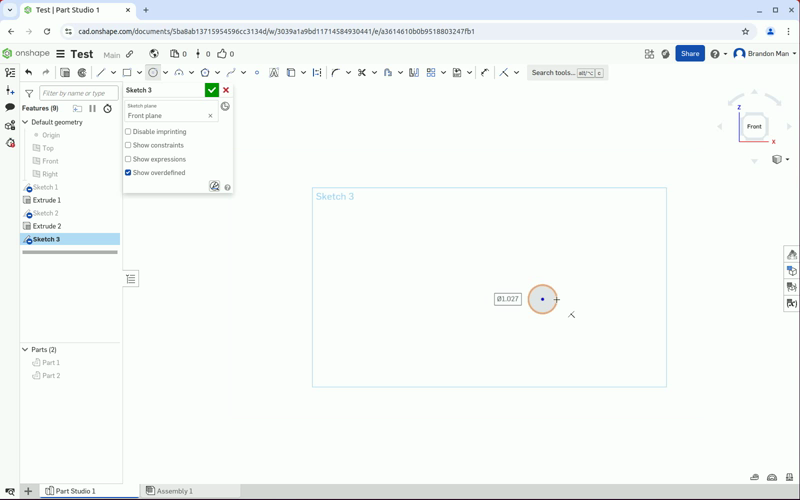
scroll(-6)
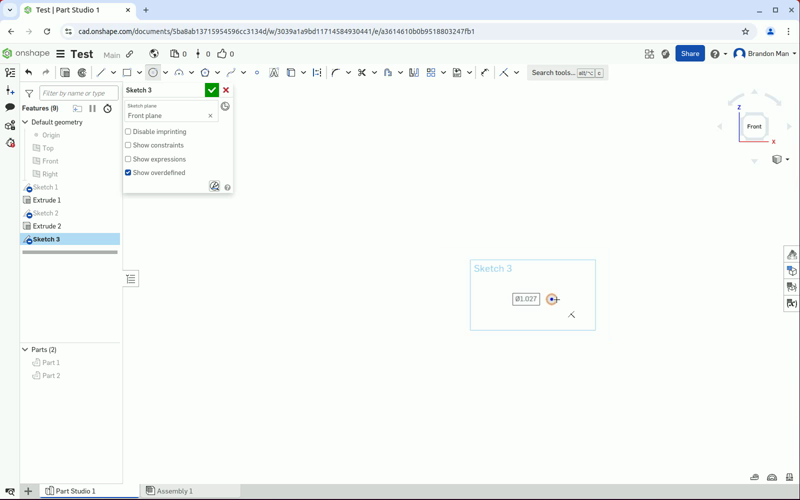
scroll(-6)
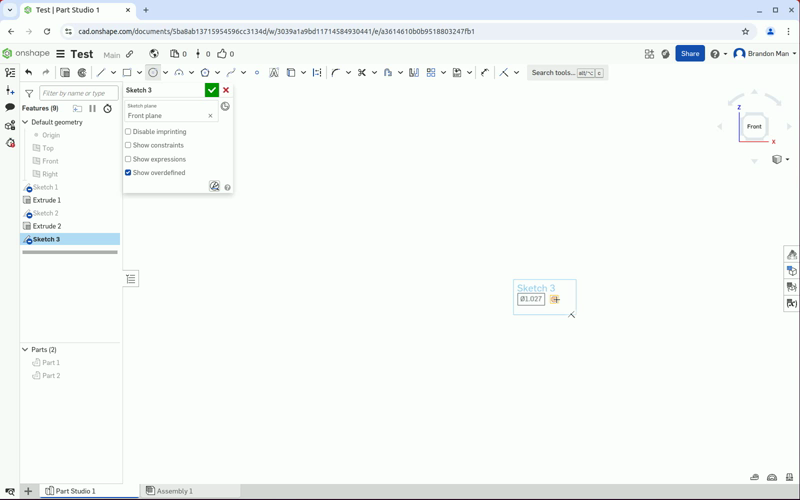
key(esc)
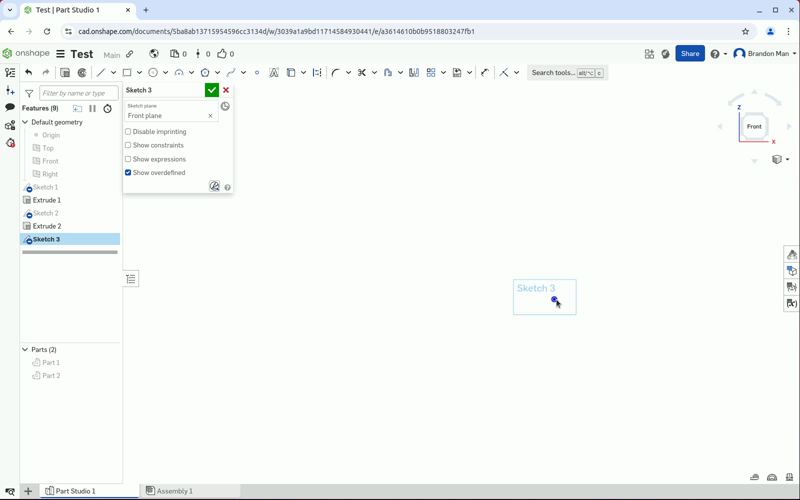
mouse_move(552, 299)
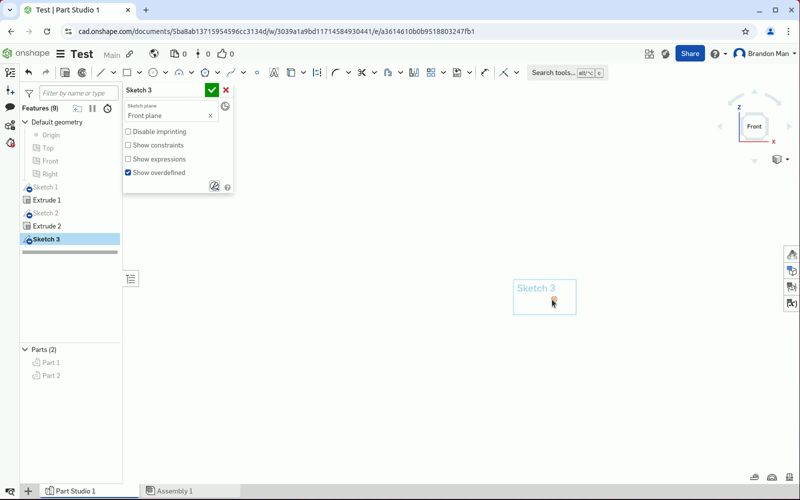
scroll(6)
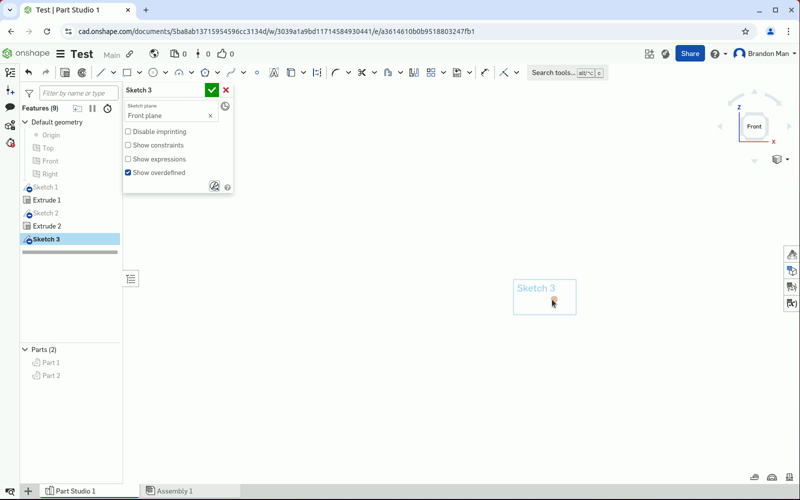
scroll(6)
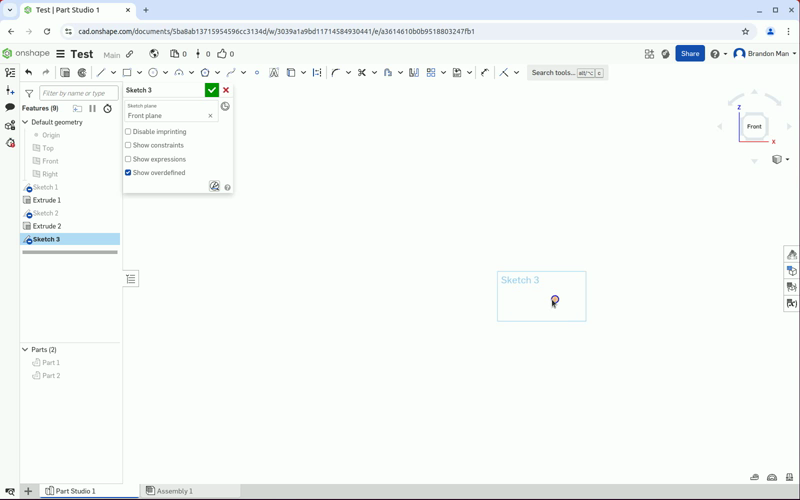
scroll(6)
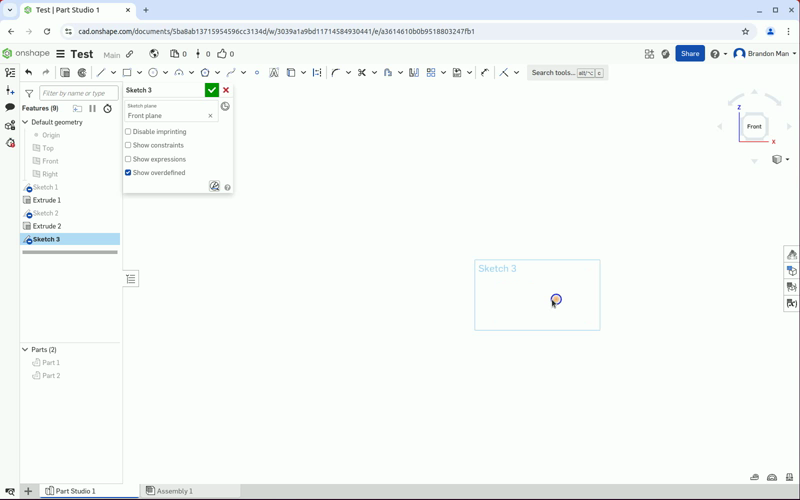
scroll(6)
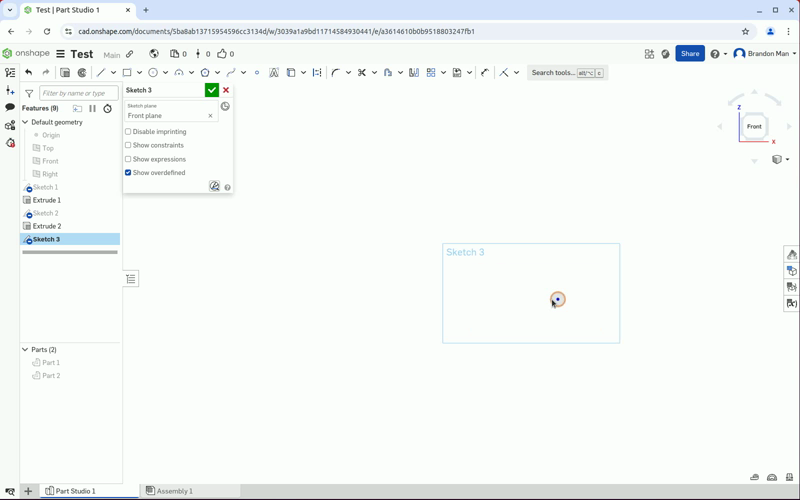
scroll(6)
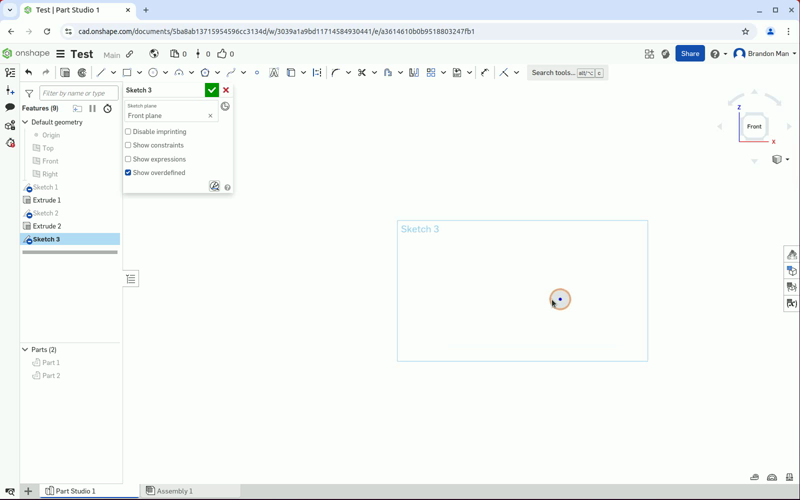
scroll(6)
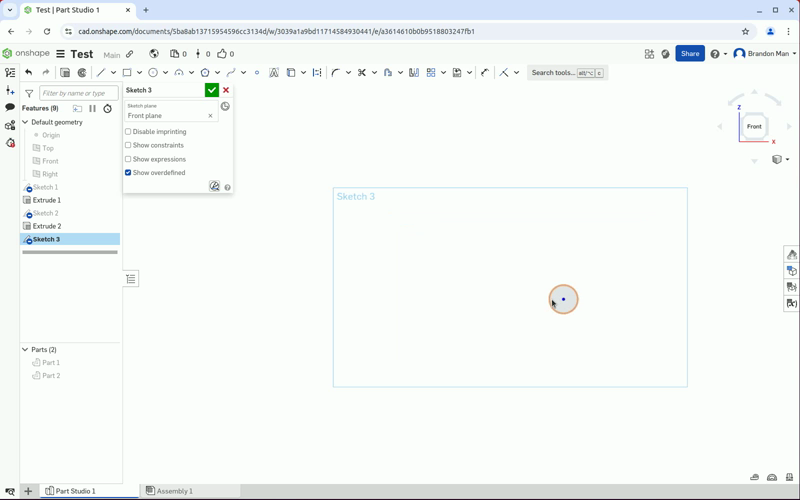
scroll(6)
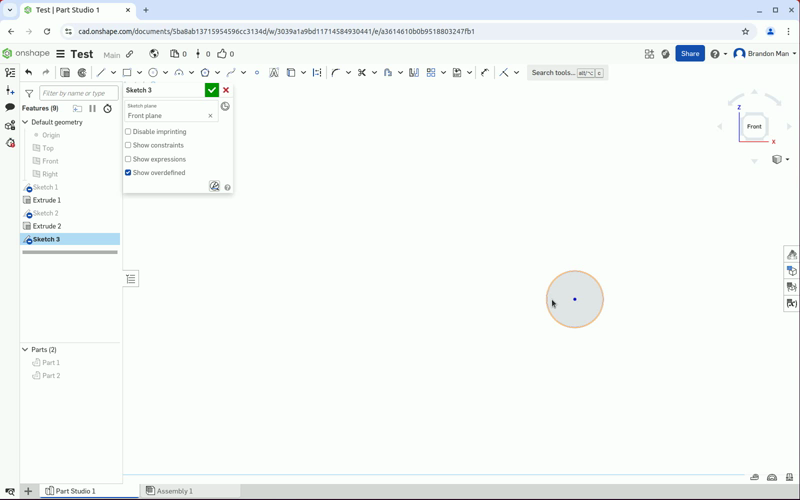
click(552, 299)
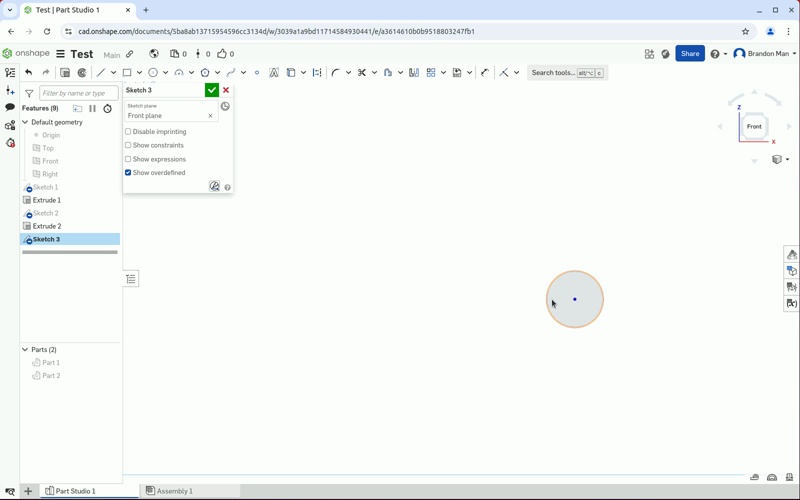
scroll(-6)
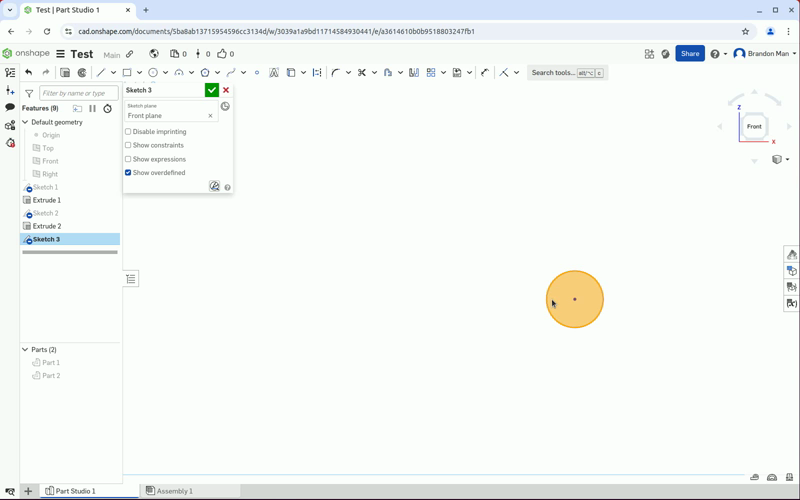
scroll(-6)
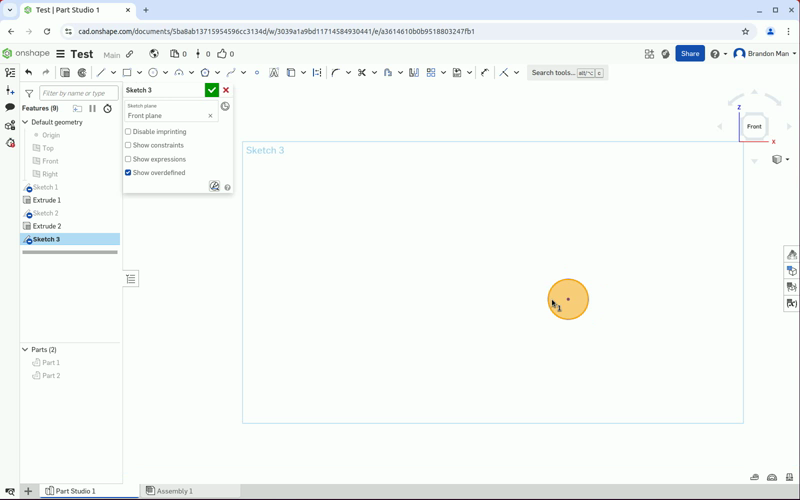
scroll(-6)
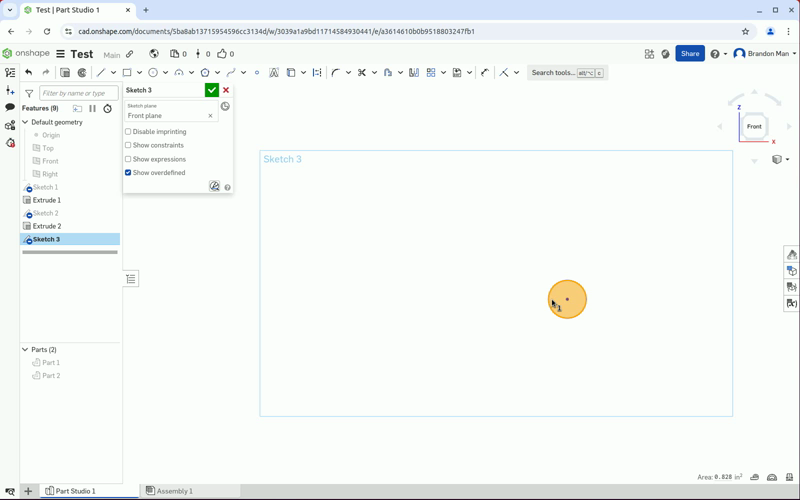
scroll(-6)
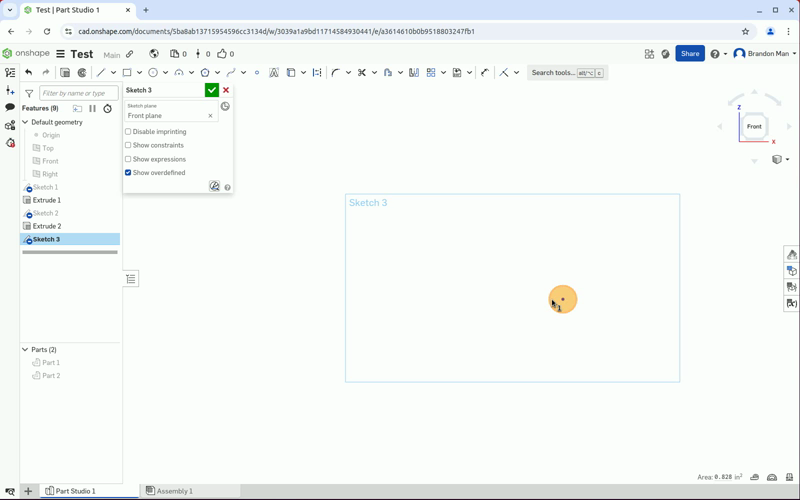
scroll(-6)
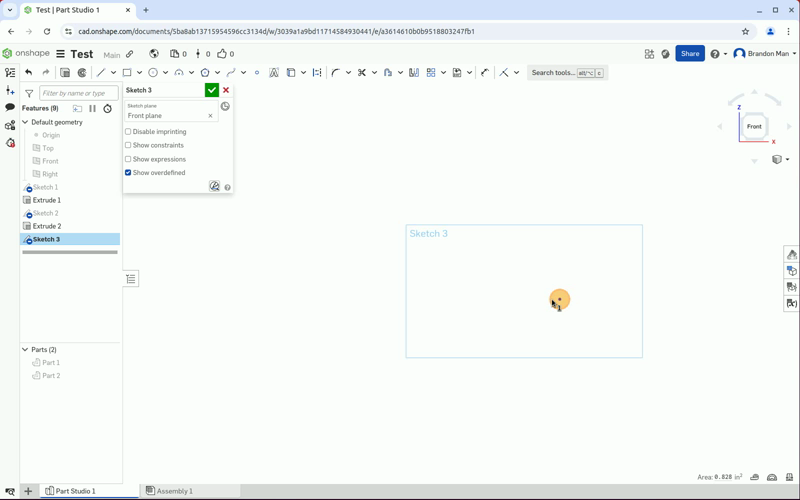
scroll(-6)
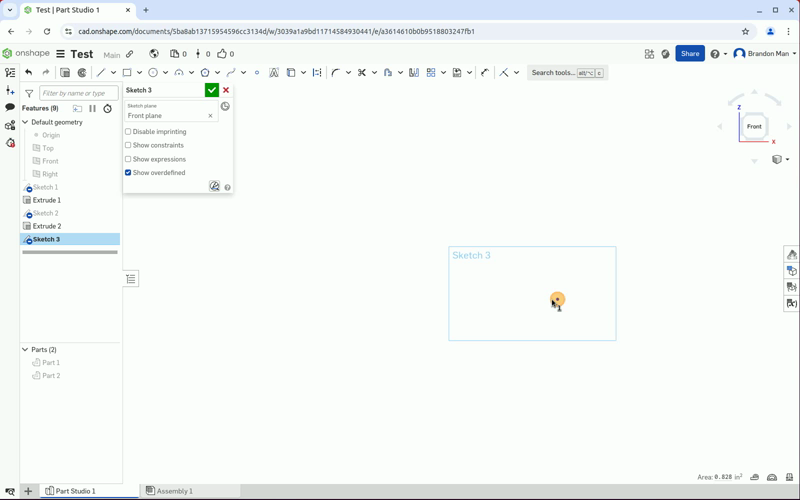
scroll(-6)
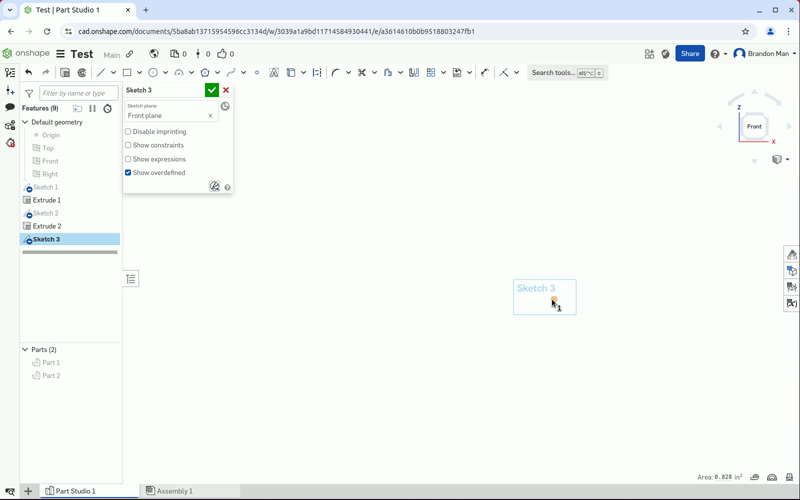
mouse_move(73, 352)
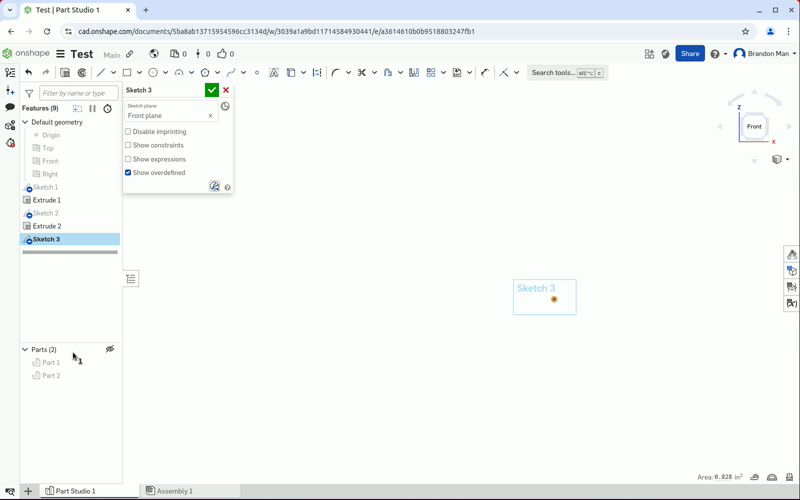
key(shift+y)
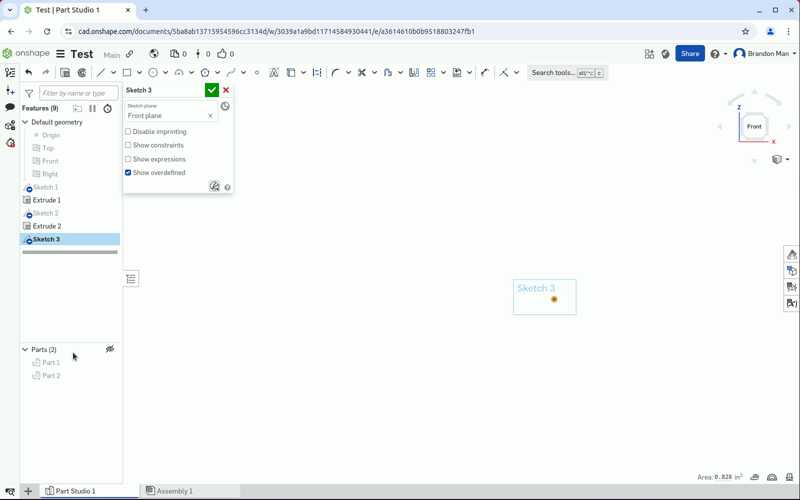
key(shift+e)
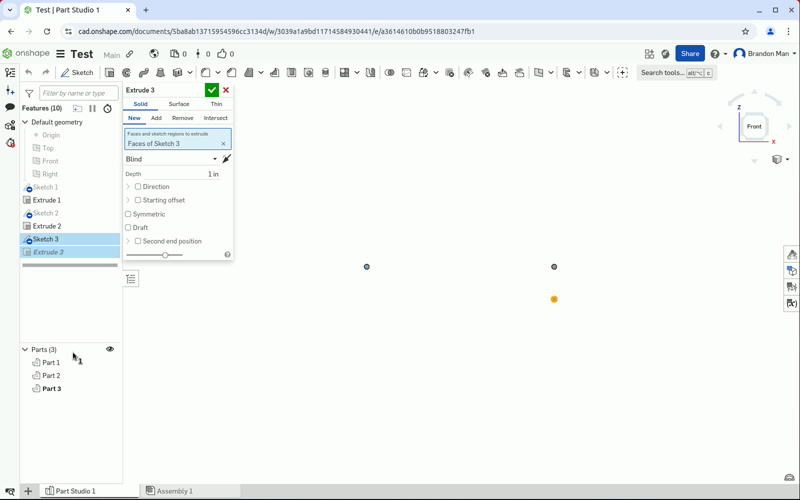
mouse_move(143, 106)
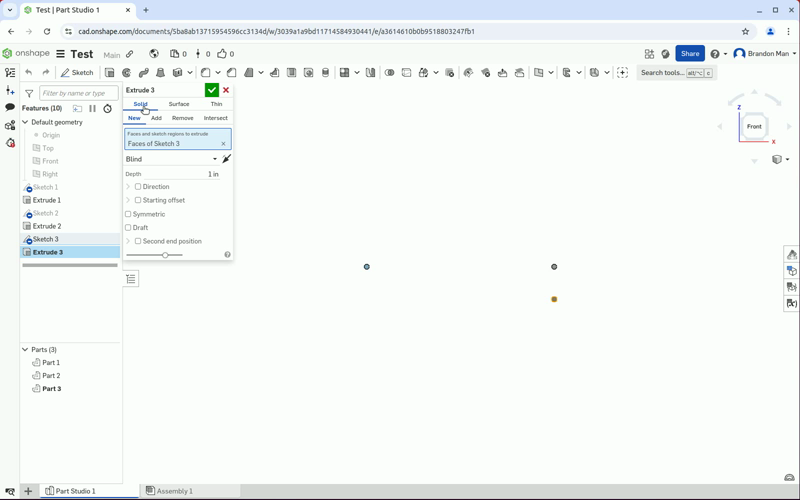
click(143, 106)
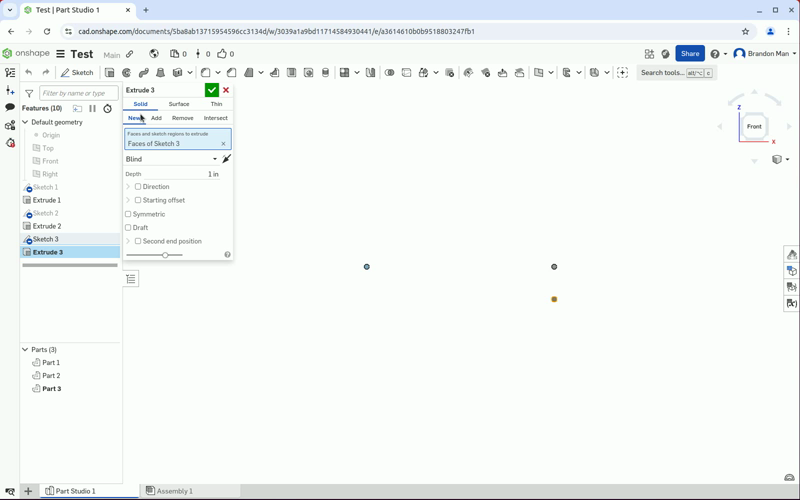
mouse_move(137, 120)
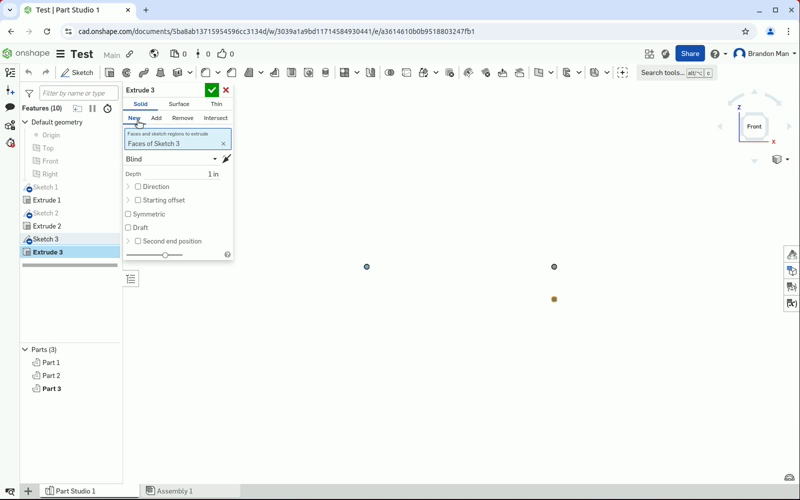
click(137, 120)
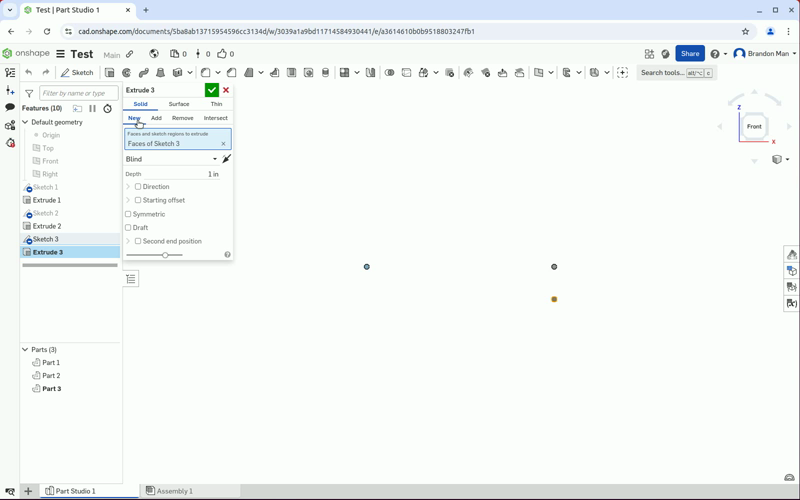
key(tab, 4)
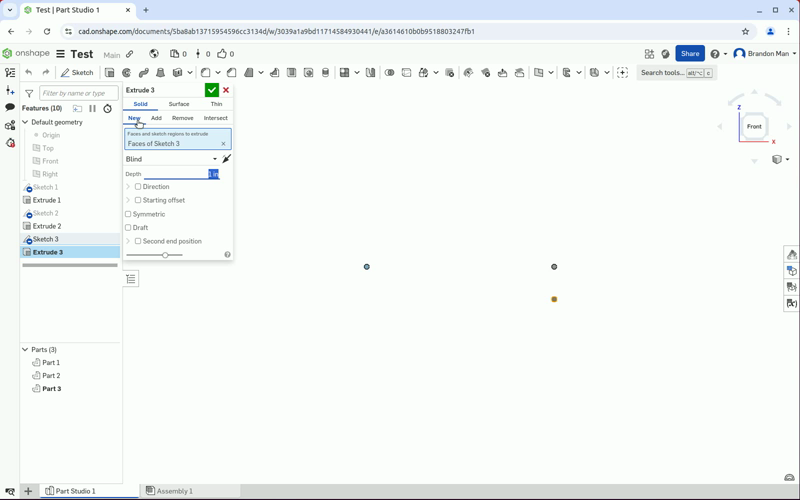
text(23.108)
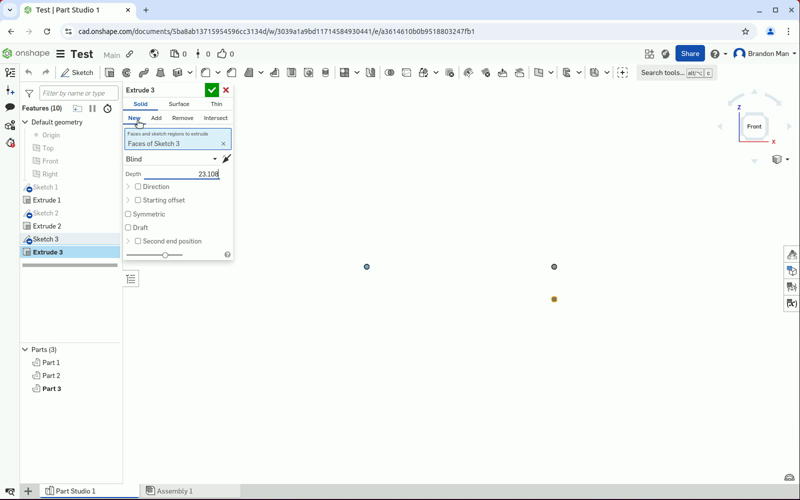
key(enter)
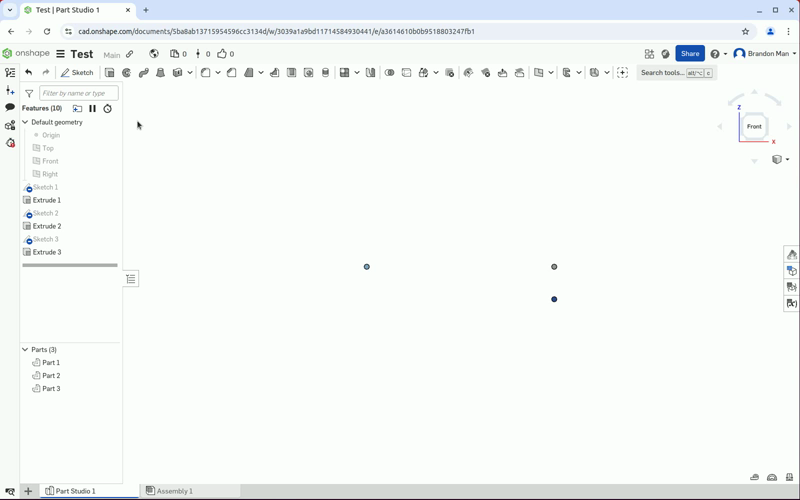
key(shift+h)
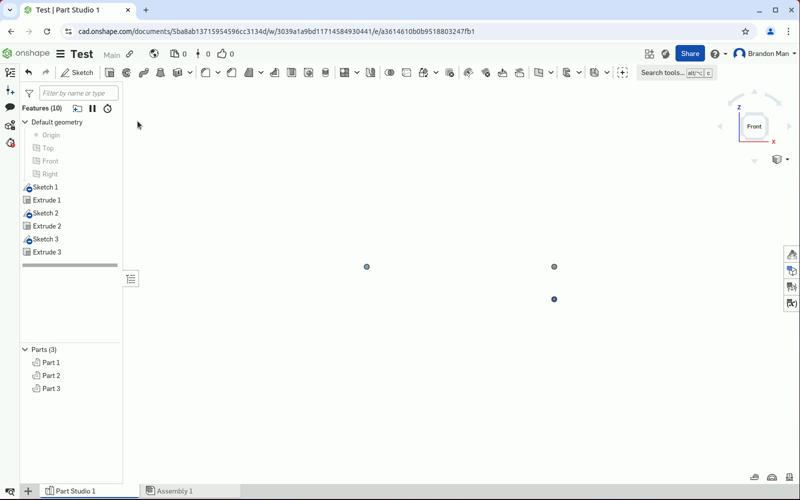
key(shift+h)
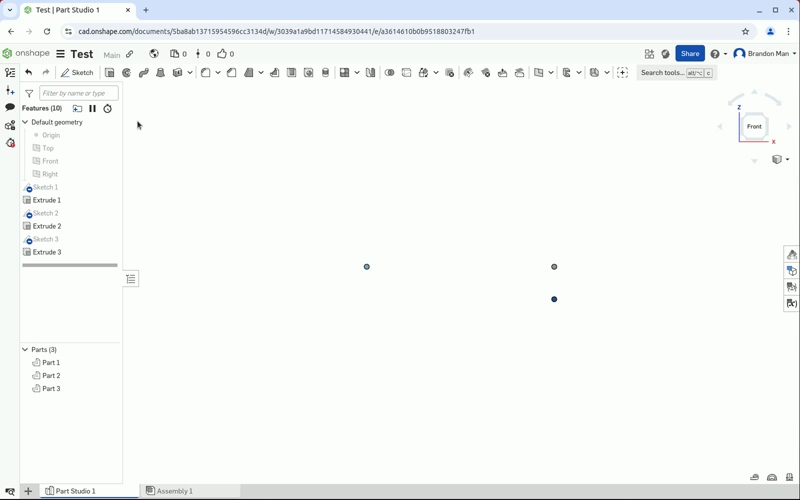
mouse_move(73, 189)
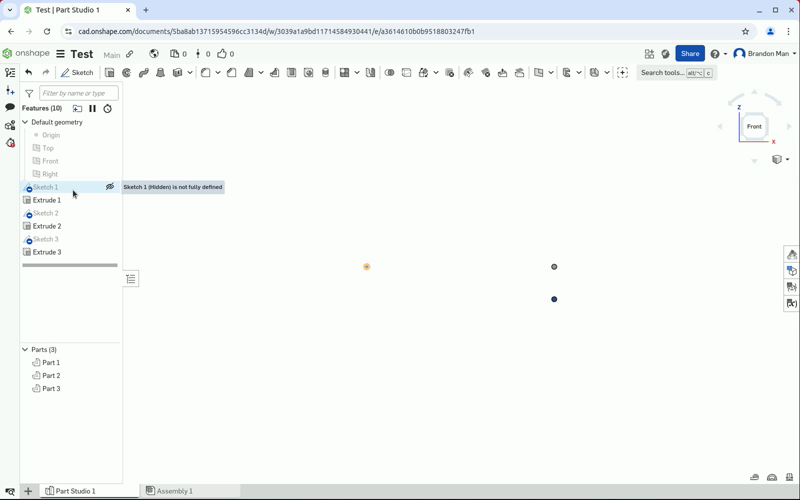
click(73, 189)
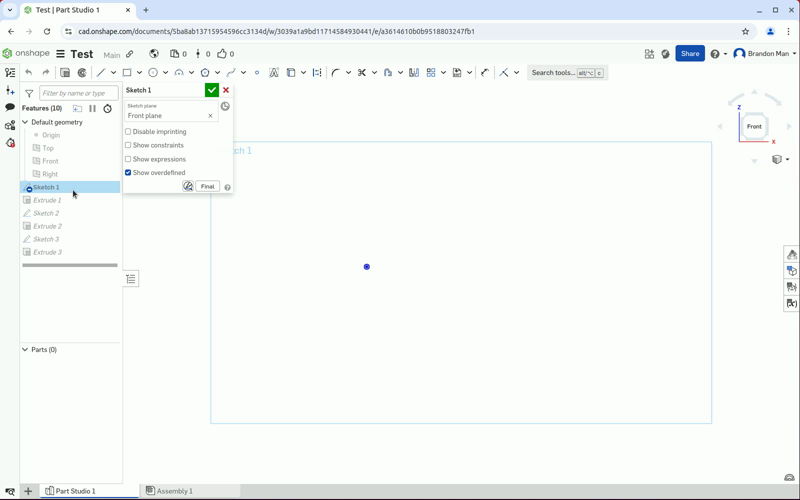
mouse_move(229, 92)
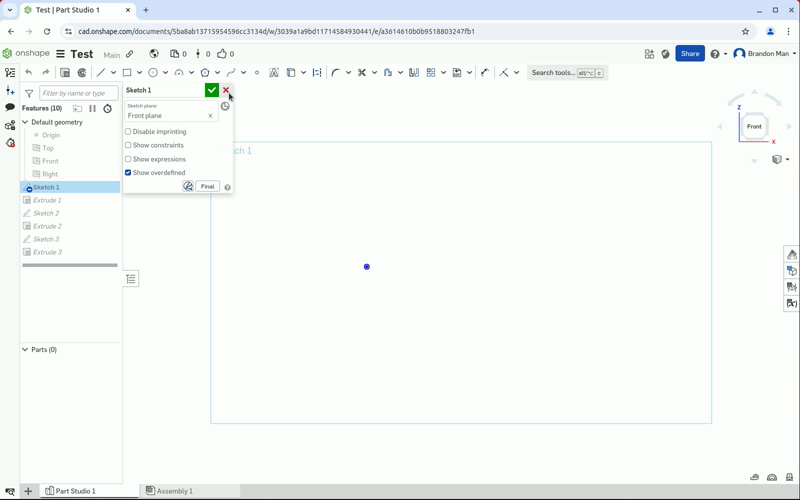
click(229, 92)
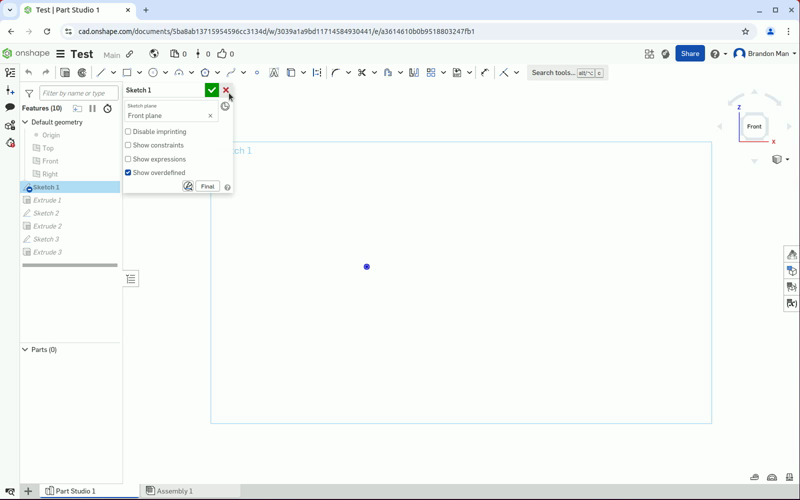
key(shift+s)
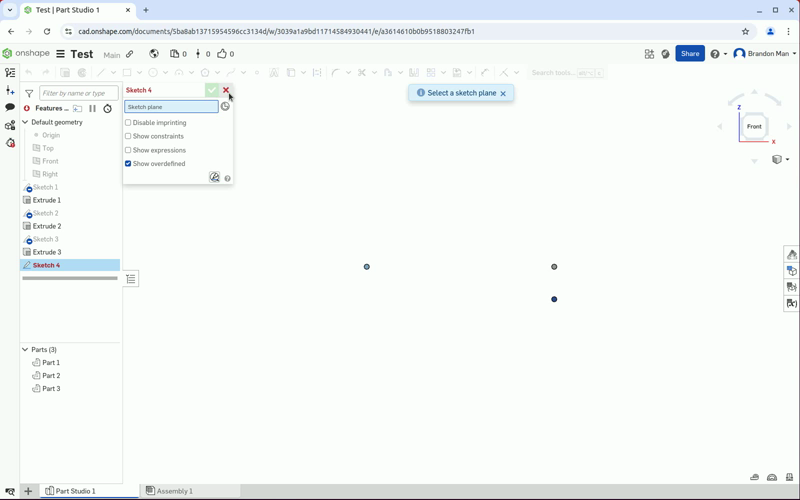
mouse_move(73, 163)
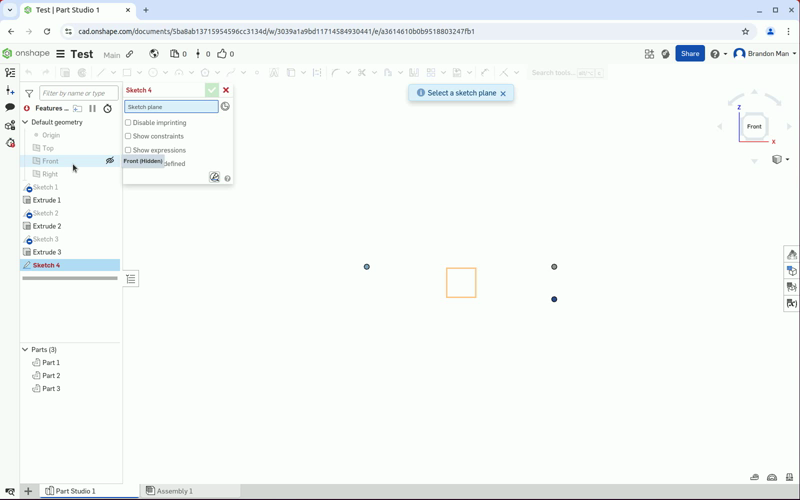
click(73, 163)
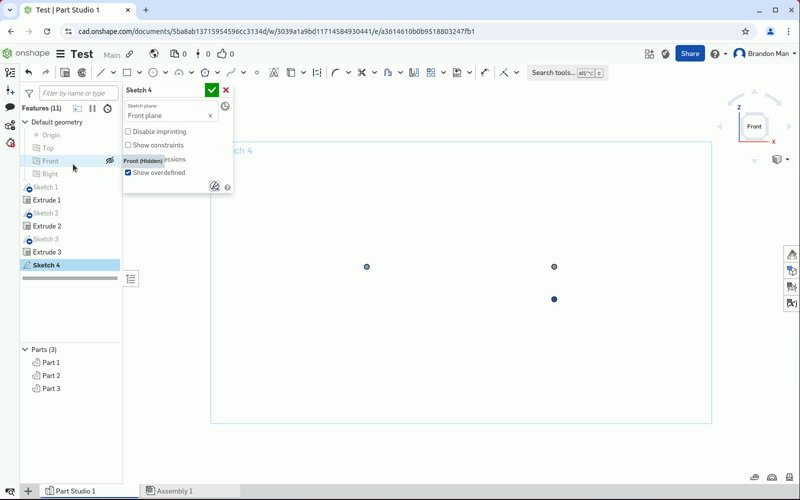
mouse_move(73, 352)
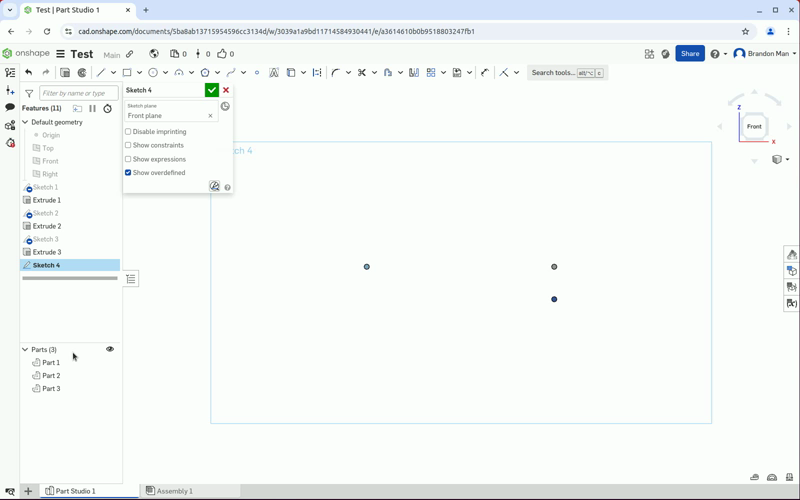
key(y)
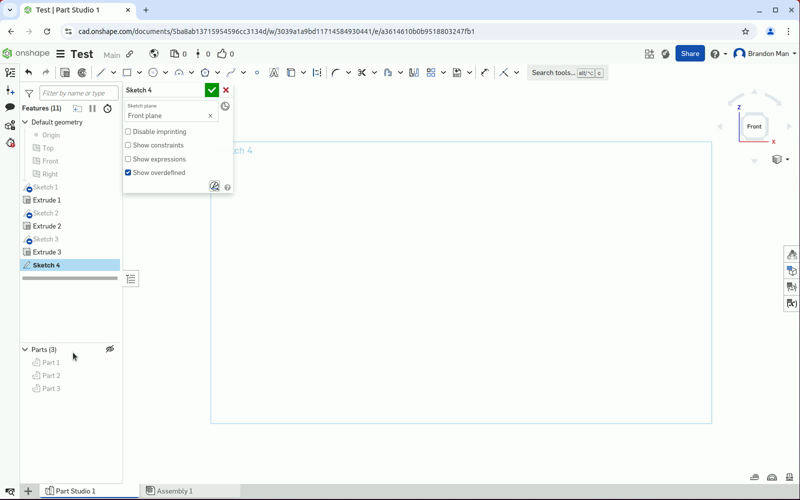
key(c)
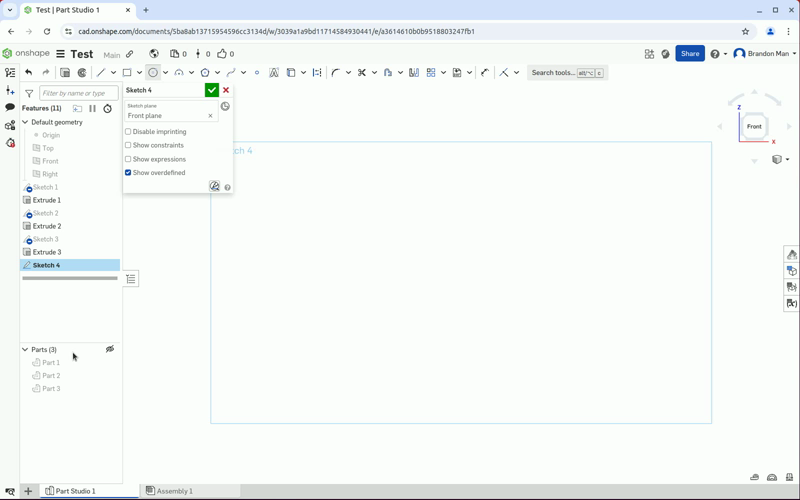
key_down(shift)
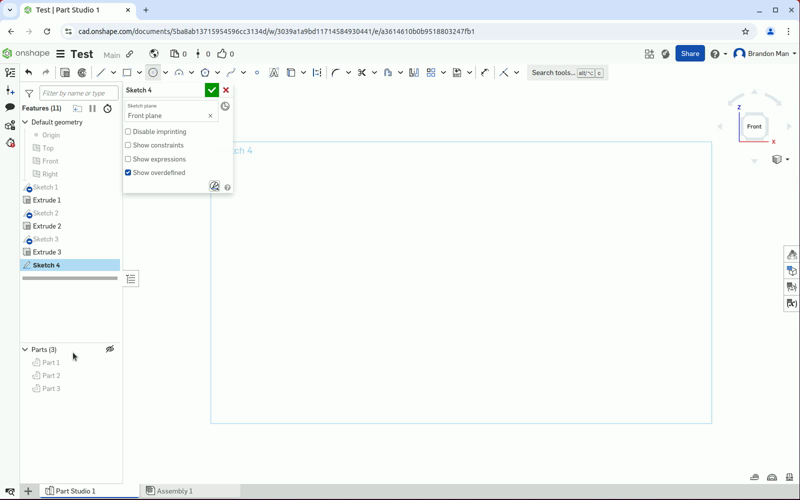
mouse_move(366, 299)
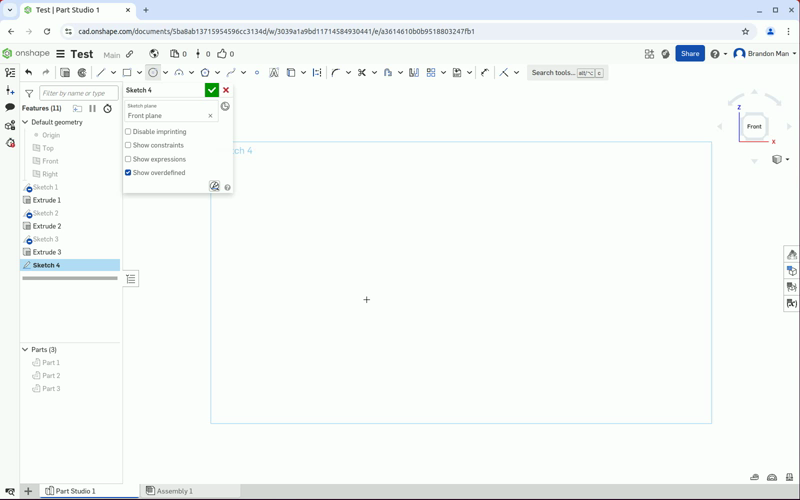
click(366, 299)
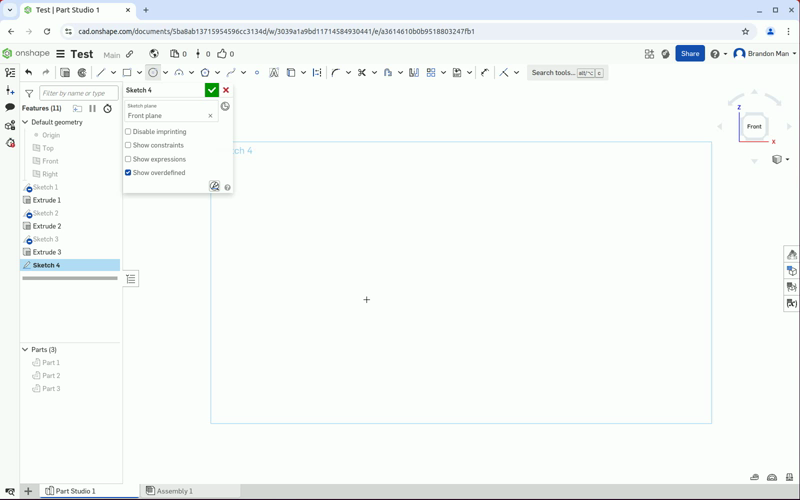
key_up(shift)
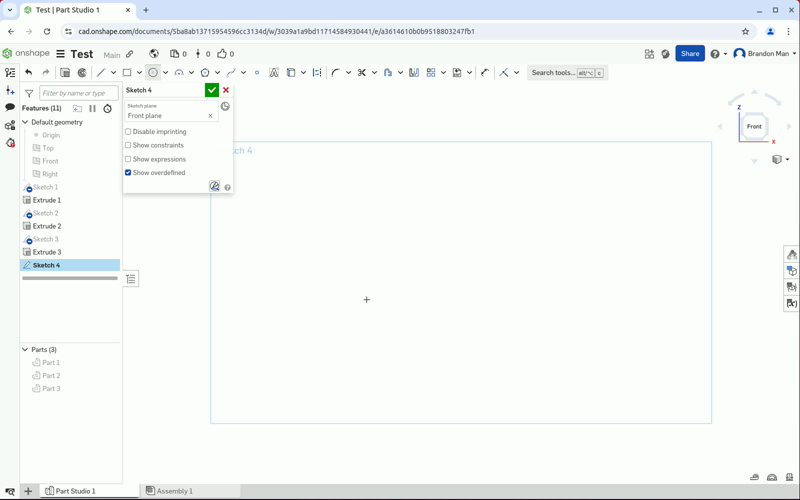
mouse_move(369, 299)
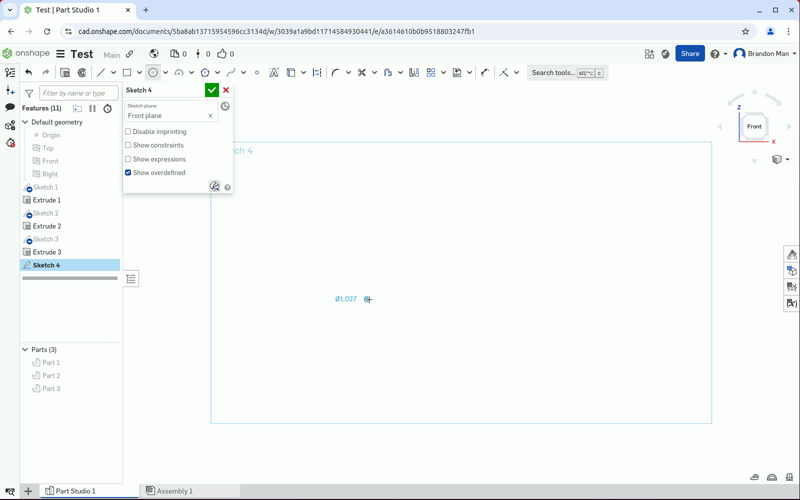
scroll(6)
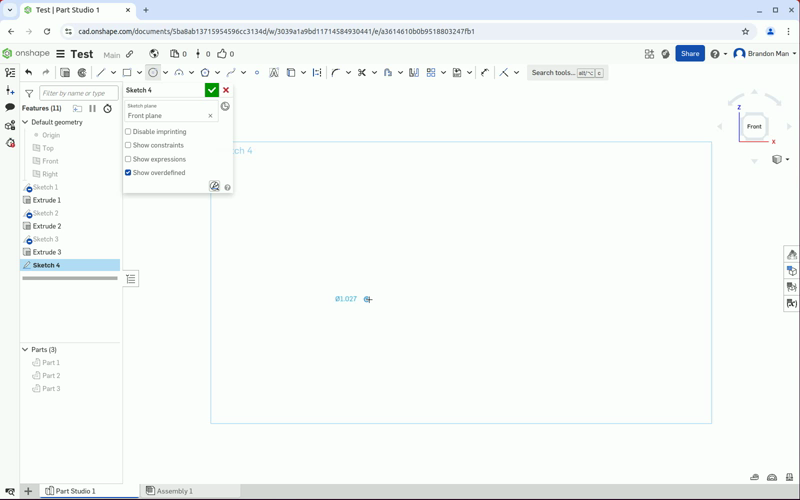
scroll(6)
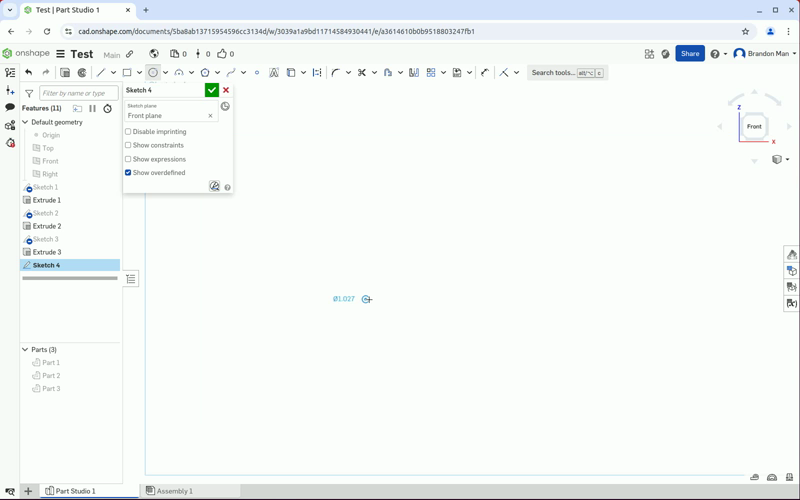
scroll(6)
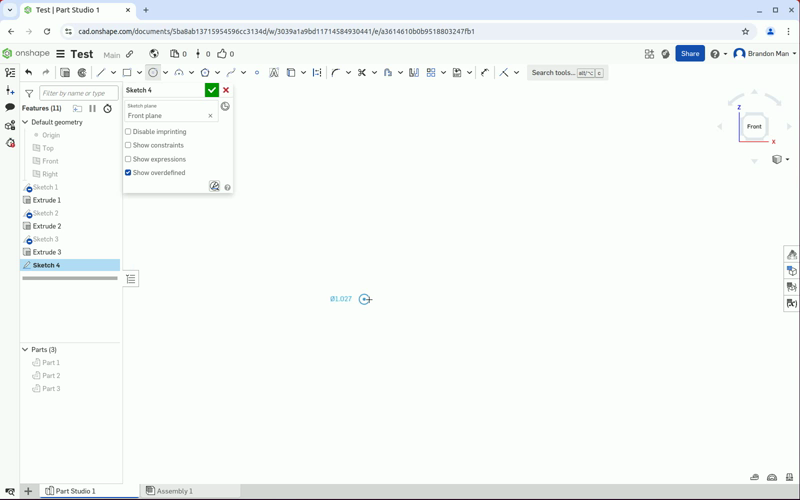
scroll(6)
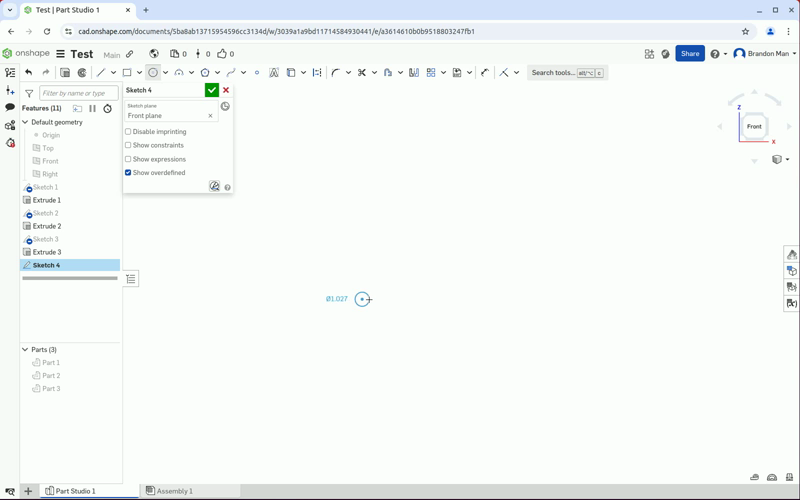
scroll(6)
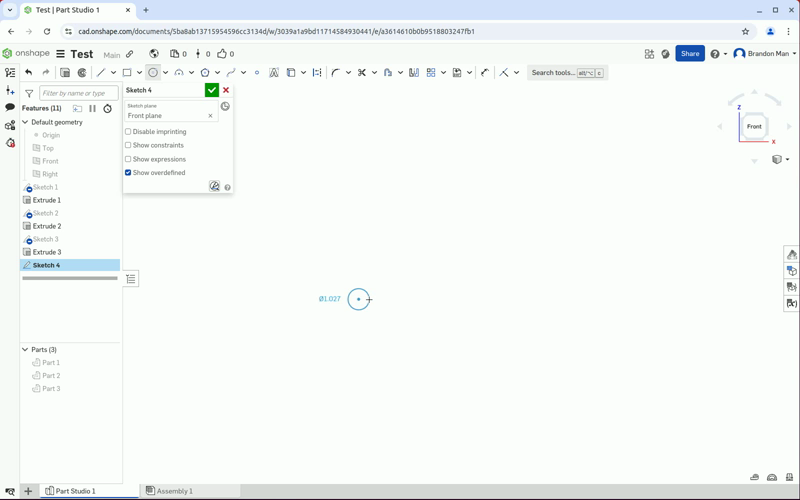
scroll(6)
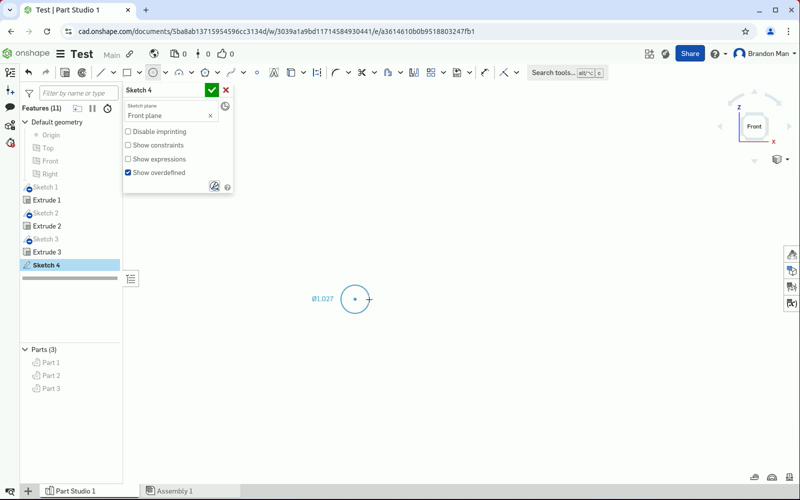
scroll(6)
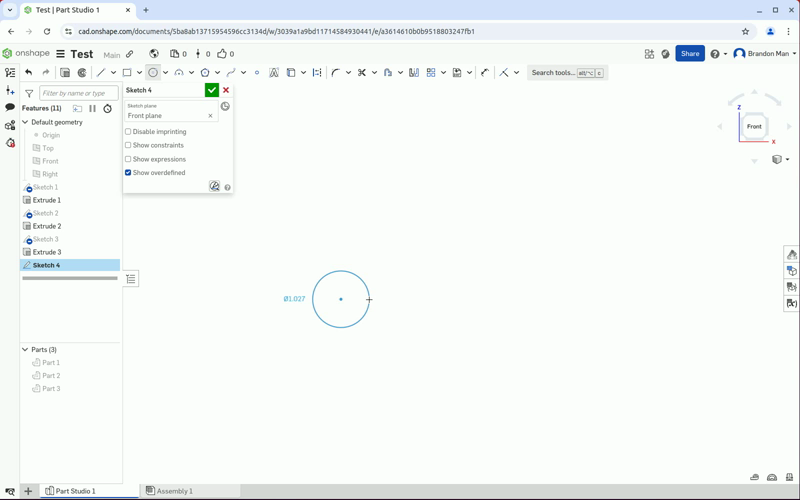
click(369, 299)
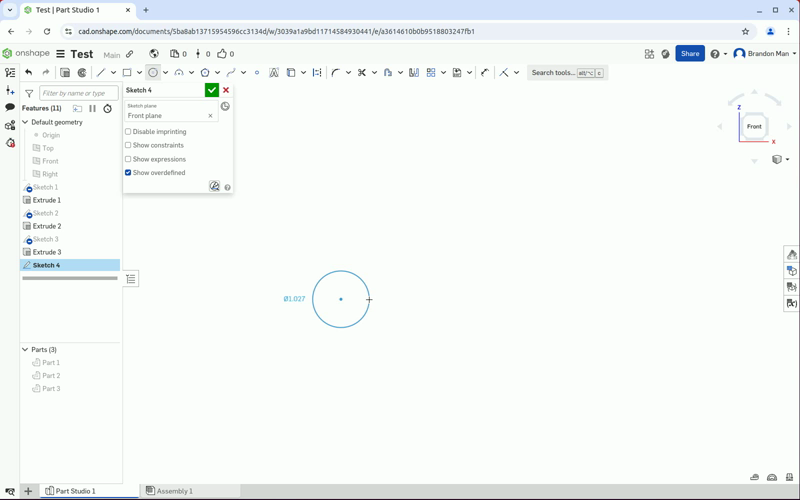
scroll(-6)
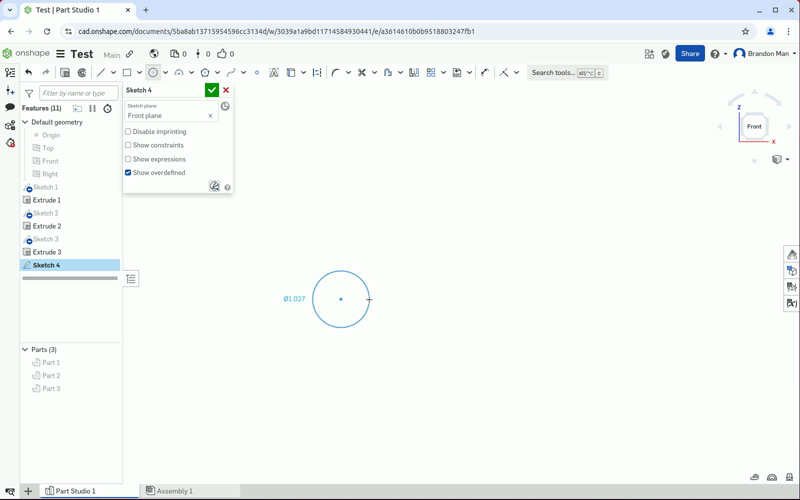
scroll(-6)
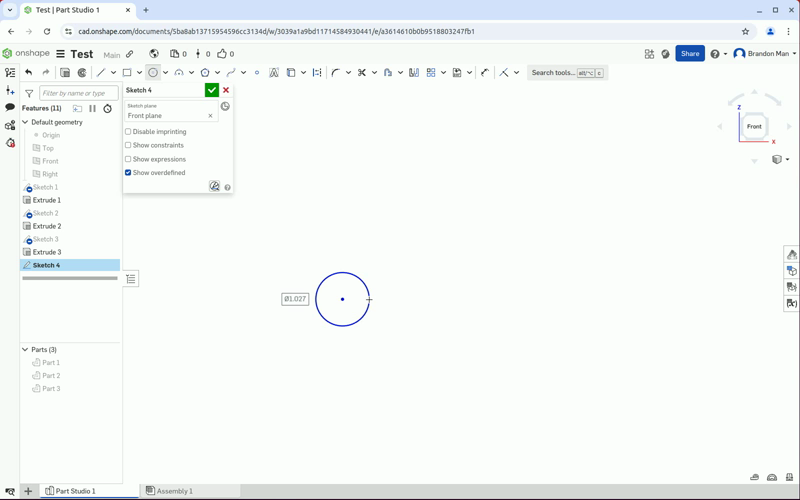
scroll(-6)
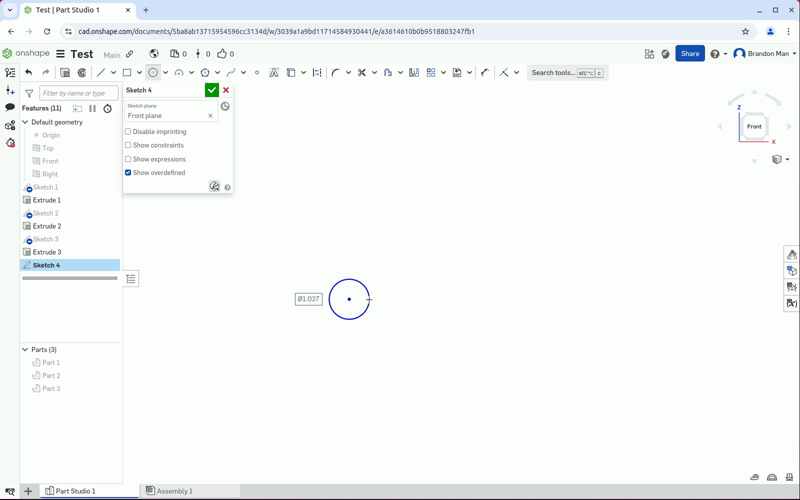
scroll(-6)
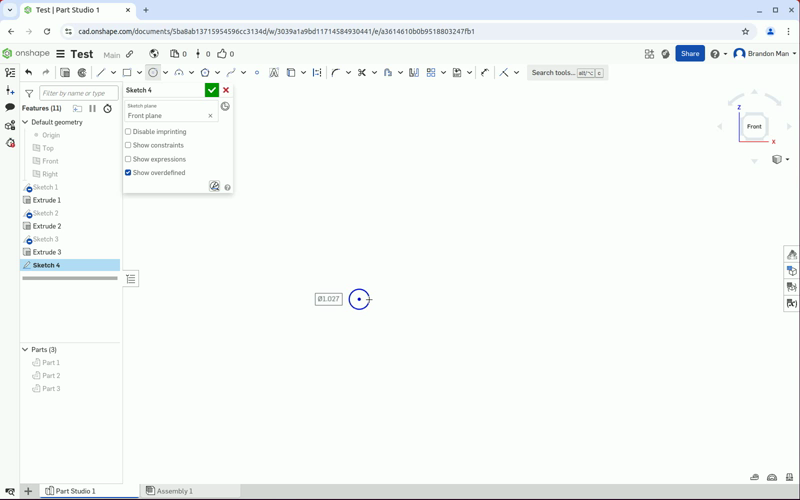
scroll(-6)
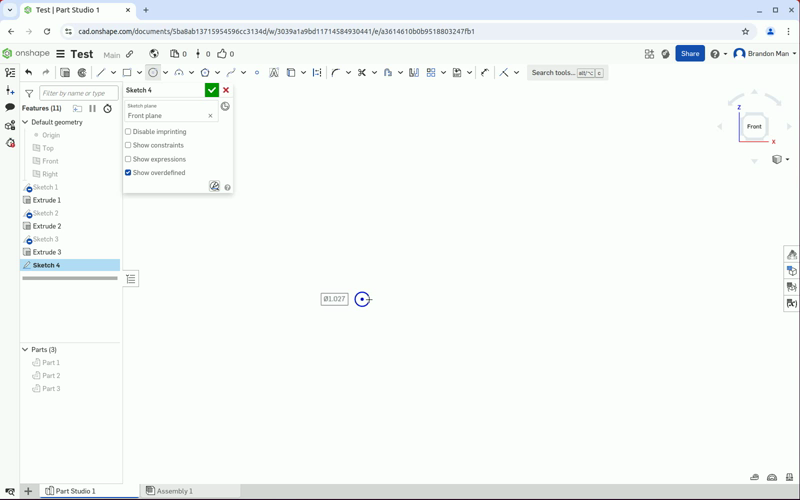
scroll(-6)
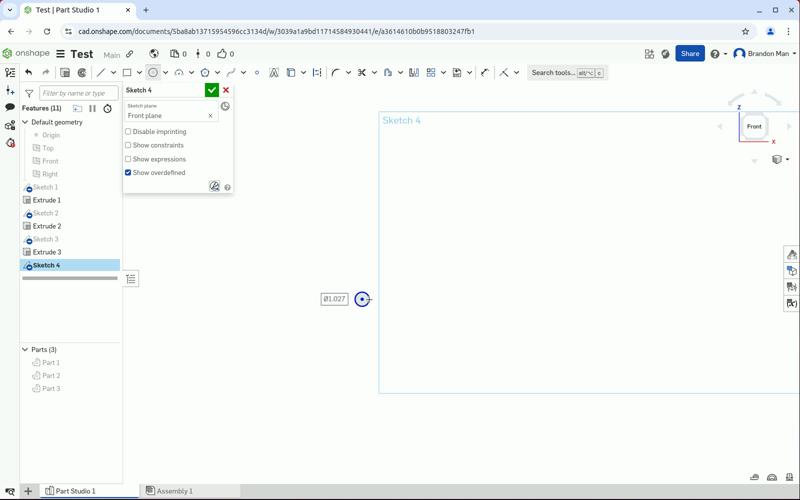
scroll(-6)
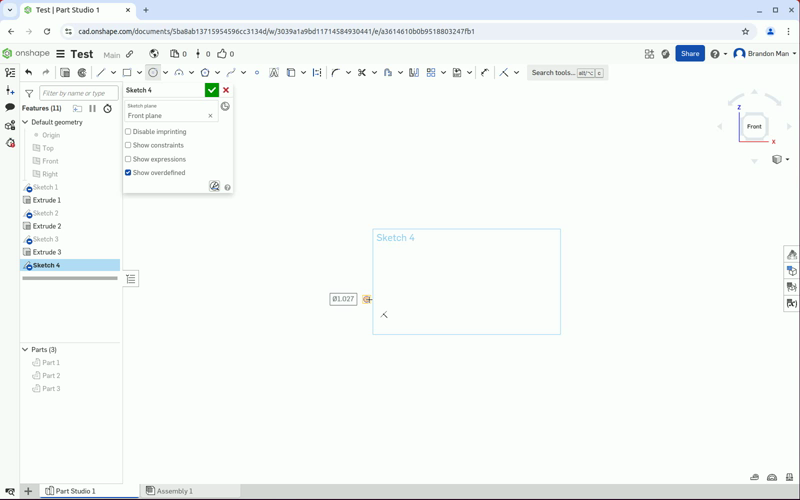
key(esc)
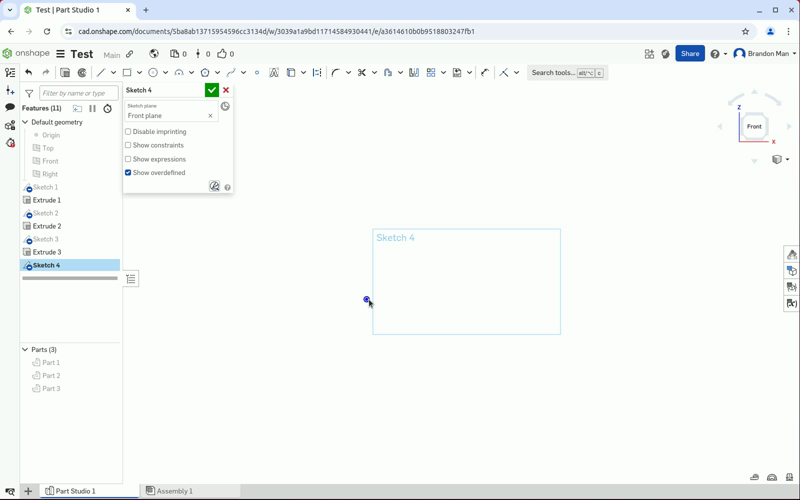
mouse_move(365, 299)
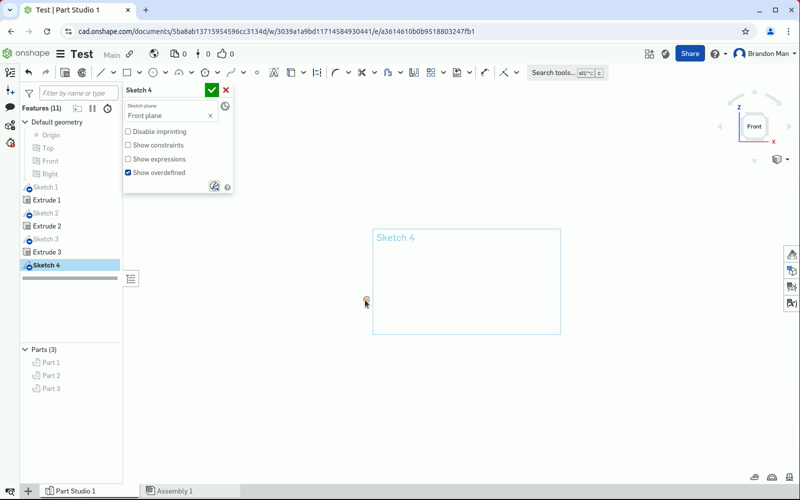
scroll(6)
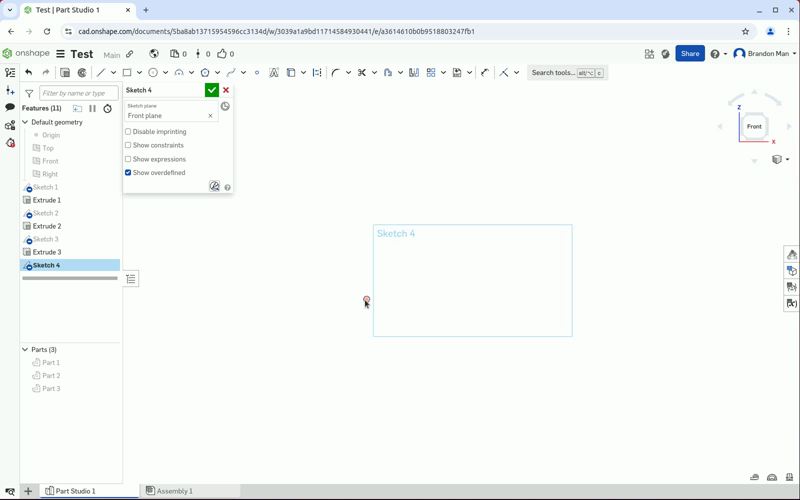
scroll(6)
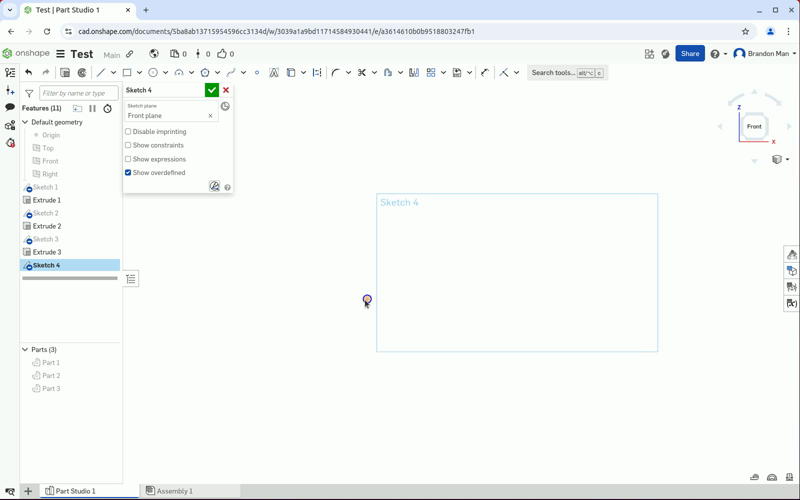
scroll(6)
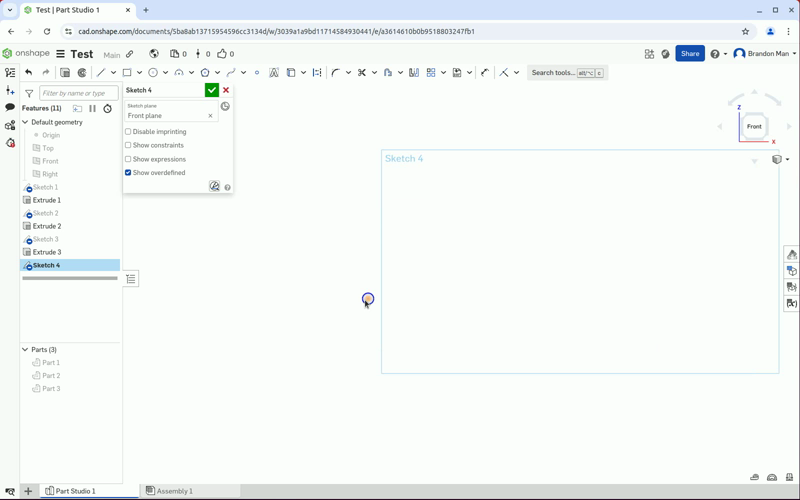
scroll(6)
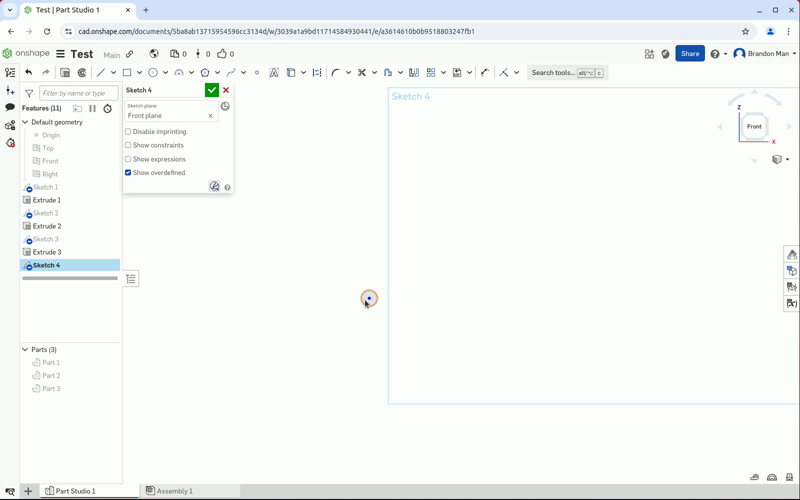
scroll(6)
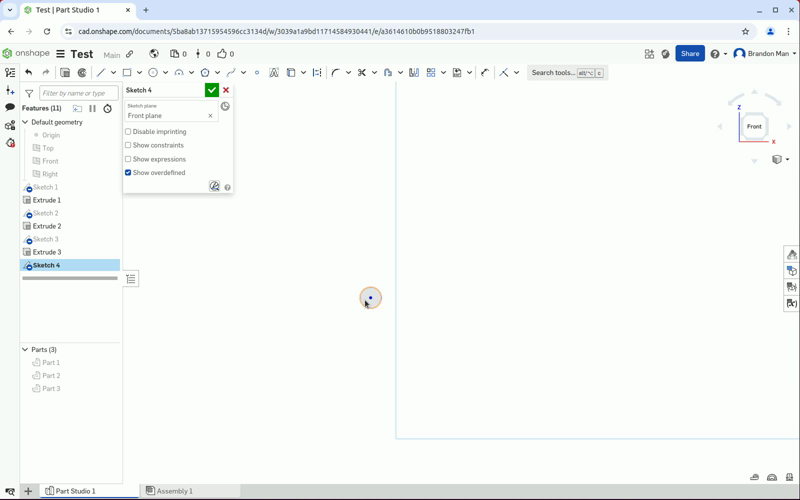
scroll(6)
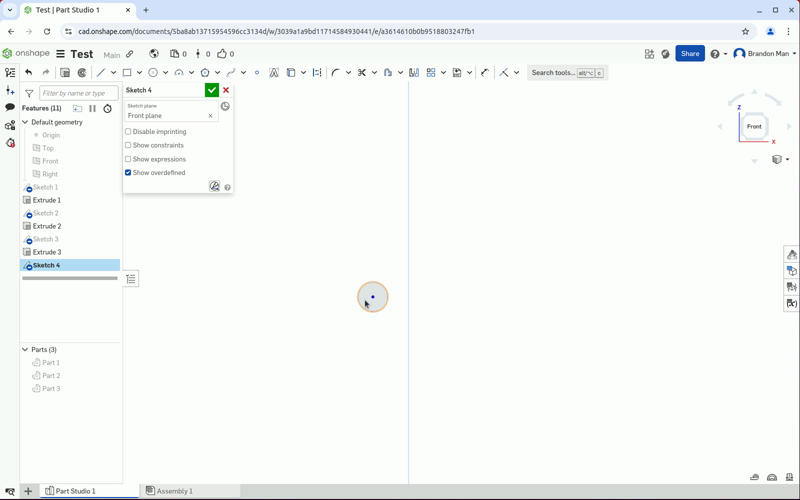
scroll(6)
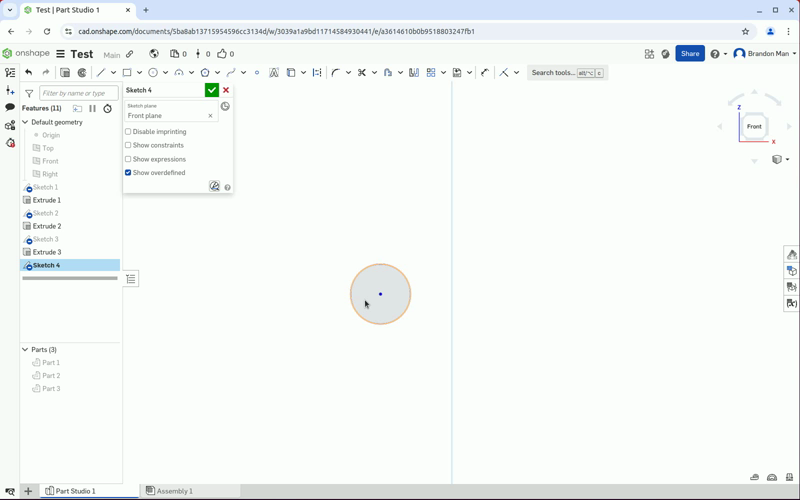
click(365, 299)
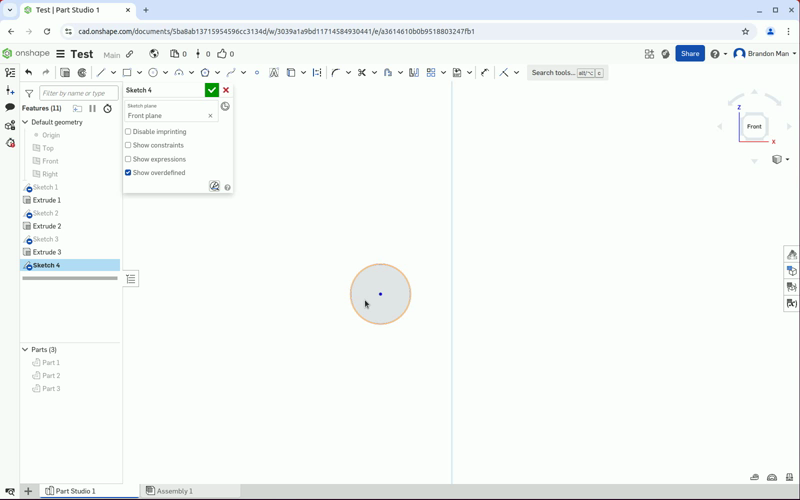
scroll(-6)
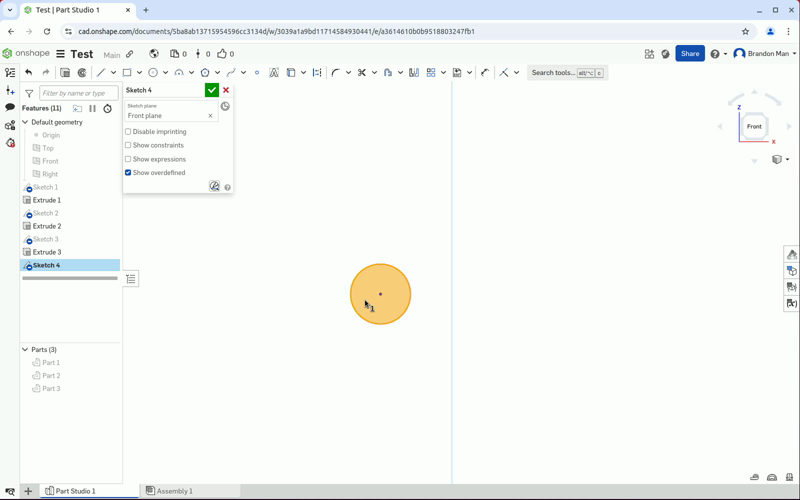
scroll(-6)
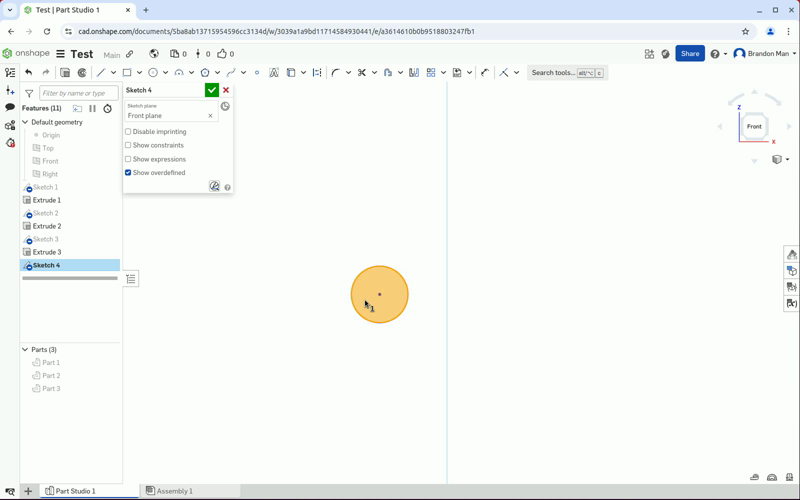
scroll(-6)
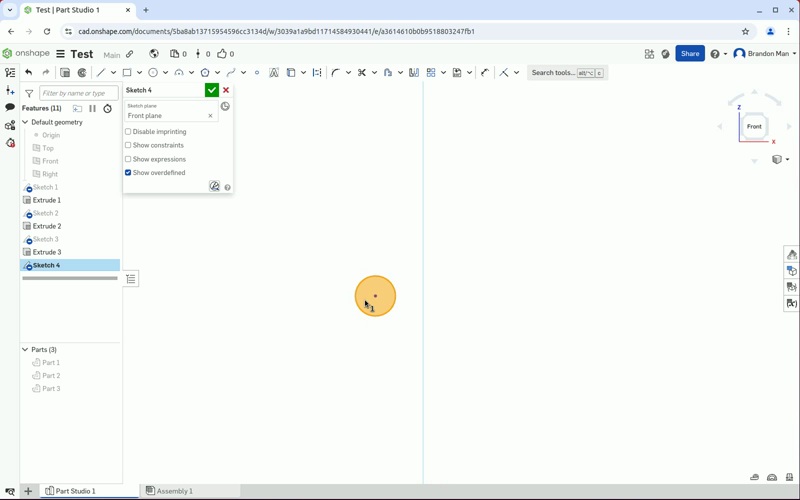
scroll(-6)
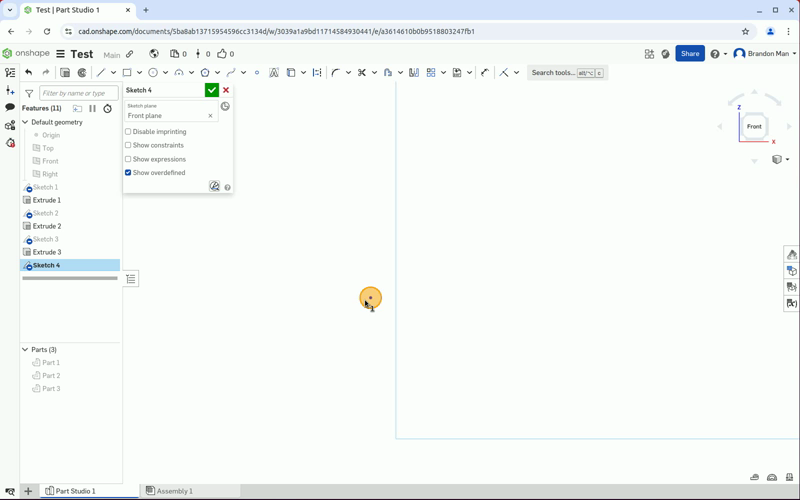
scroll(-6)
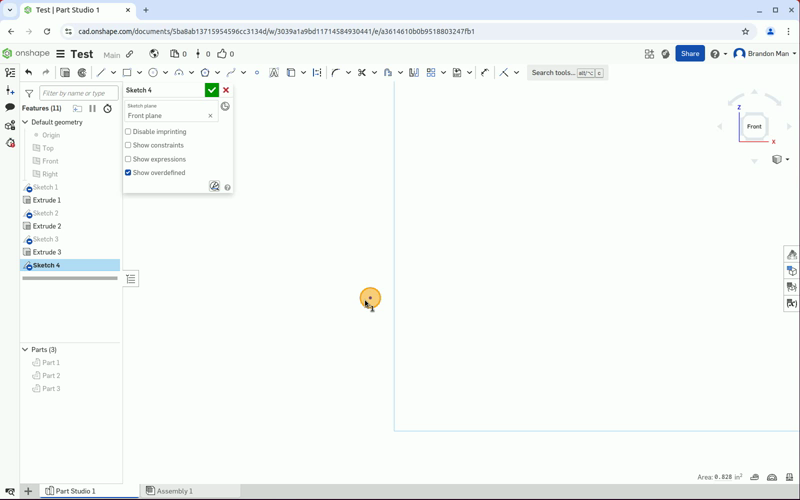
scroll(-6)
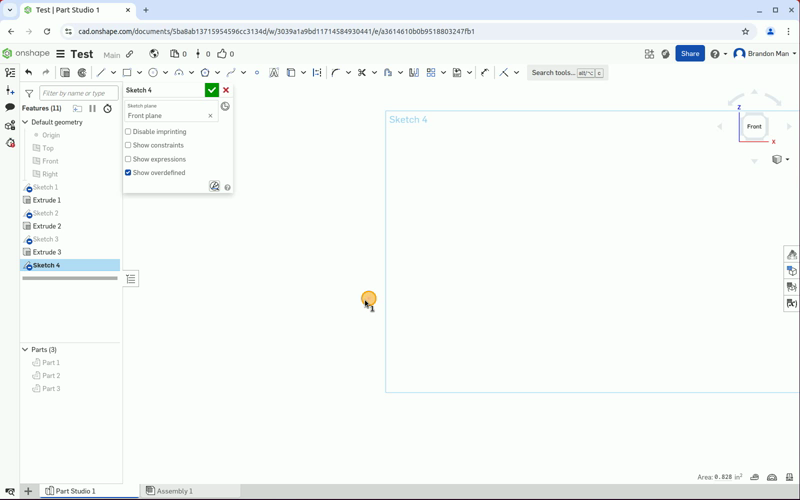
scroll(-6)
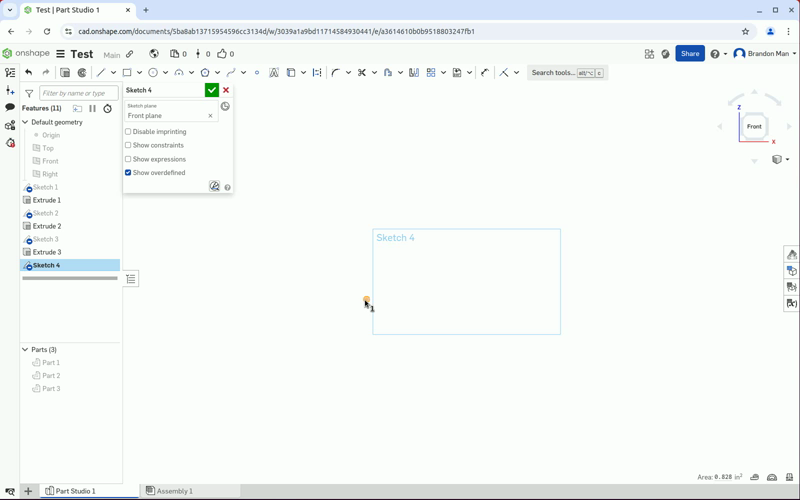
mouse_move(73, 352)
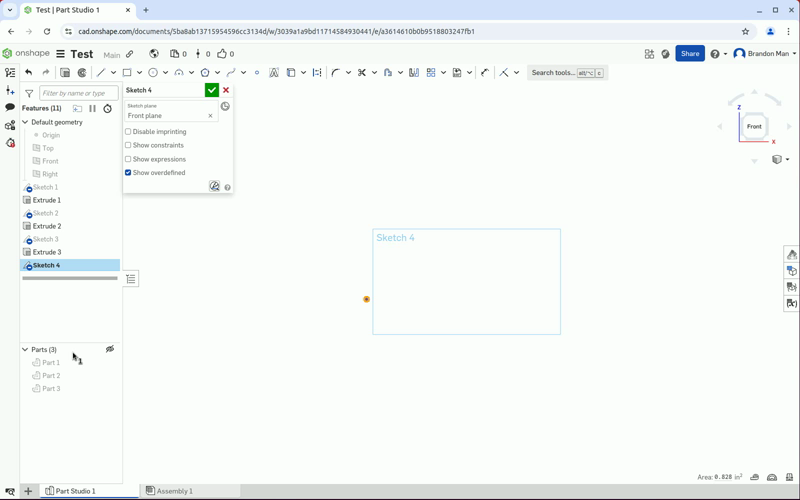
key(shift+y)
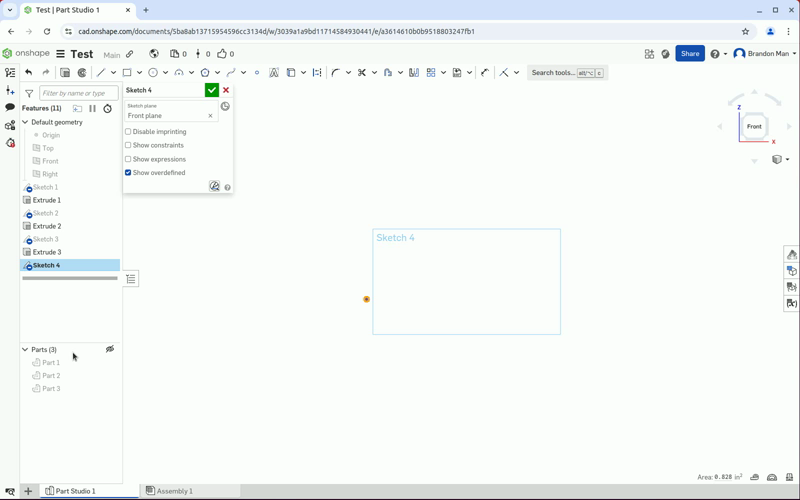
key(shift+e)
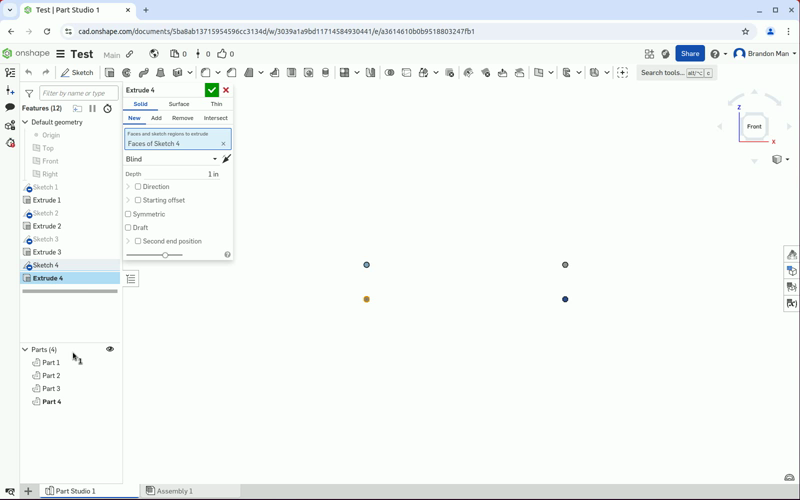
mouse_move(143, 106)
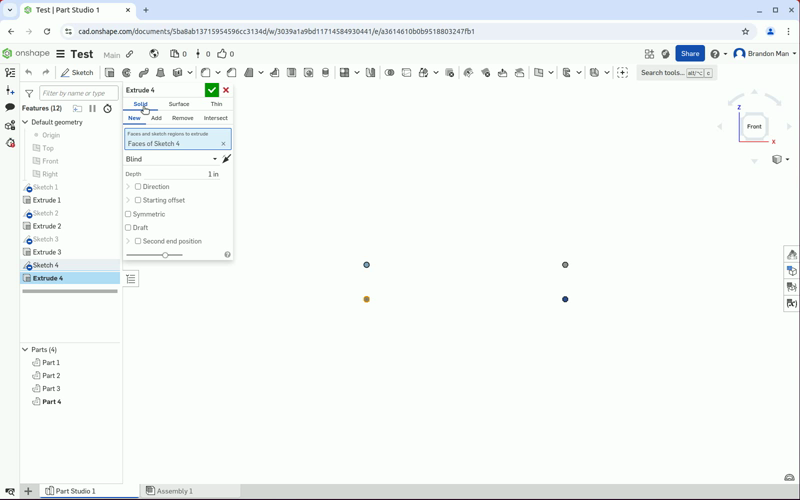
click(143, 106)
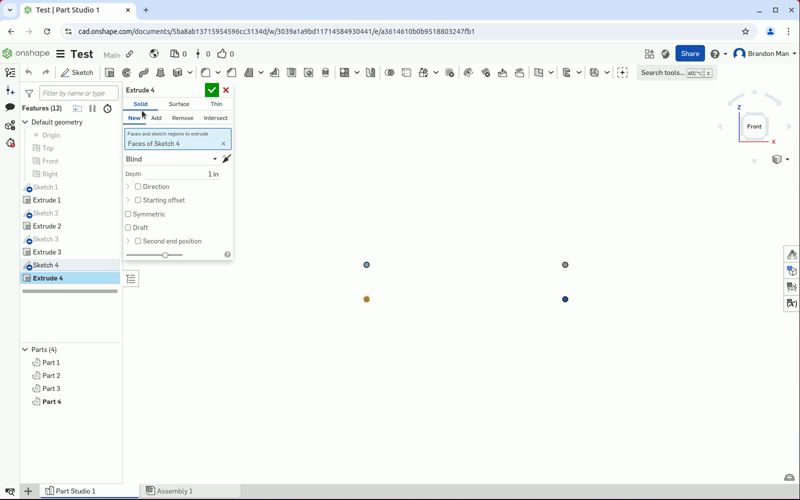
mouse_move(137, 120)
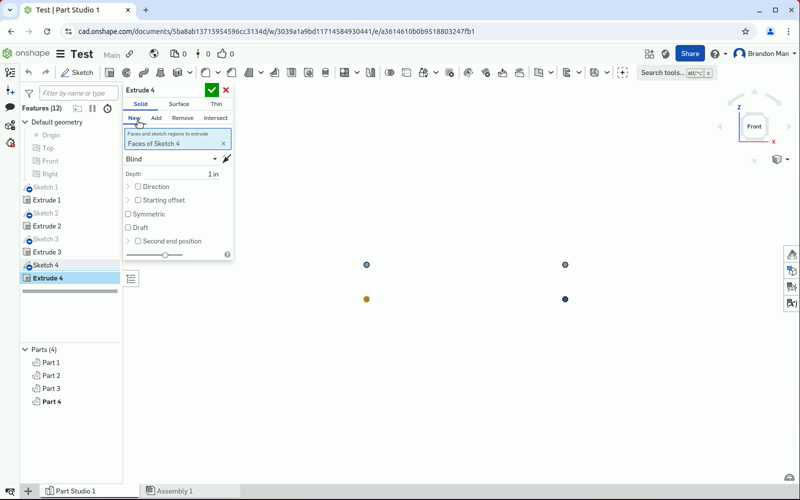
click(137, 120)
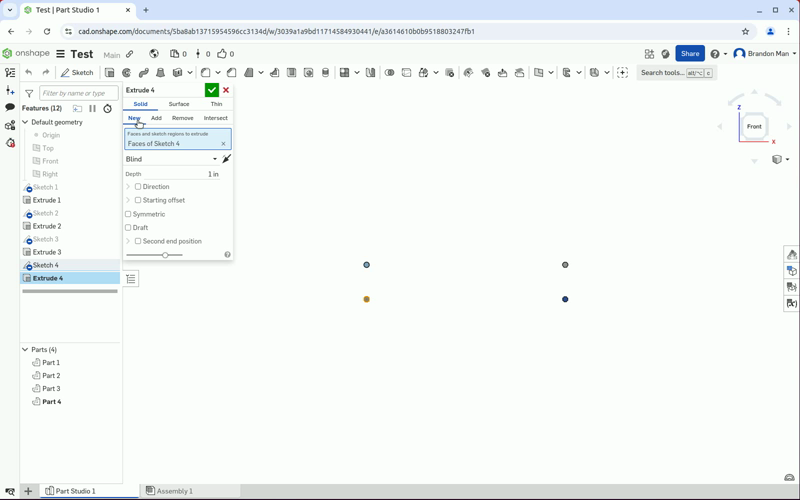
key(tab, 4)
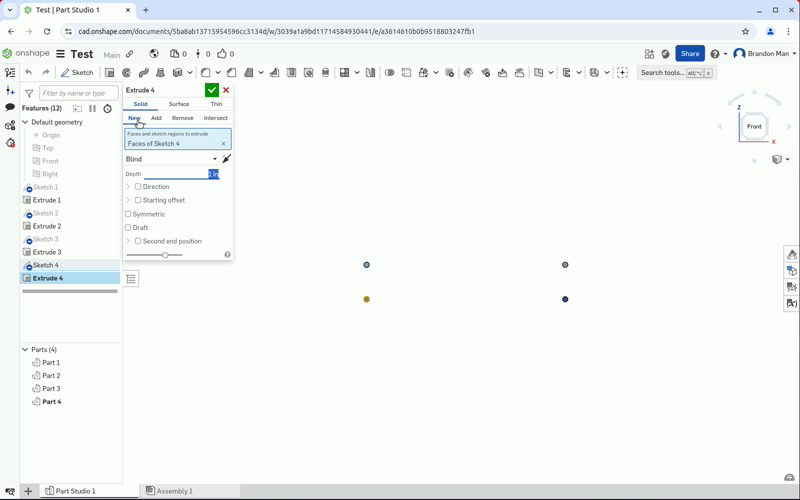
text(23.108)
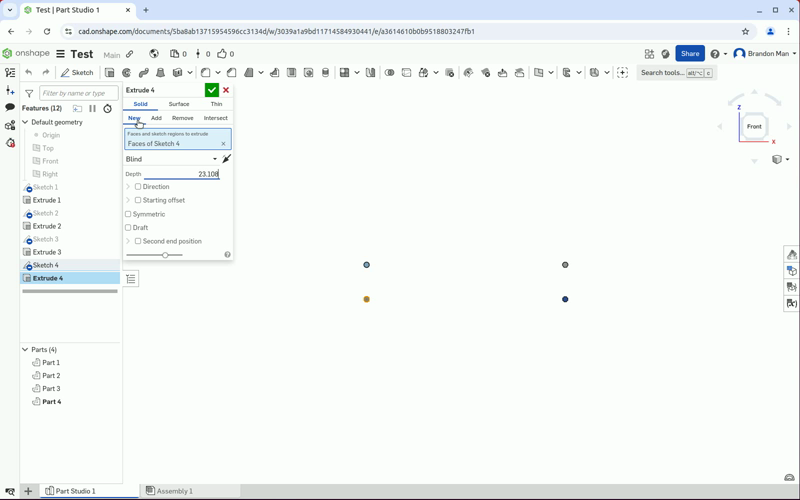
key(enter)
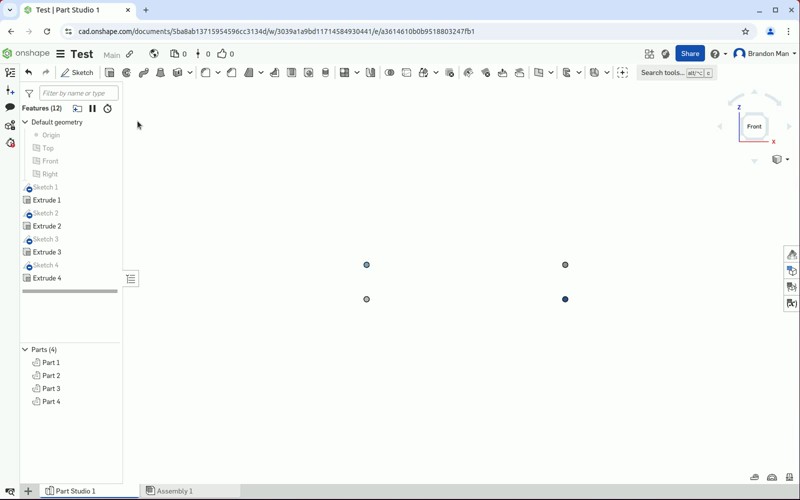
key(shift+h)
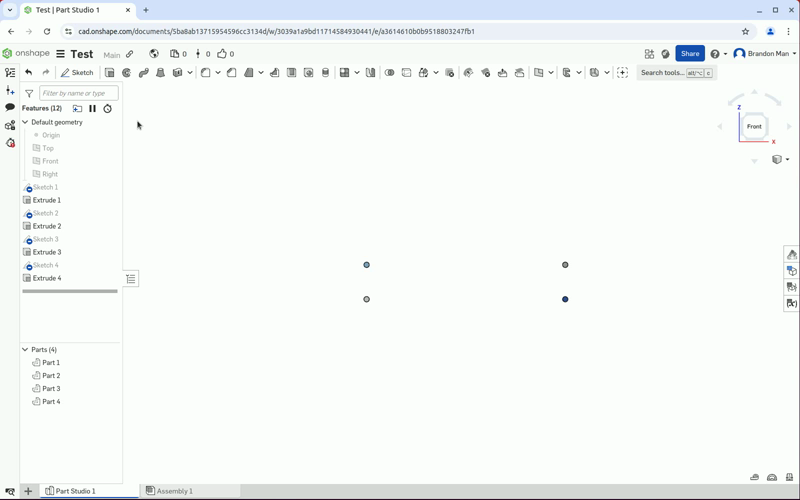
key(shift+h)
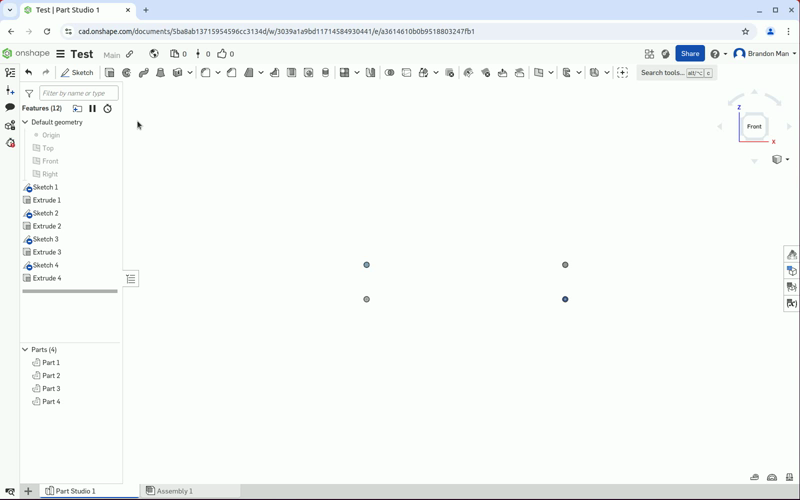
key(shift+7)
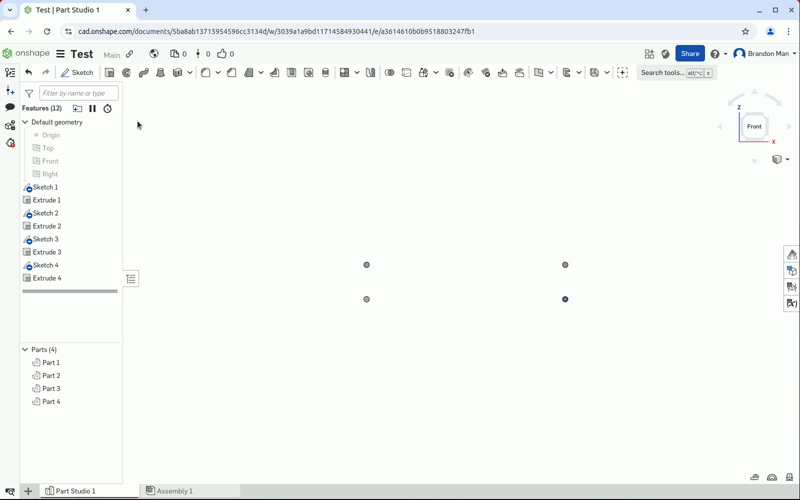
key(left, 2)
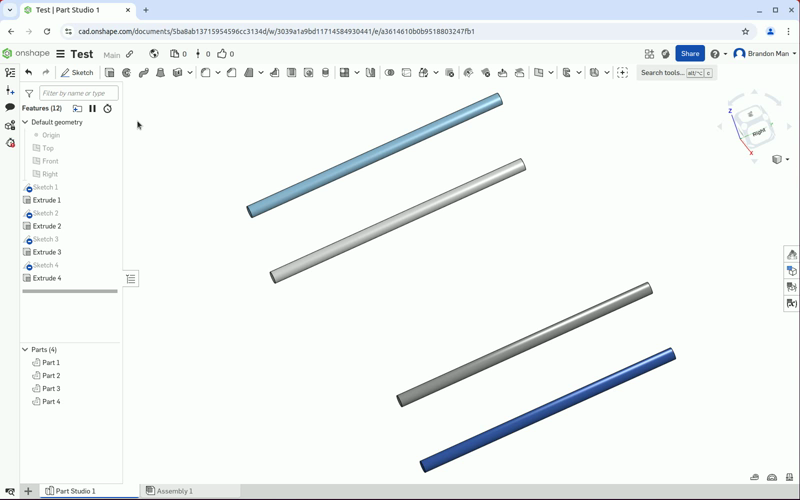
key(down, 2)
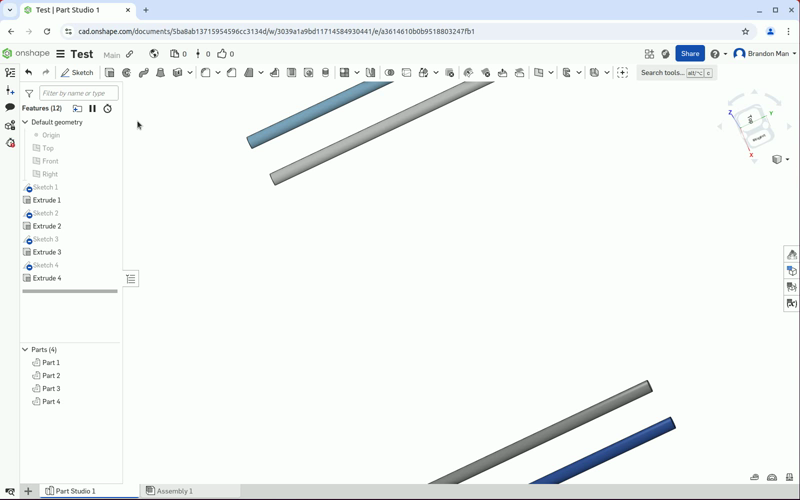
key(up, 2)
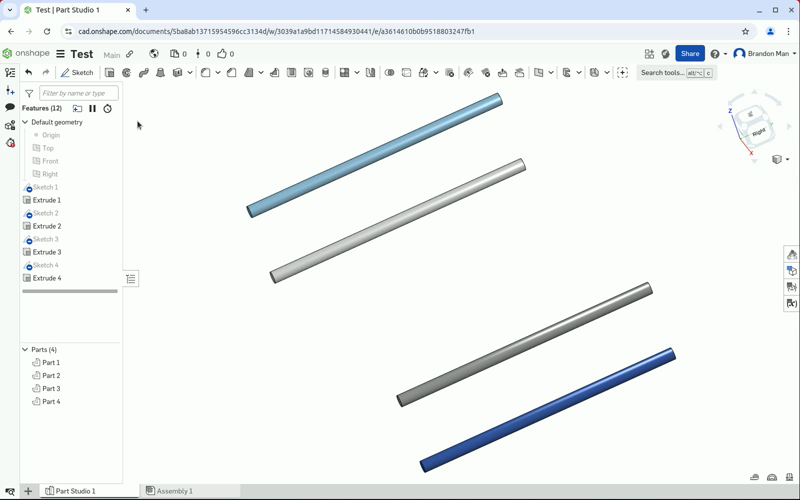
key(right, 2)
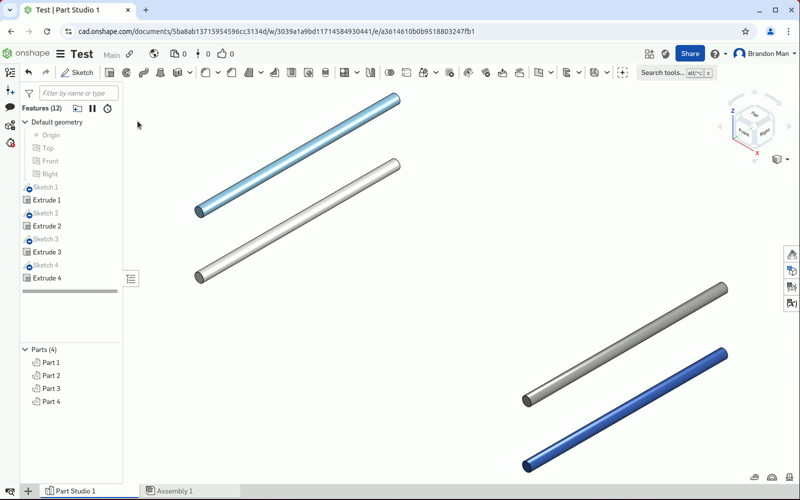
mouse_move(73, 189)
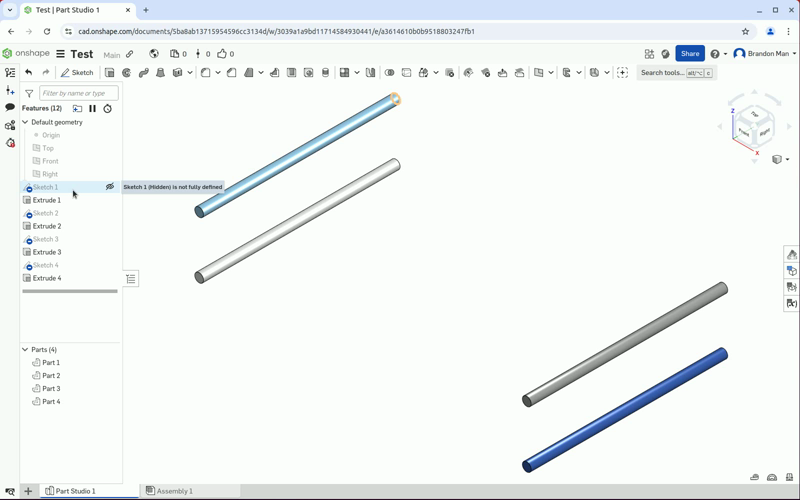
click(73, 189)